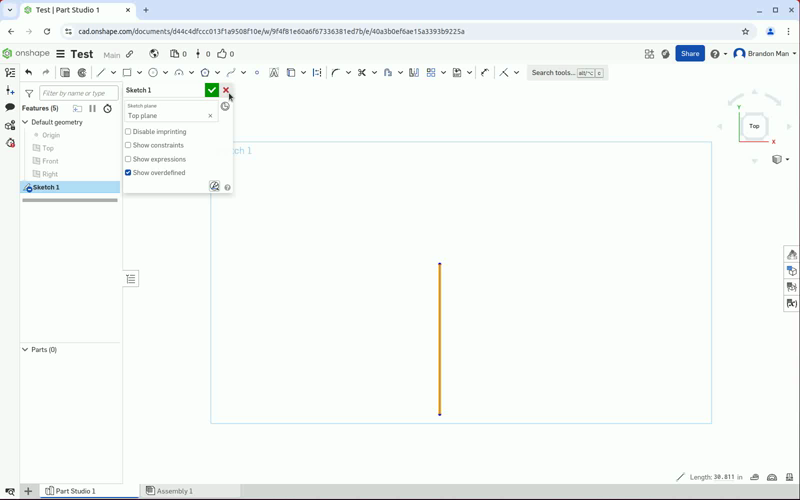
key(shift+h)
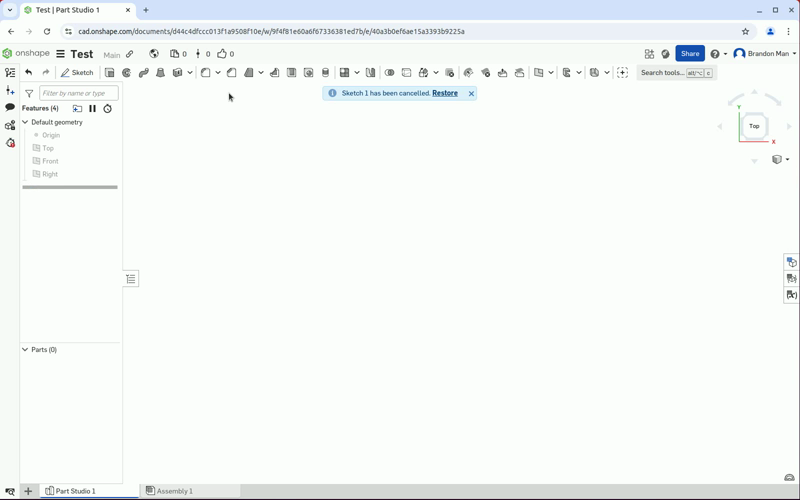
mouse_move(73, 352)
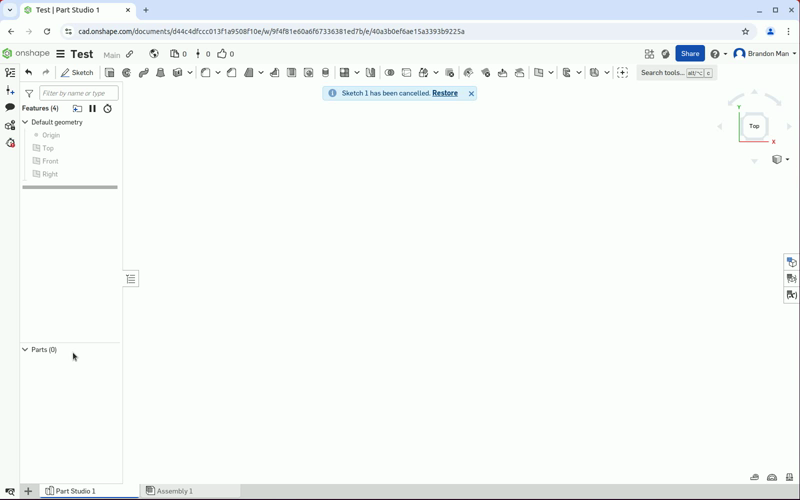
key(y)
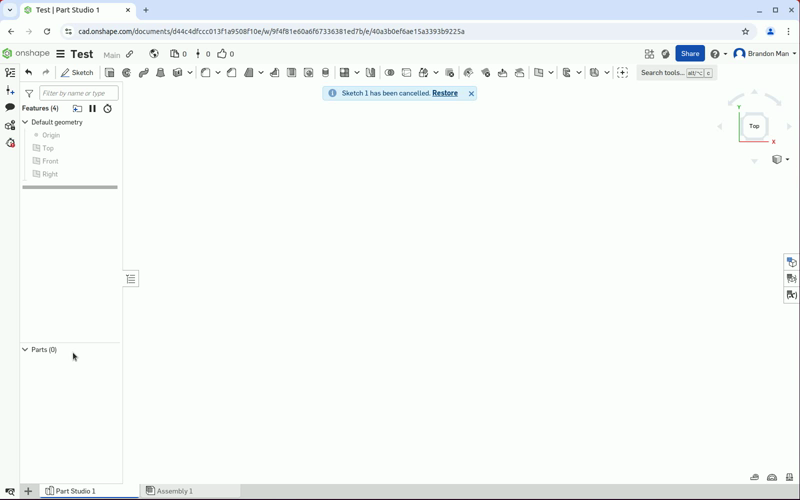
key(shift+p)
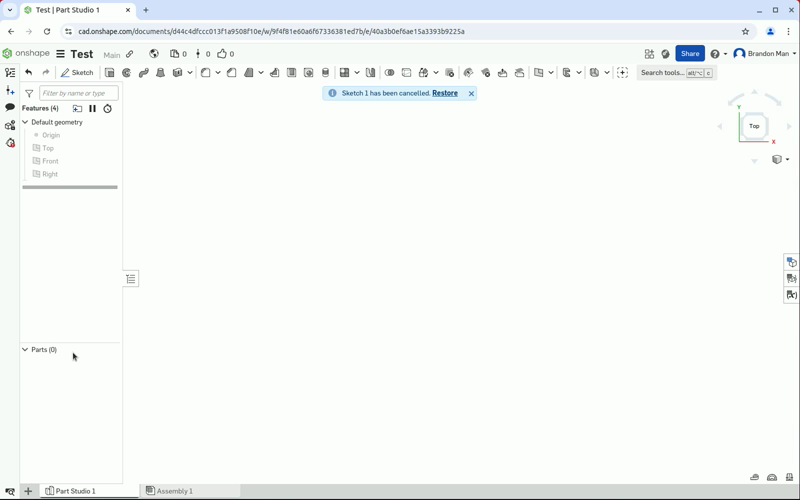
key(space)
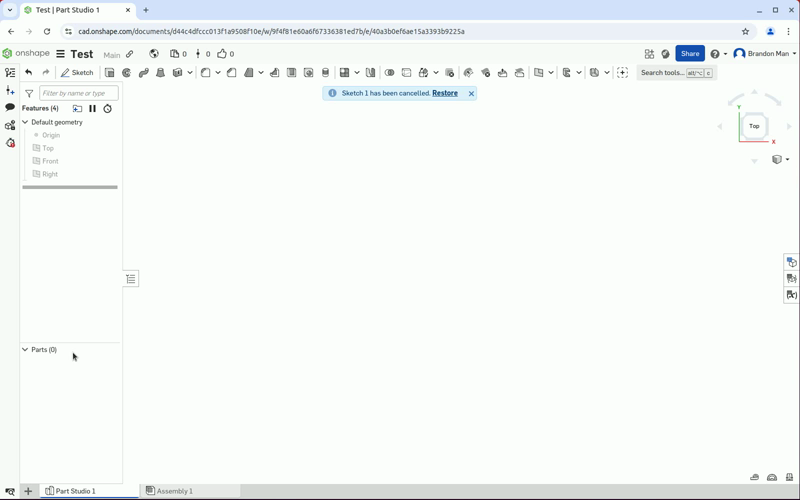
key_down(shift)
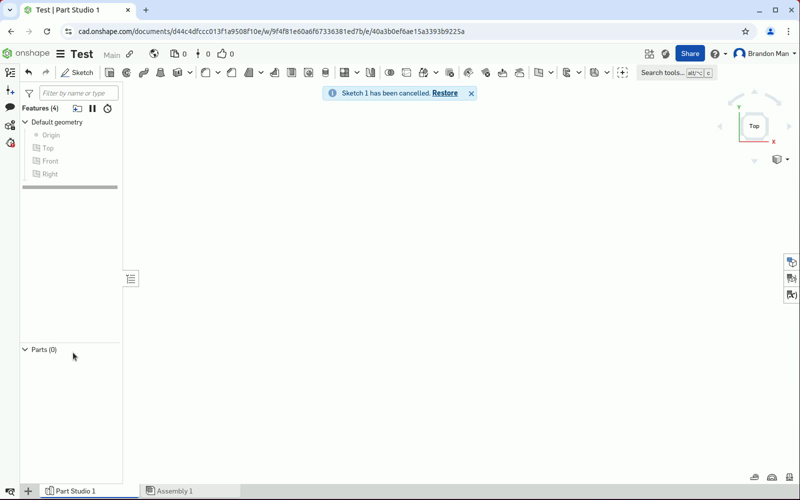
key(up)
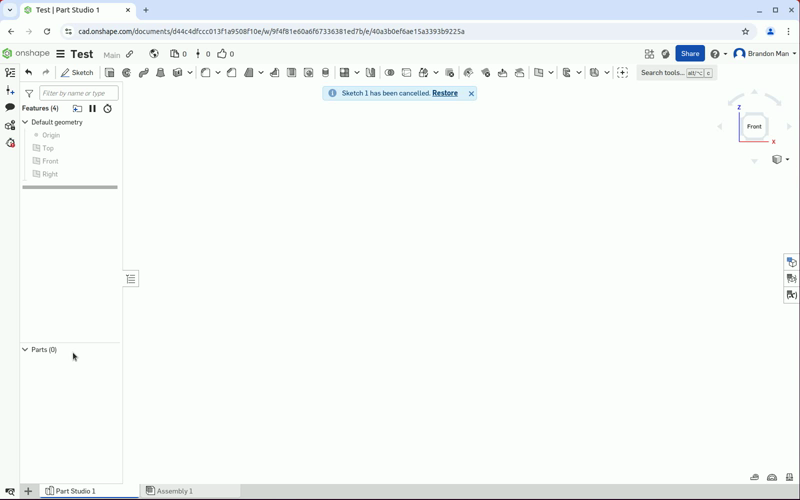
key_up(shift)
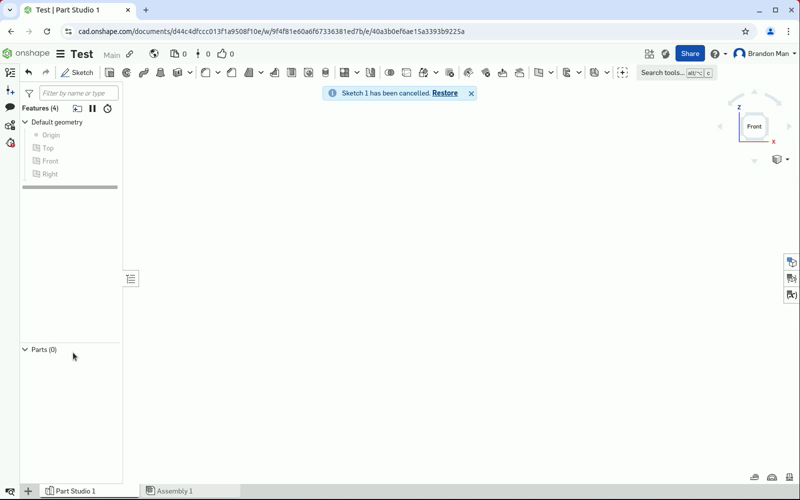
mouse_move(73, 352)
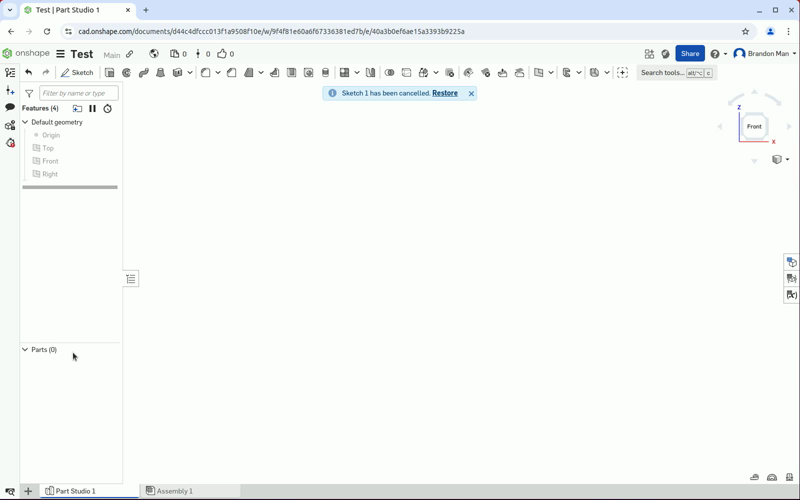
key(shift+y)
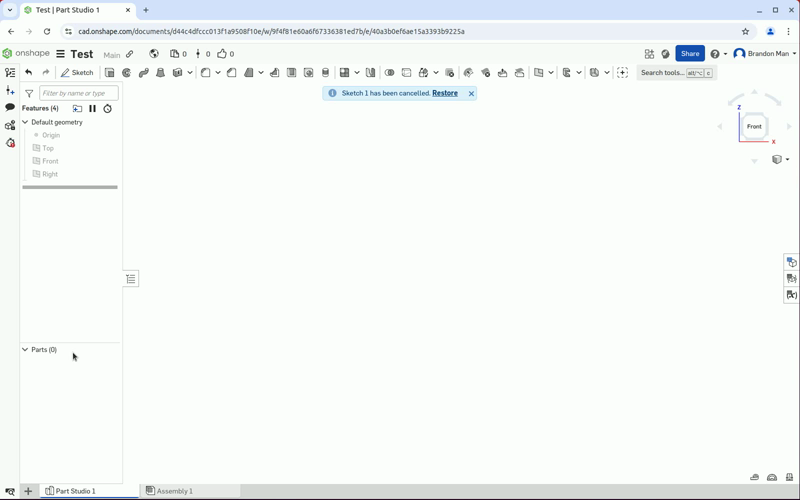
key(shift+s)
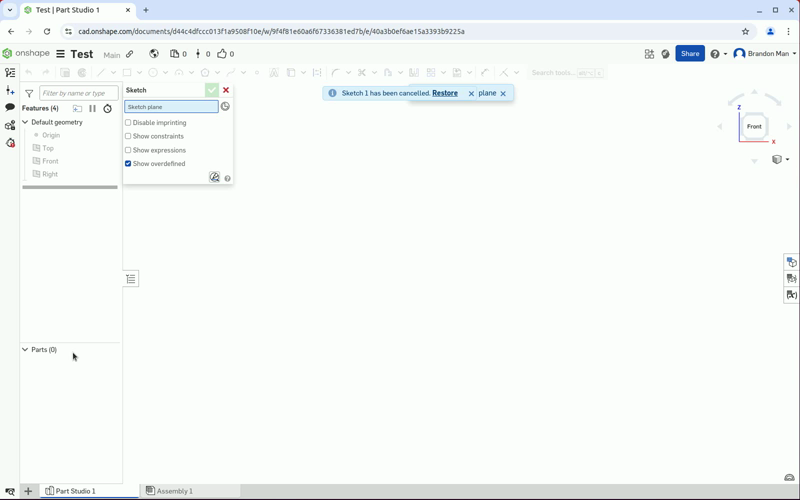
mouse_move(73, 163)
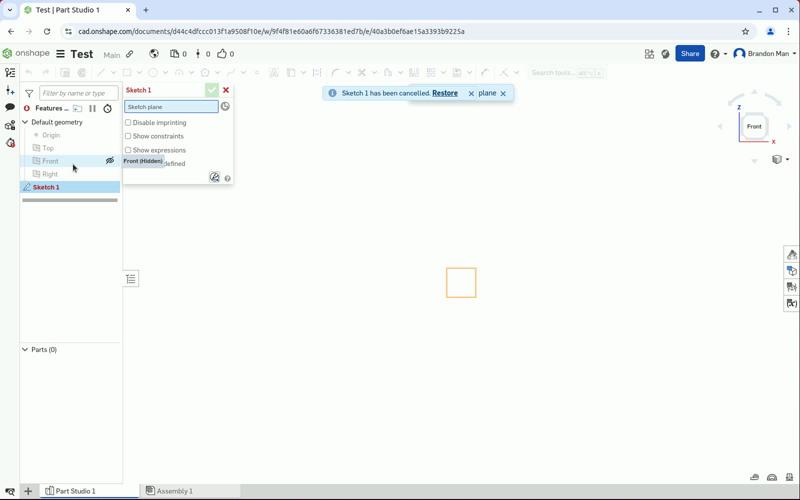
click(73, 163)
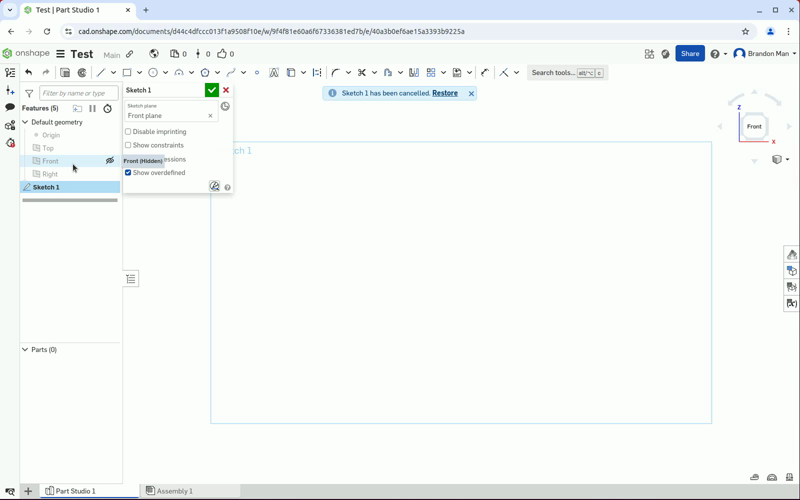
mouse_move(73, 352)
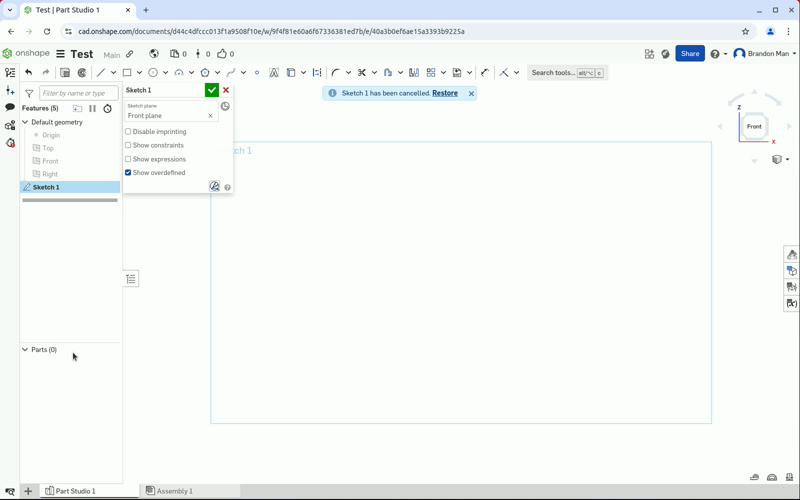
key(y)
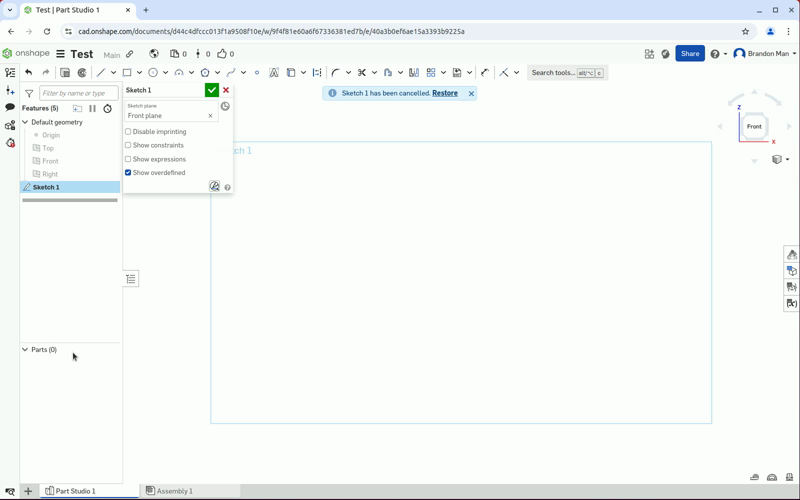
key(l)
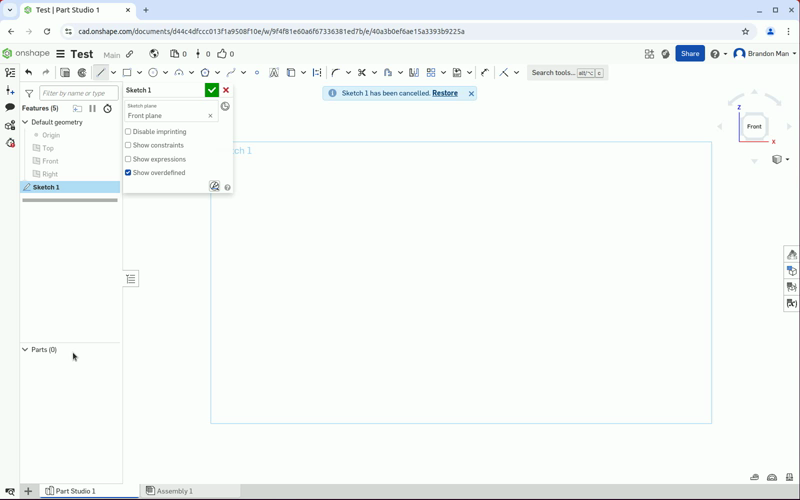
key_down(shift)
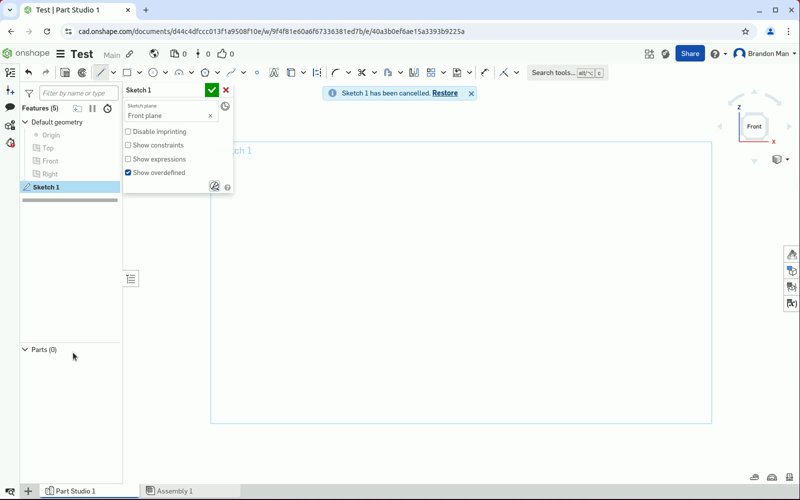
mouse_move(362, 294)
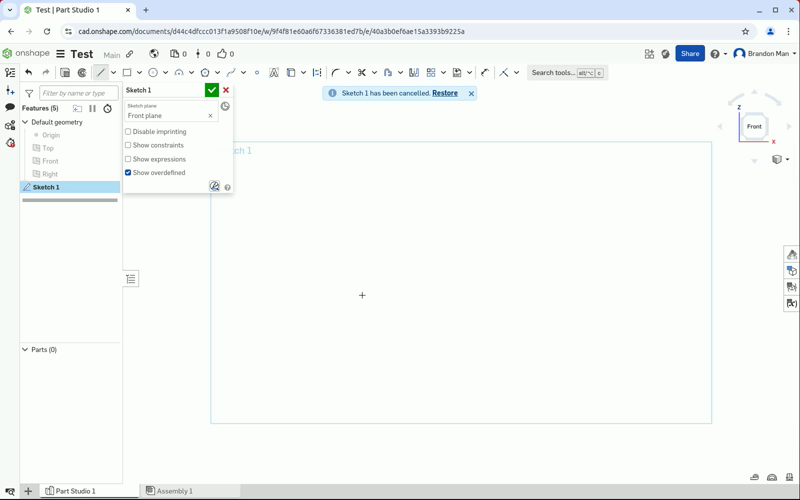
click(362, 294)
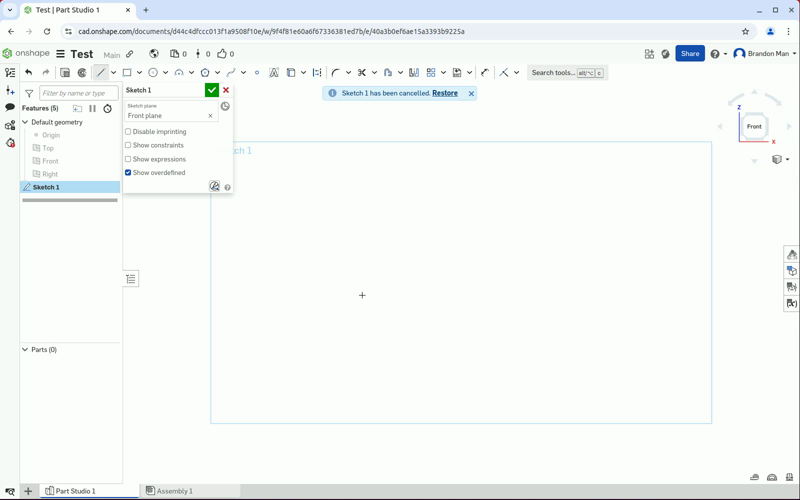
key_up(shift)
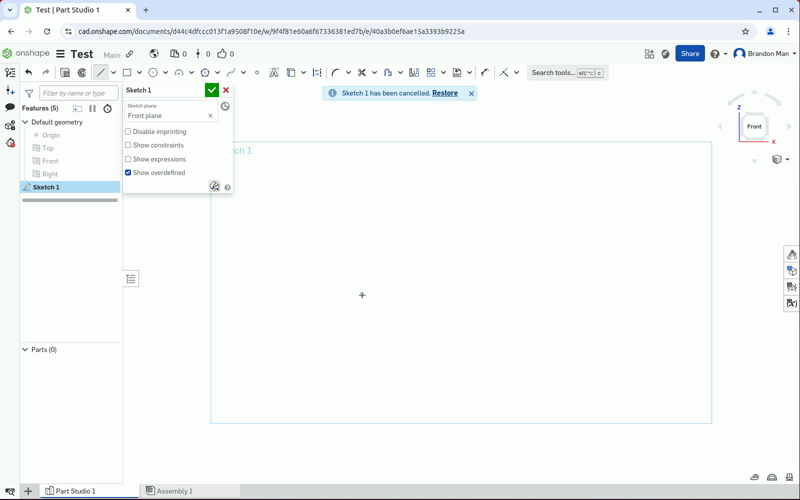
key_down(shift)
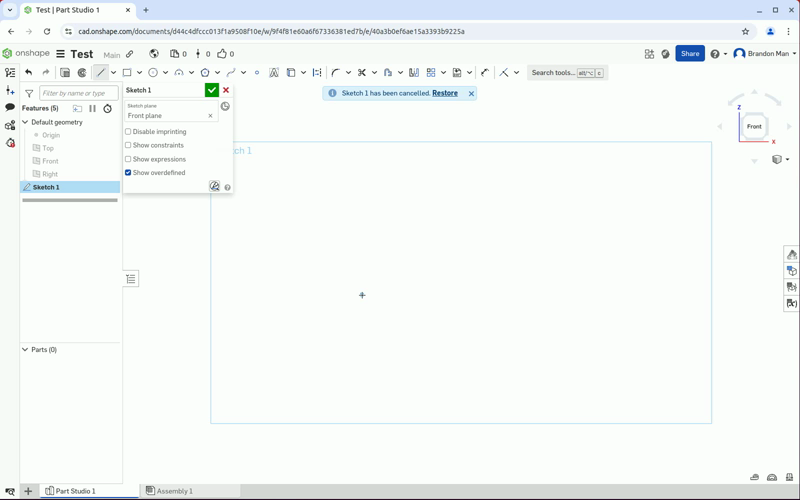
mouse_move(486, 294)
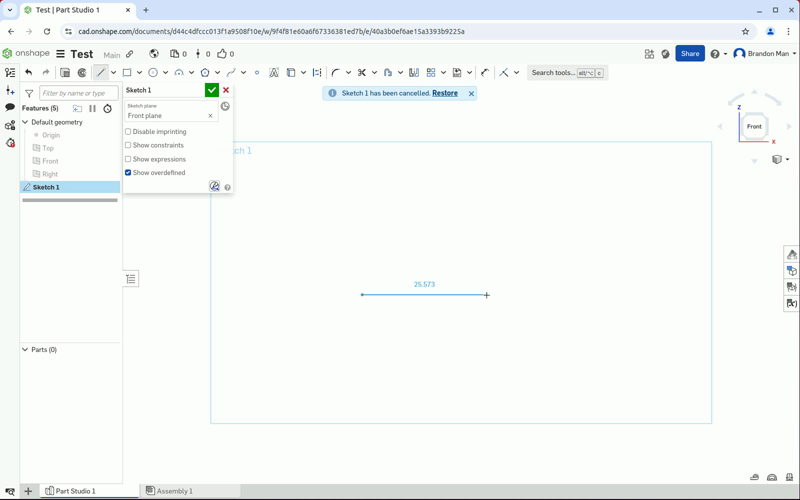
click(486, 294)
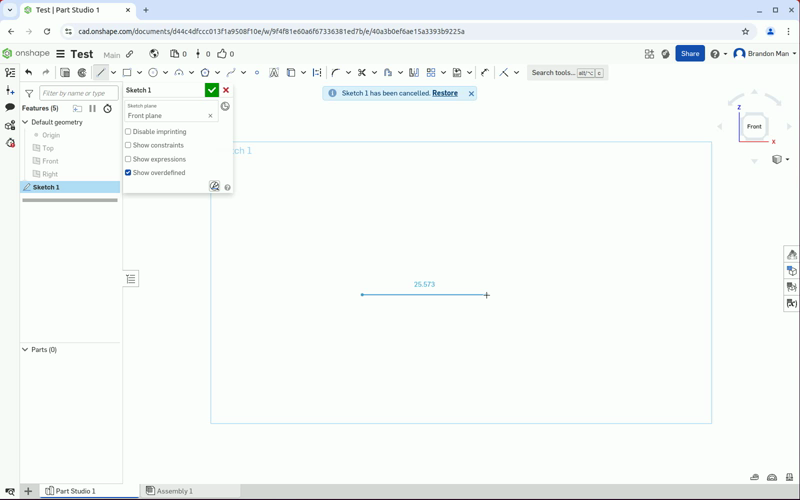
key_up(shift)
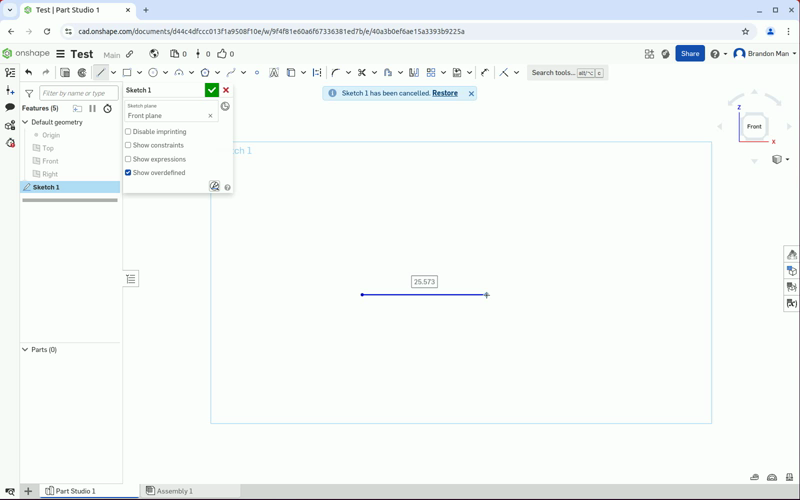
key_down(shift)
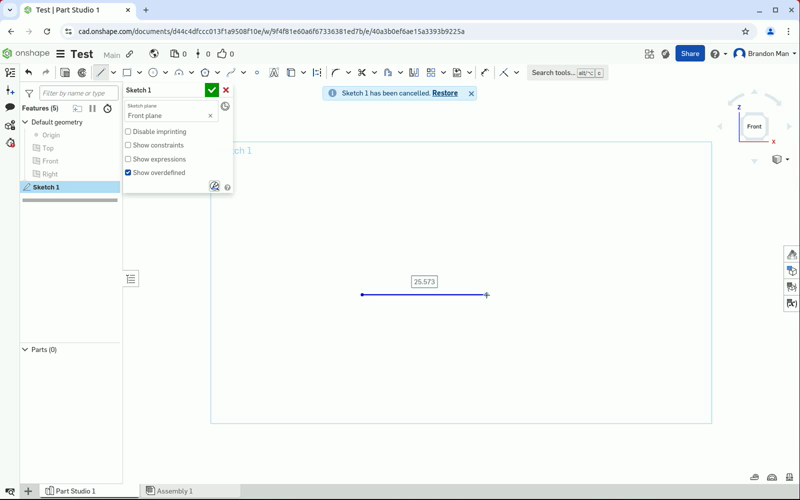
mouse_move(516, 294)
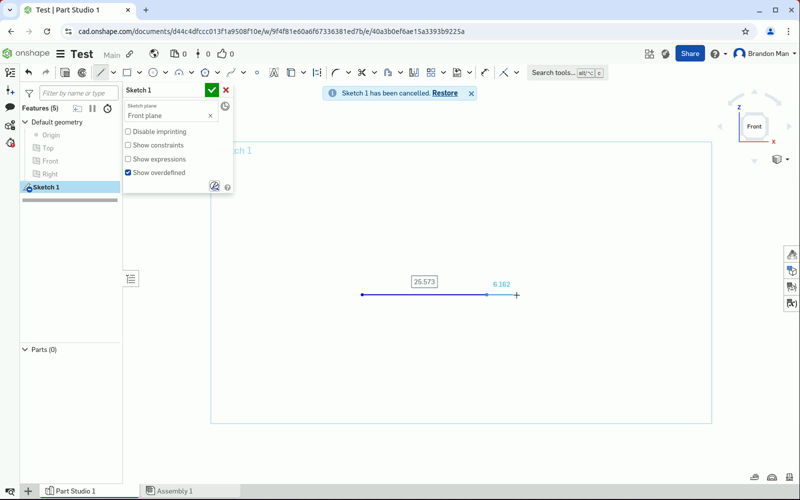
mouse_move(486, 272)
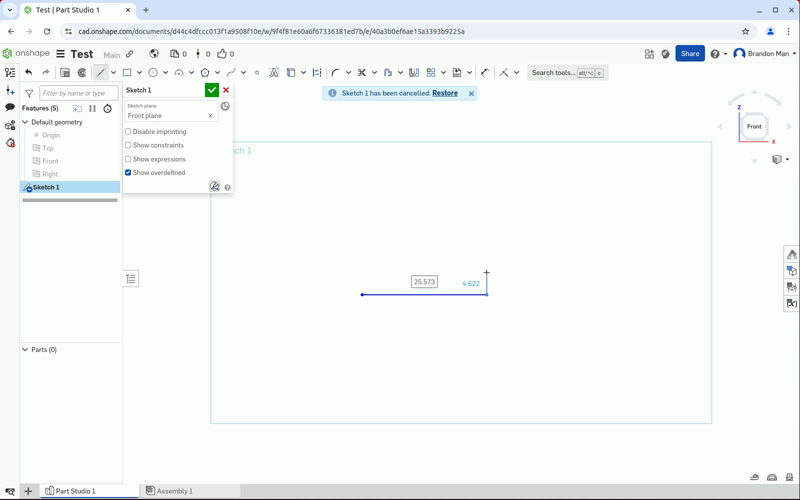
click(486, 272)
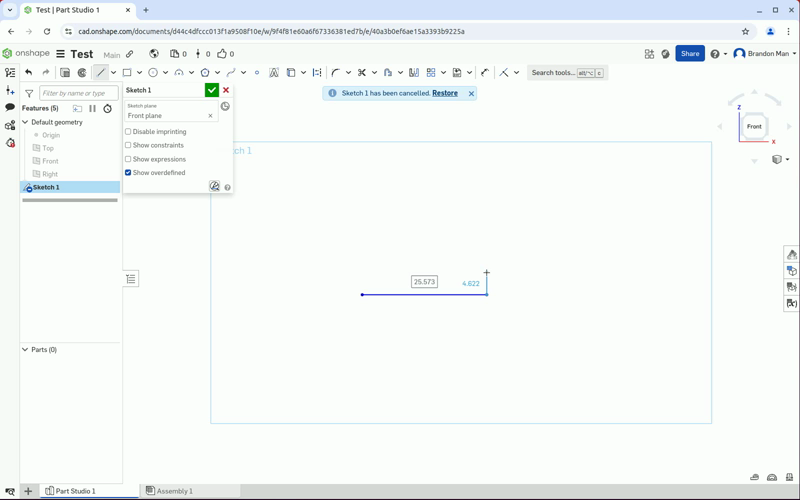
key_up(shift)
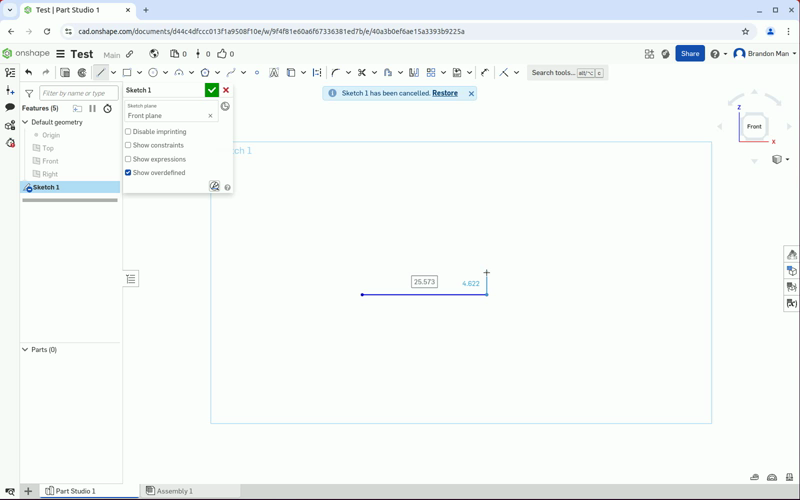
key_down(shift)
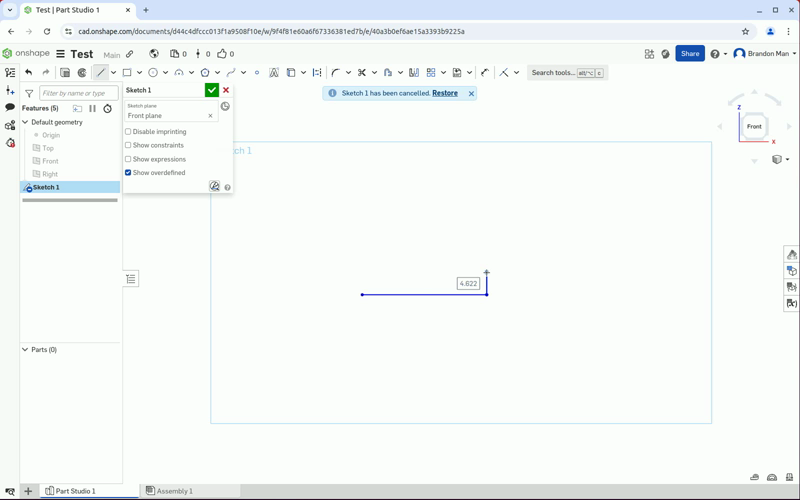
mouse_move(404, 272)
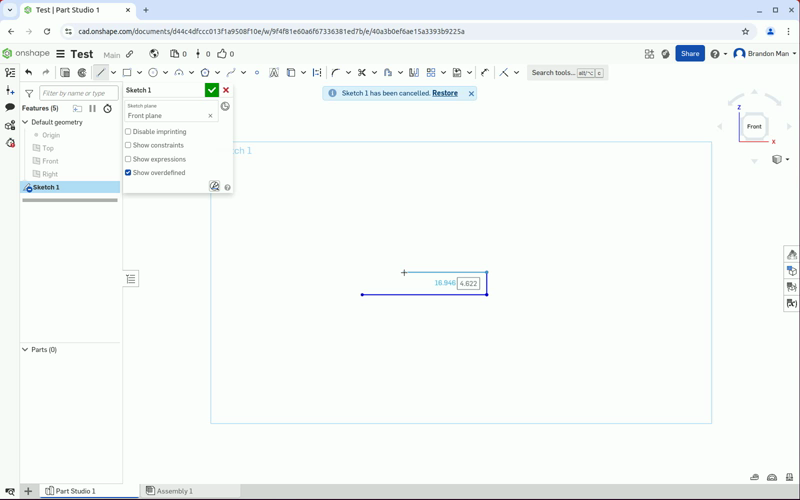
click(404, 272)
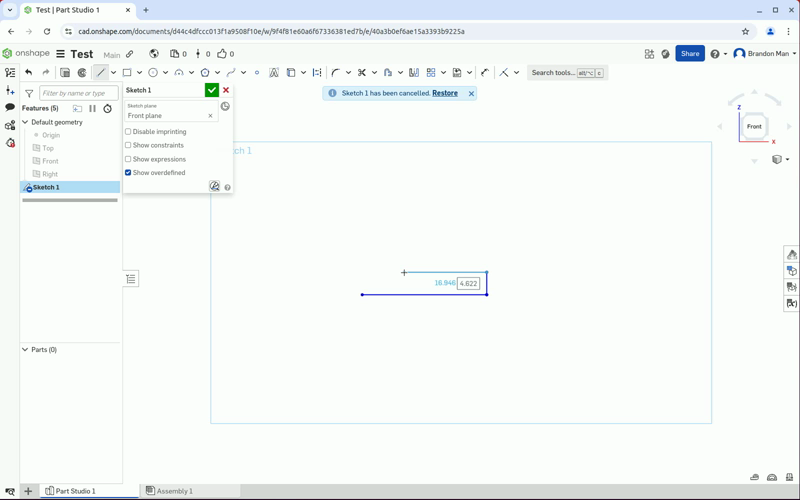
key_up(shift)
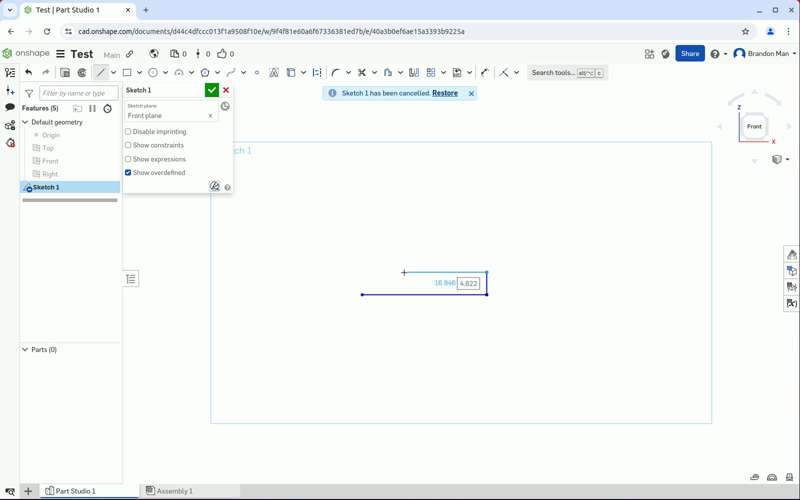
mouse_move(434, 272)
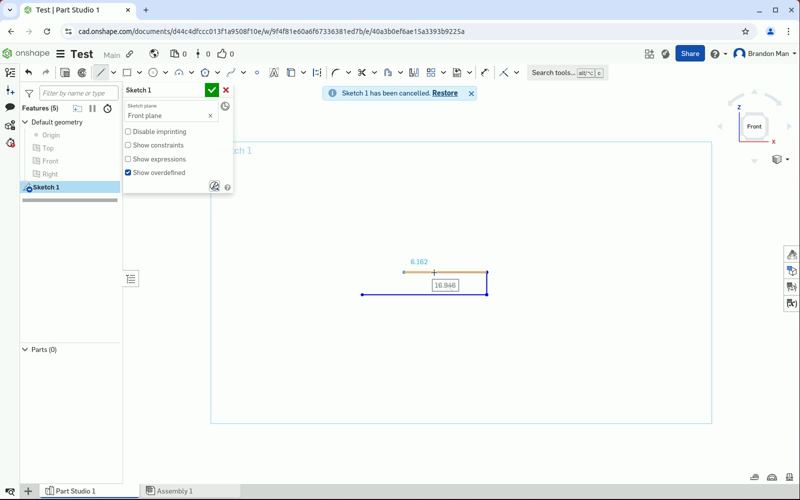
key_down(shift)
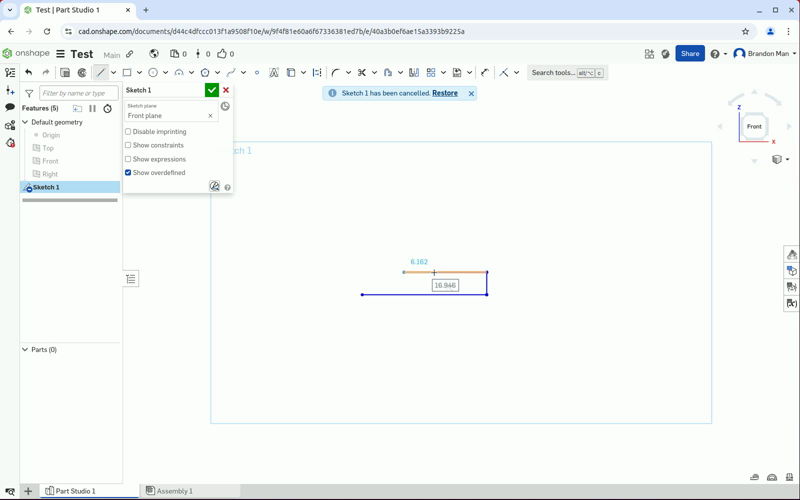
mouse_move(362, 294)
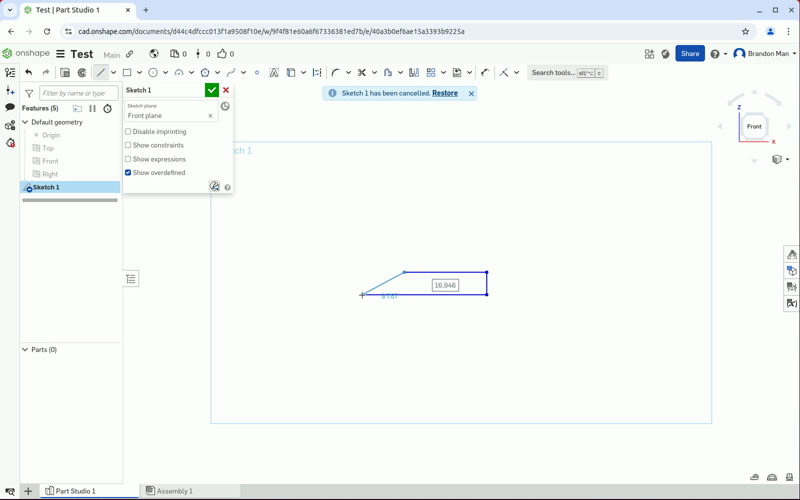
key_up(shift)
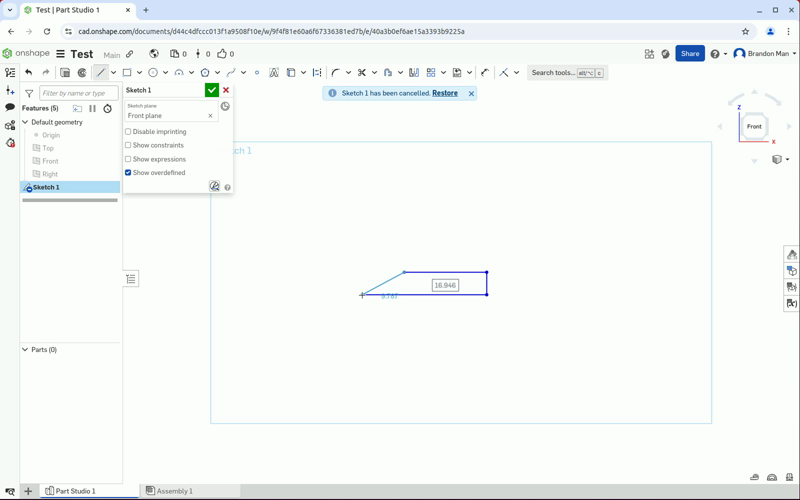
click(362, 294)
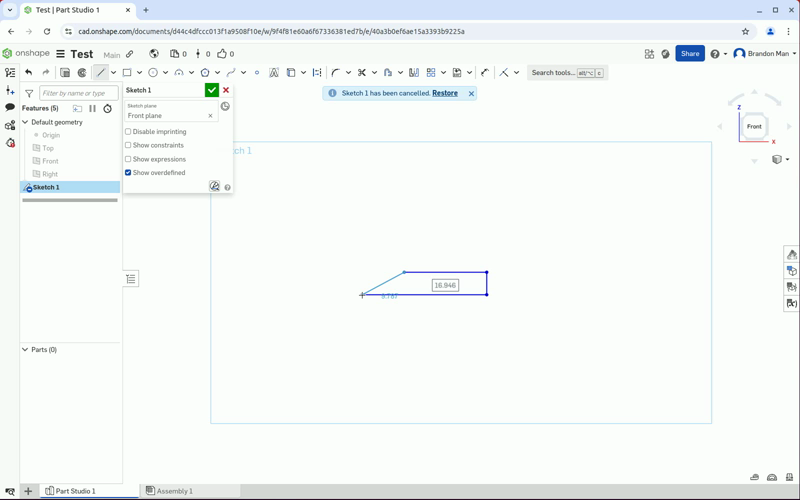
key(esc)
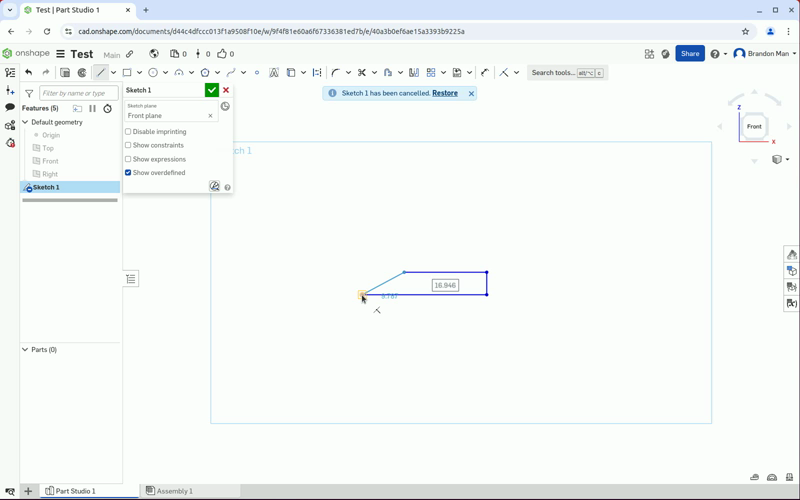
mouse_move(410, 288)
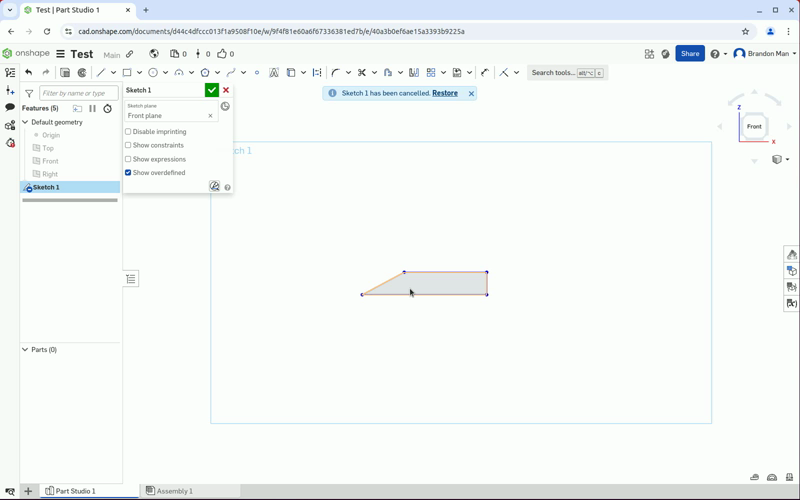
click(410, 288)
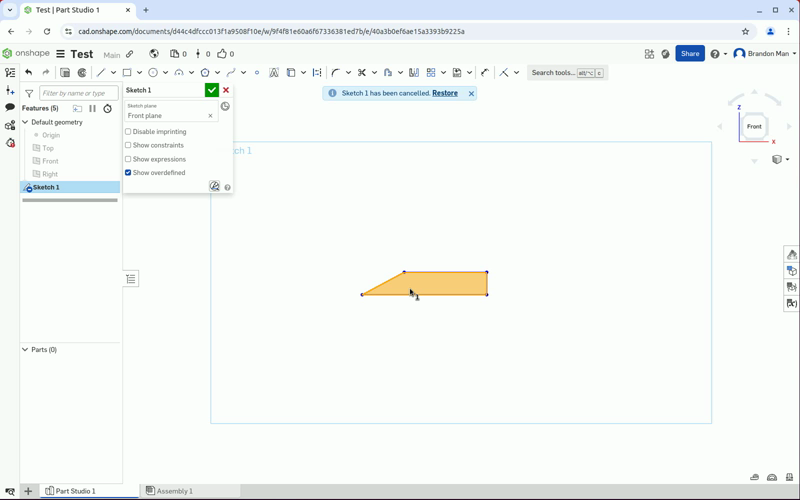
mouse_move(73, 352)
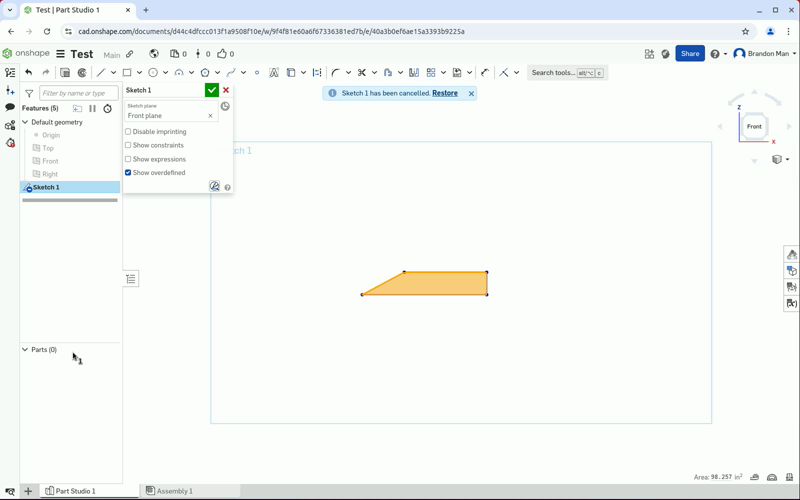
key(shift+y)
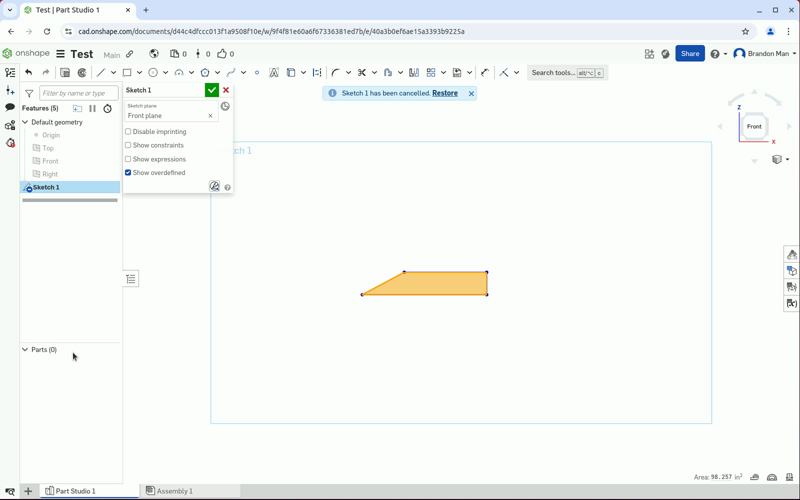
key(shift+e)
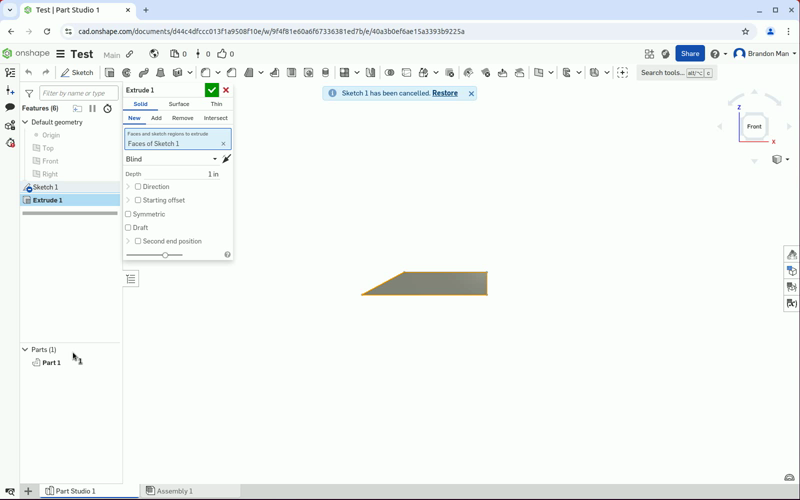
mouse_move(143, 106)
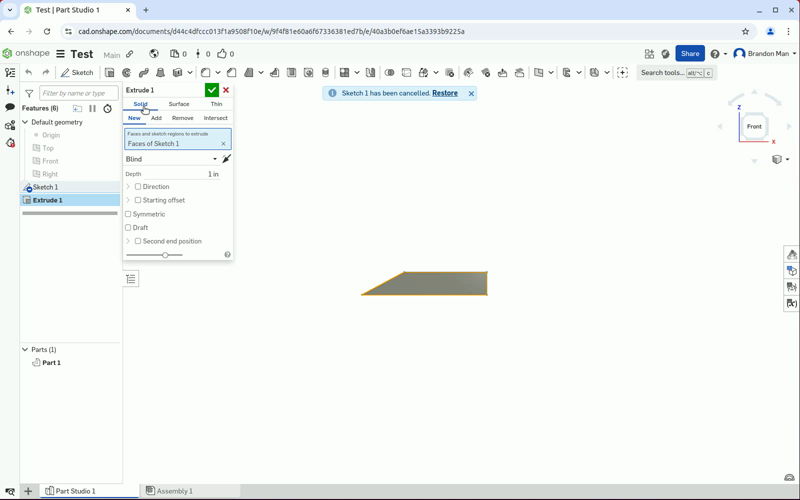
click(143, 106)
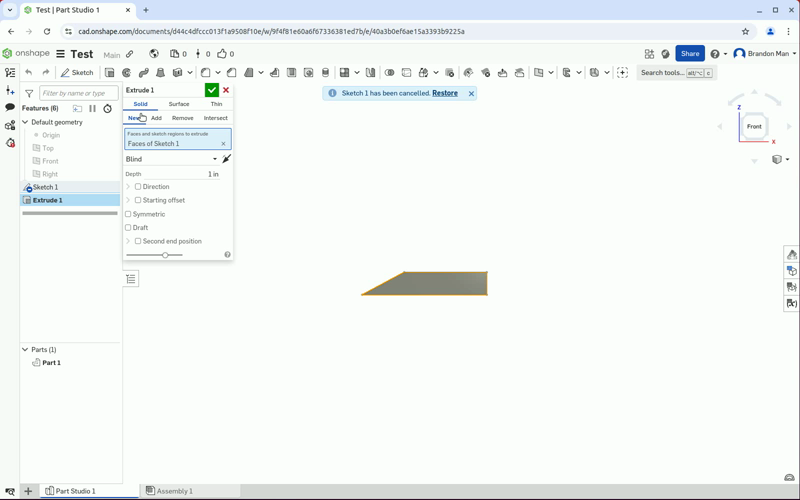
mouse_move(137, 120)
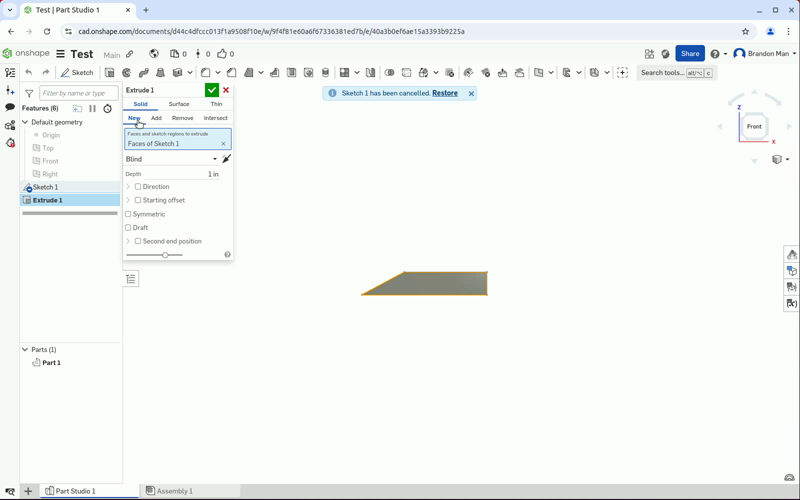
click(137, 120)
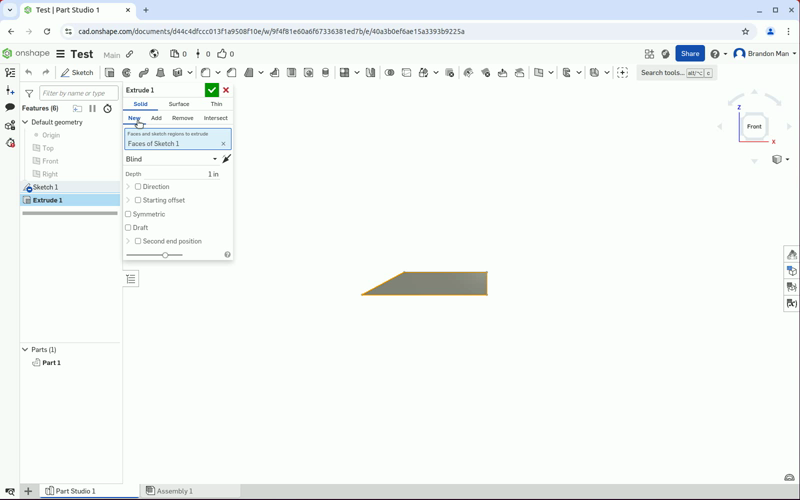
key(tab, 4)
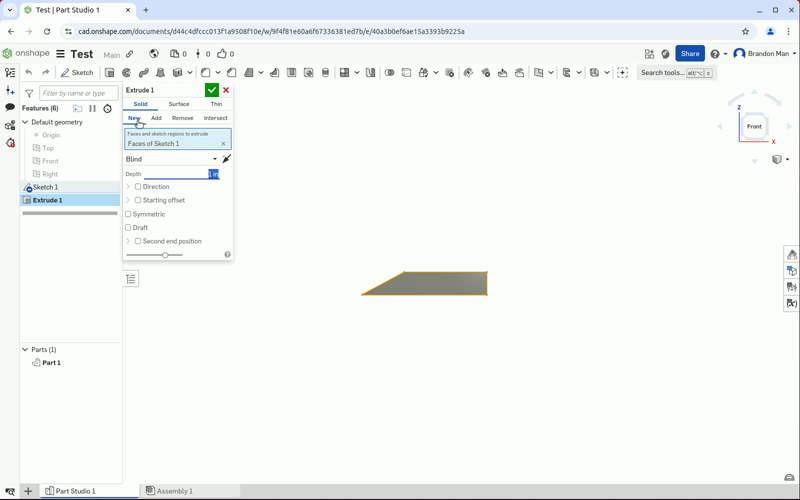
text(4.574)
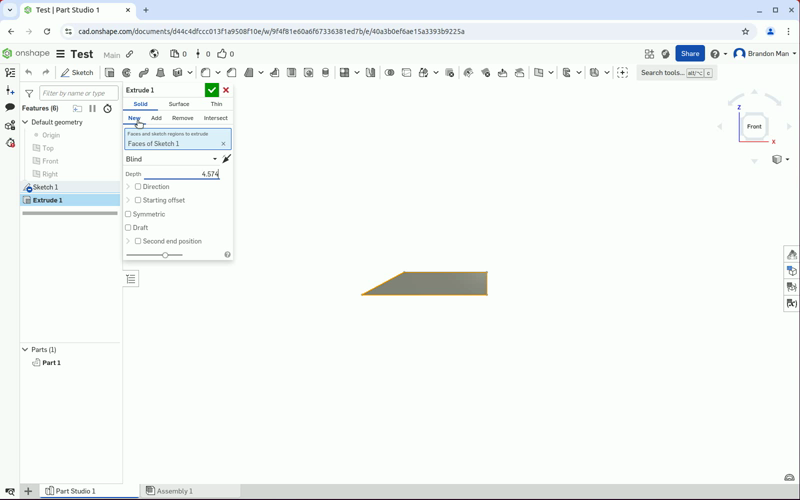
key(enter)
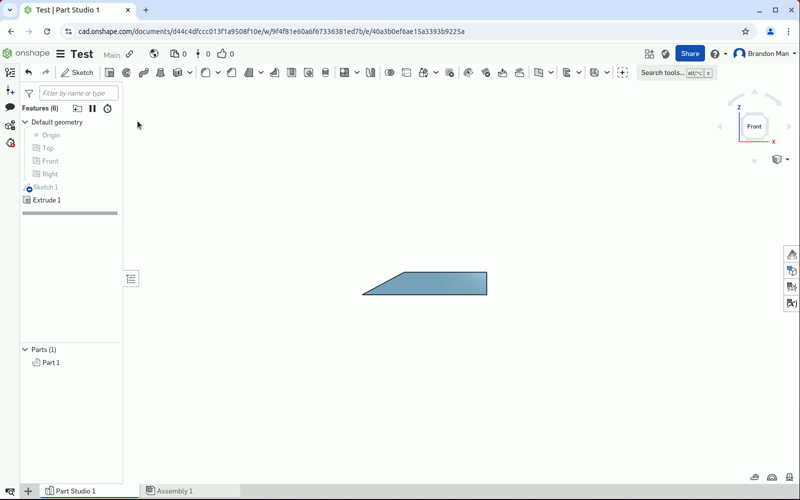
key(shift+h)
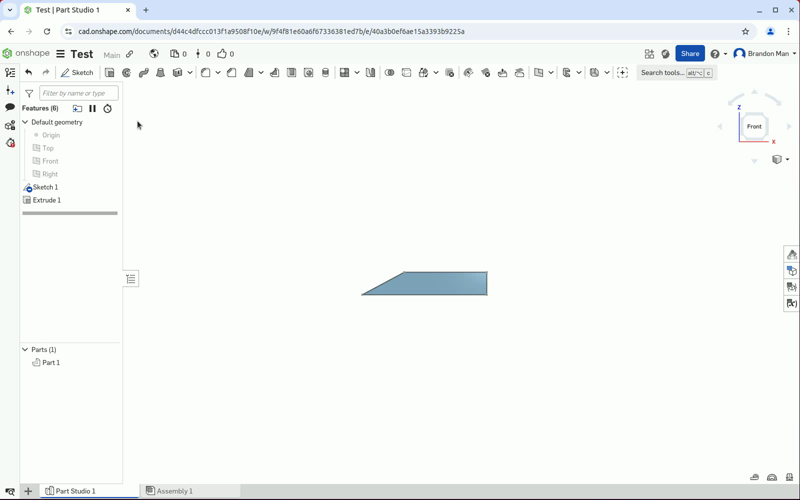
key(shift+h)
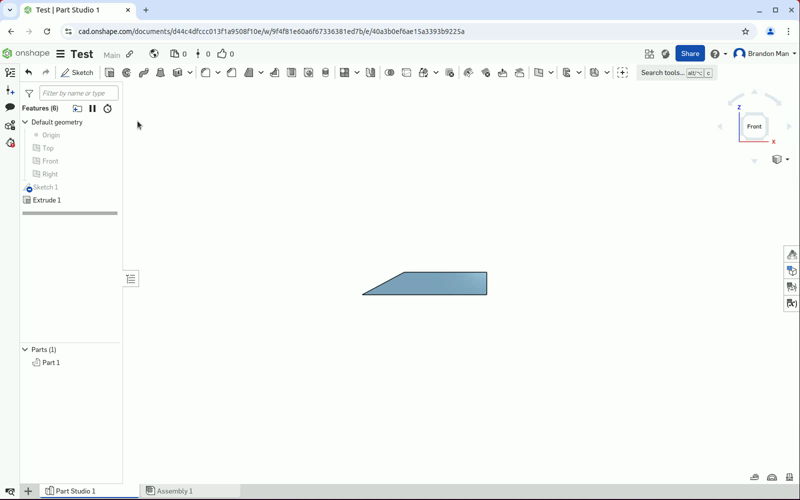
mouse_move(73, 189)
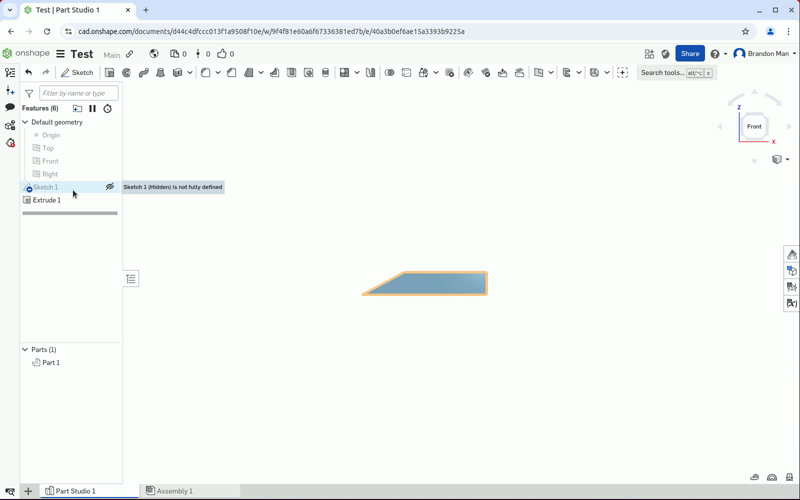
click(73, 189)
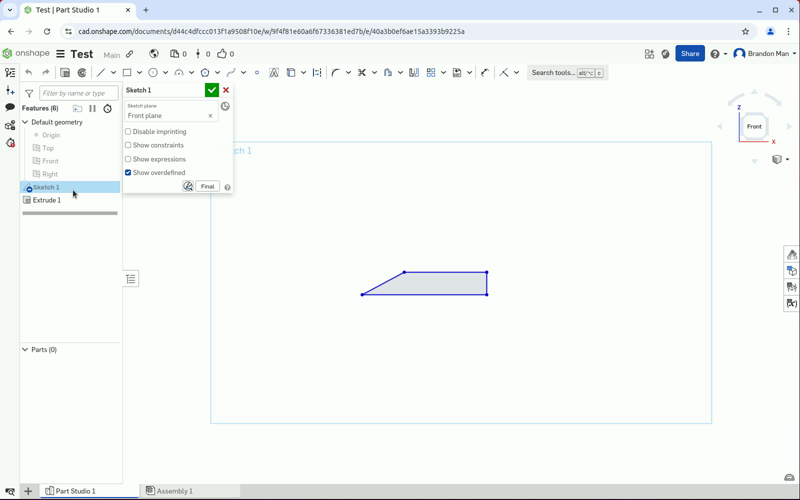
mouse_move(229, 92)
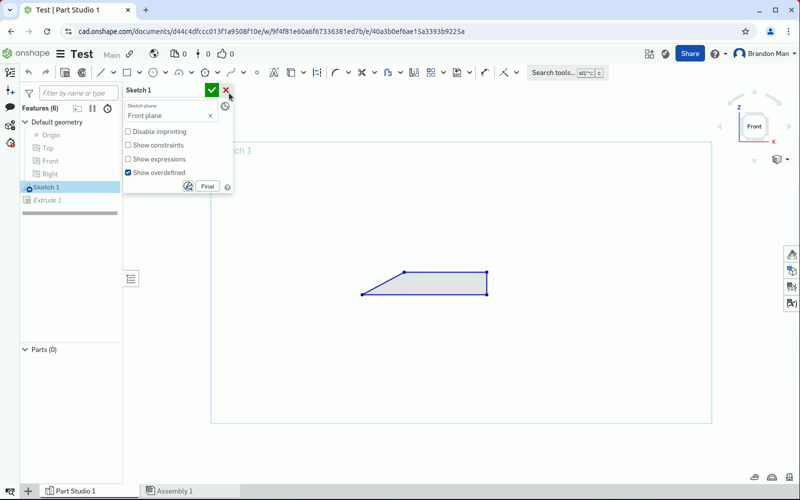
click(229, 92)
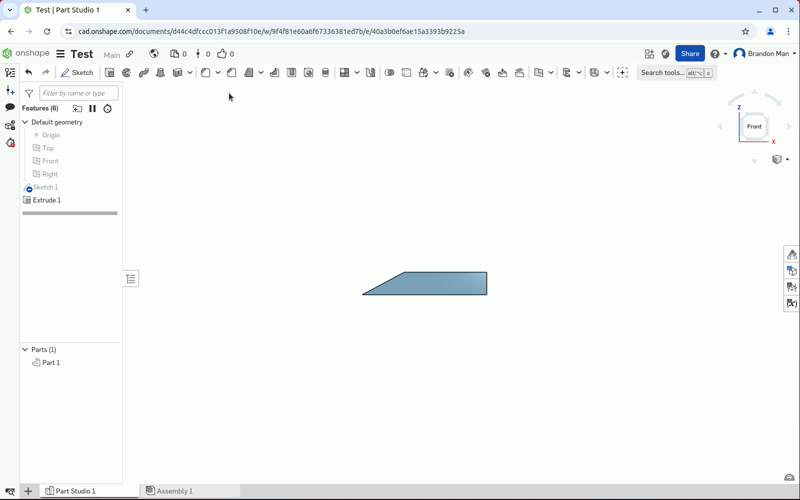
mouse_move(73, 352)
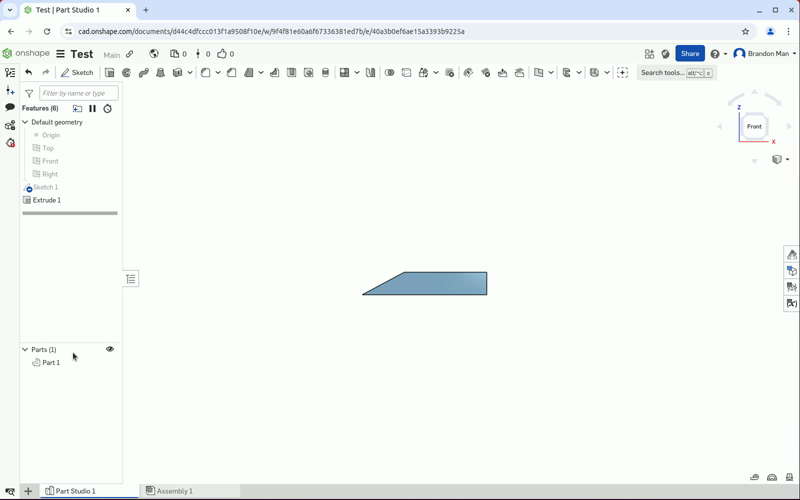
key(y)
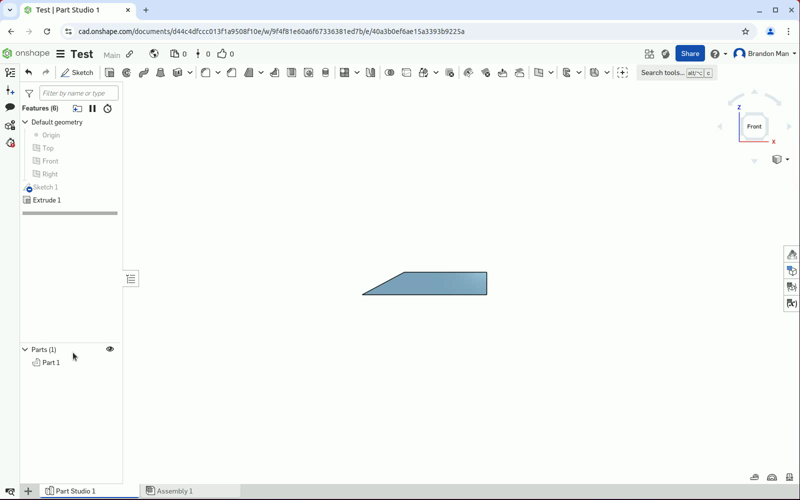
key(shift+p)
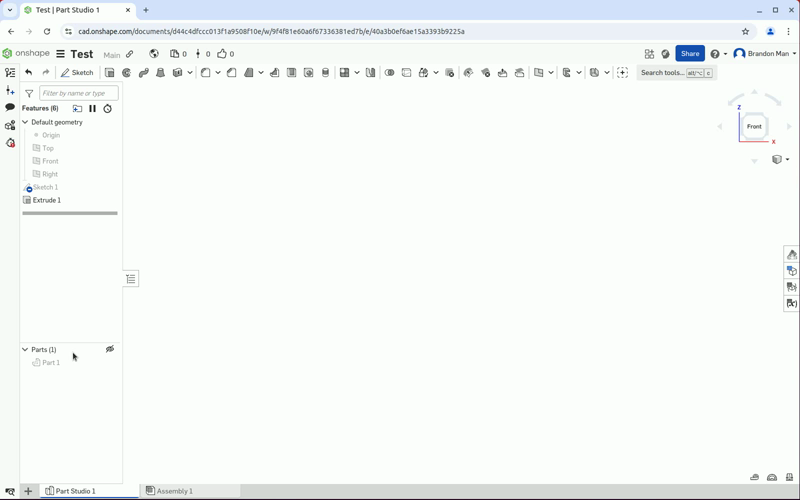
key(space)
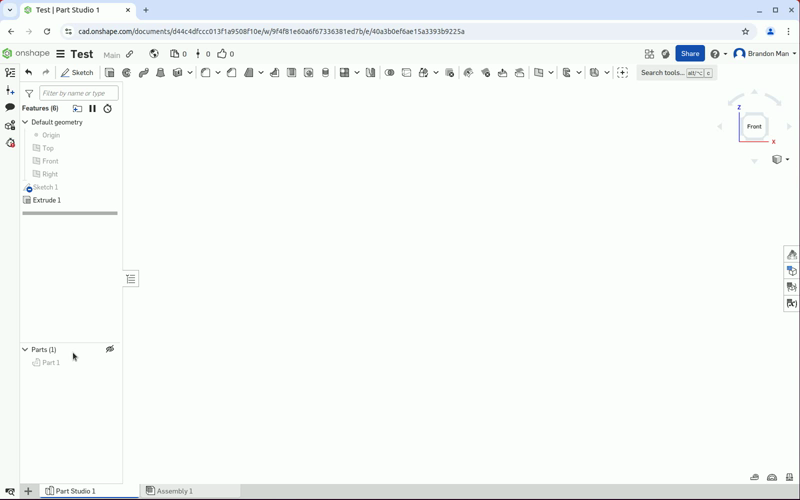
key_down(shift)
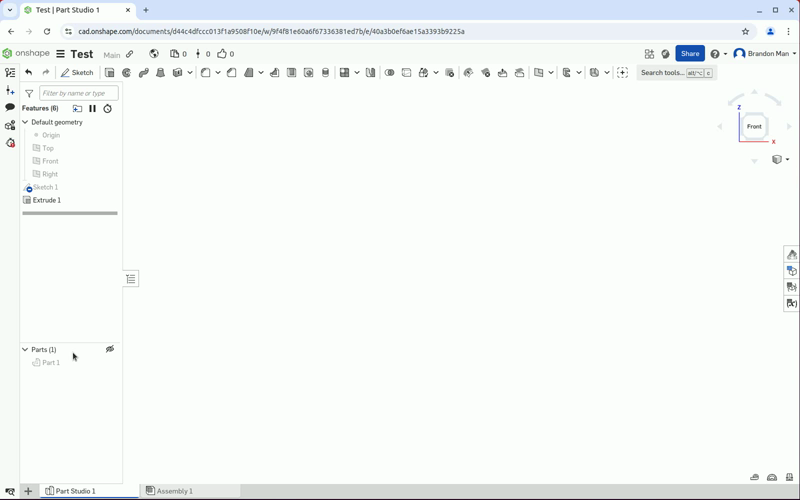
key(left)
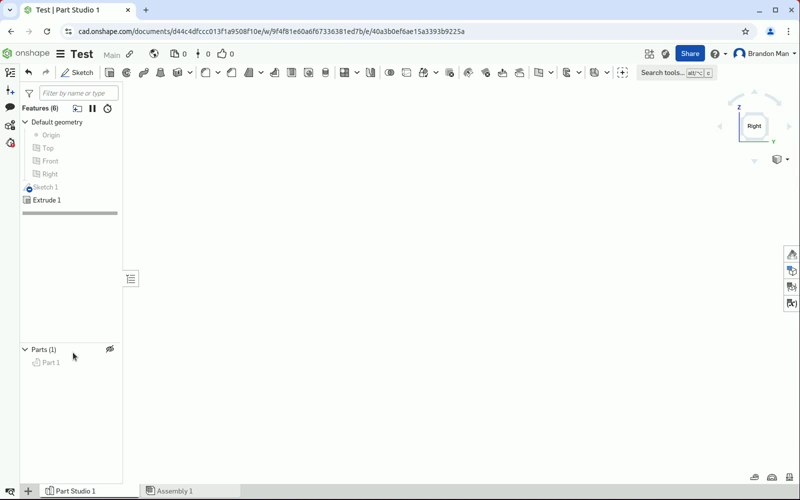
key_up(shift)
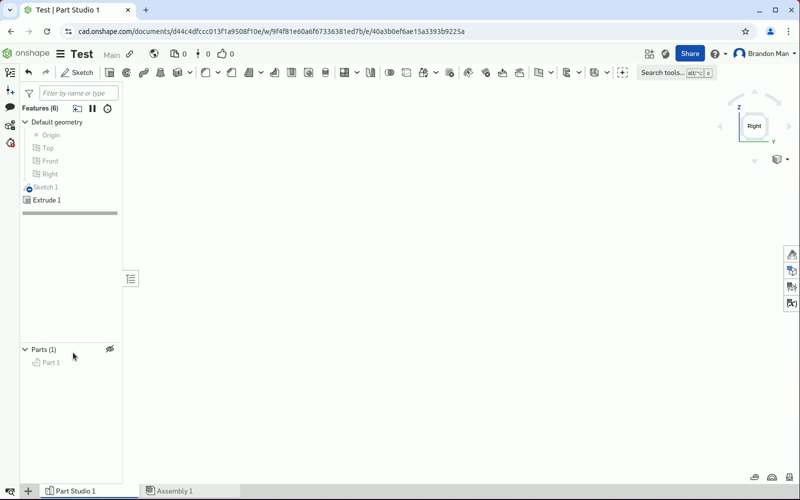
mouse_move(73, 352)
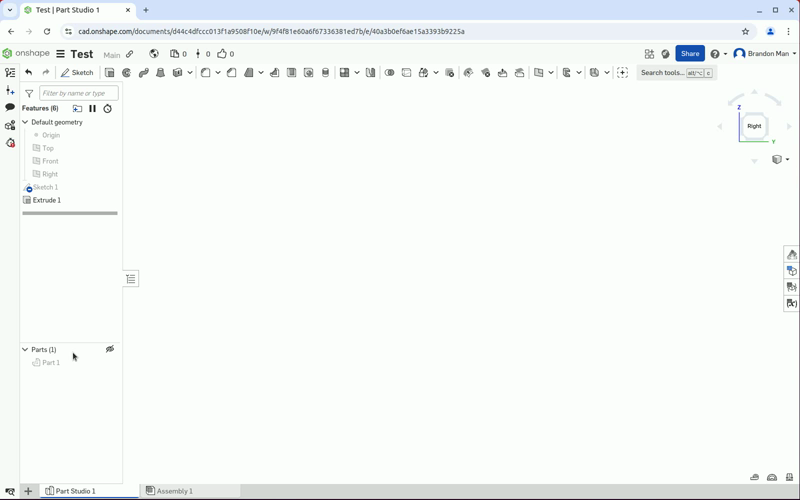
key(shift+y)
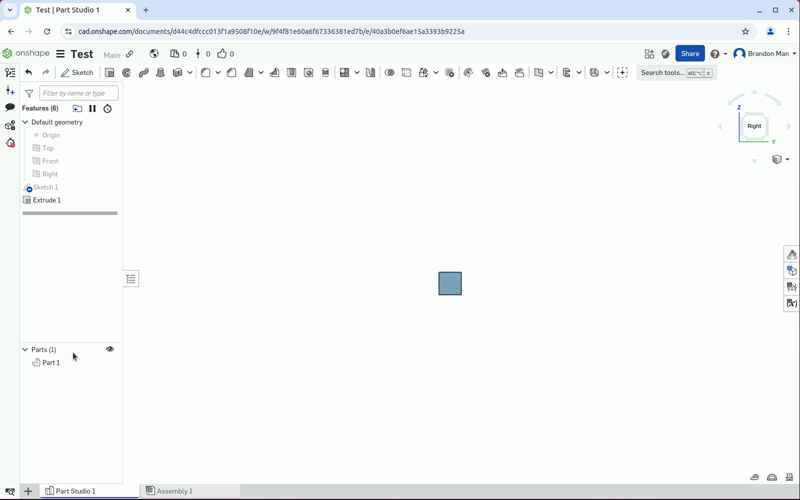
mouse_move(541, 75)
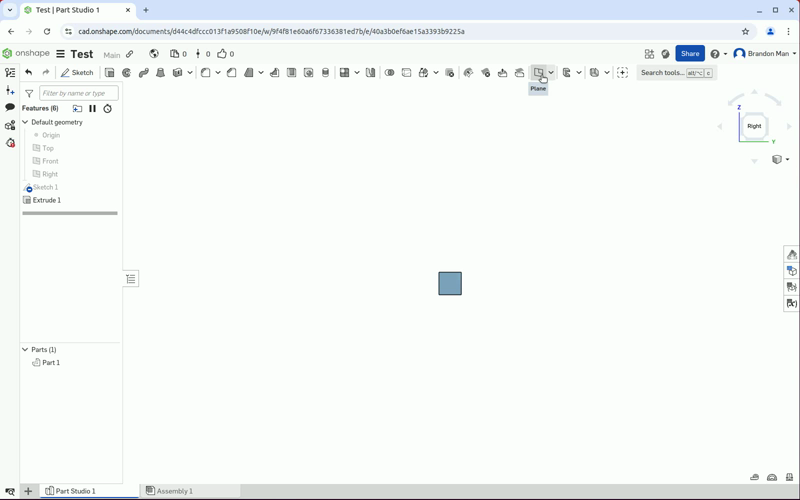
click(541, 75)
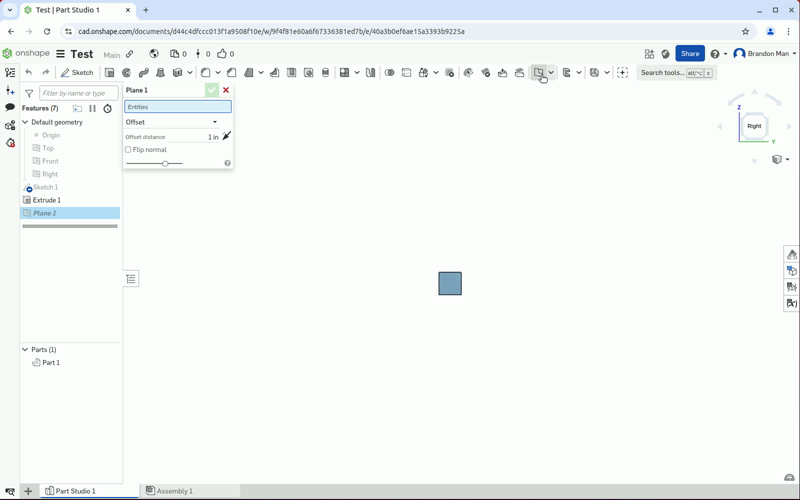
mouse_move(73, 176)
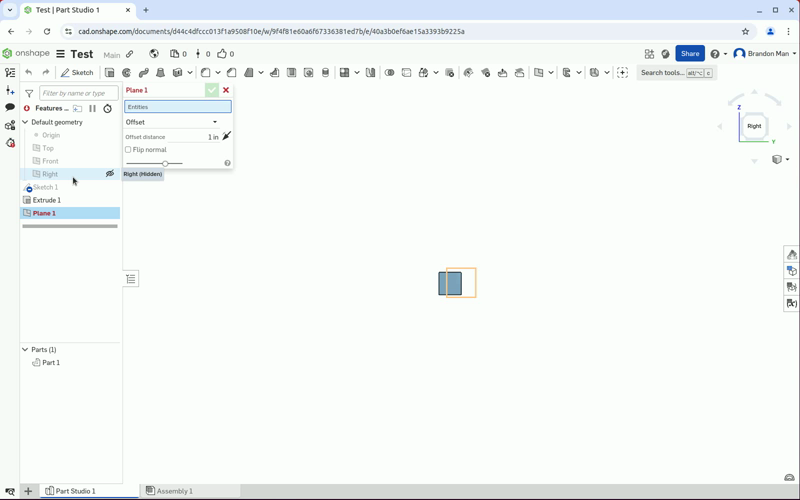
click(73, 176)
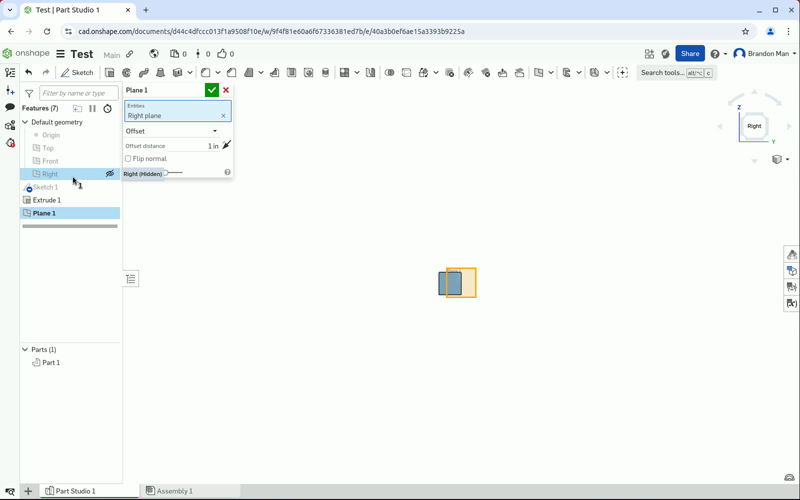
key(tab, 2)
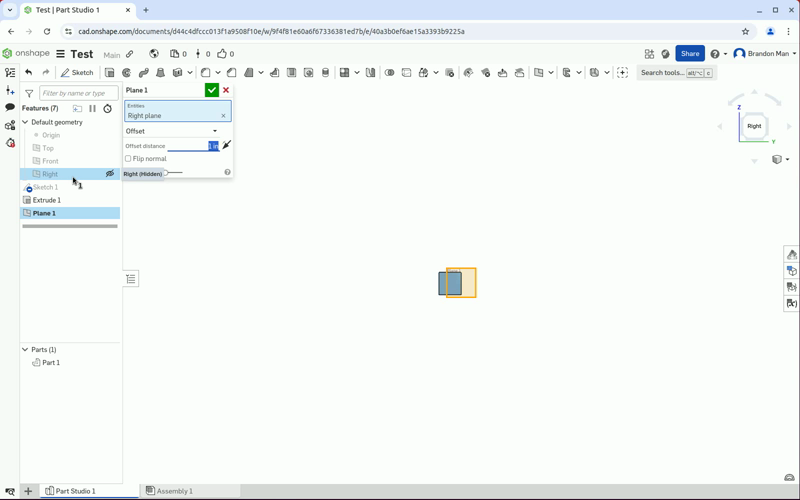
text(5.053)
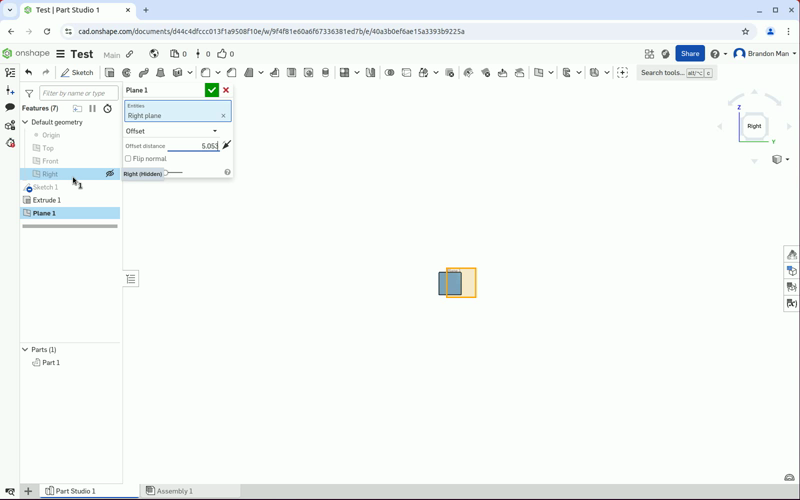
key(enter, 2)
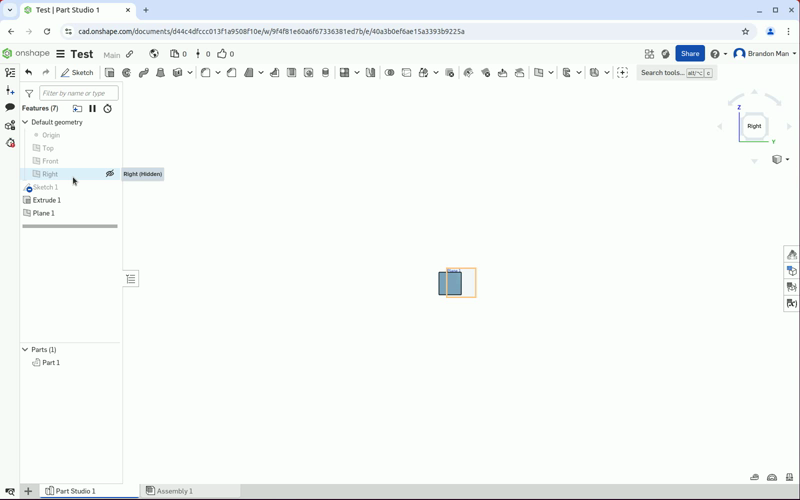
key(shift+s)
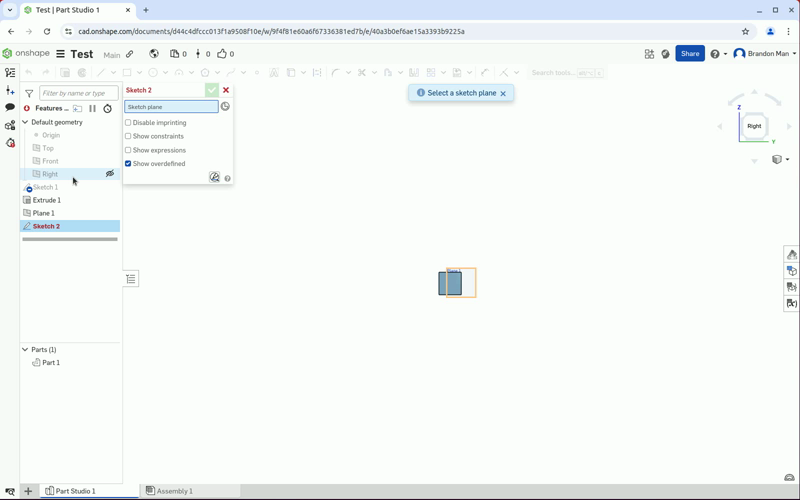
mouse_move(73, 215)
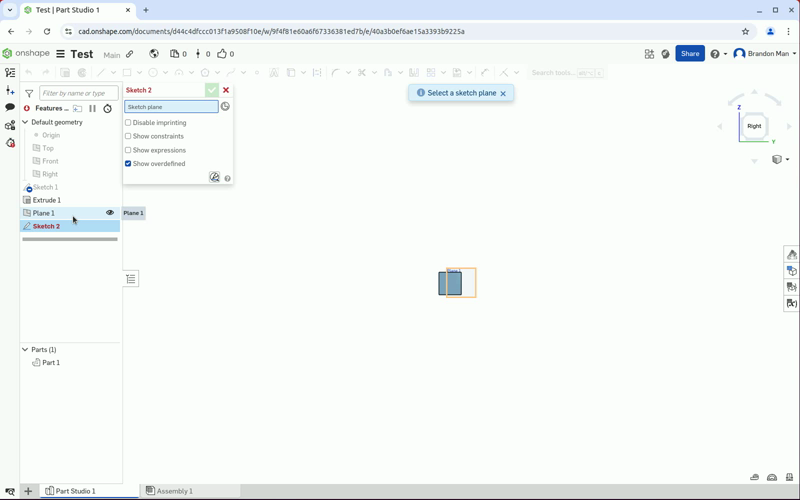
click(73, 215)
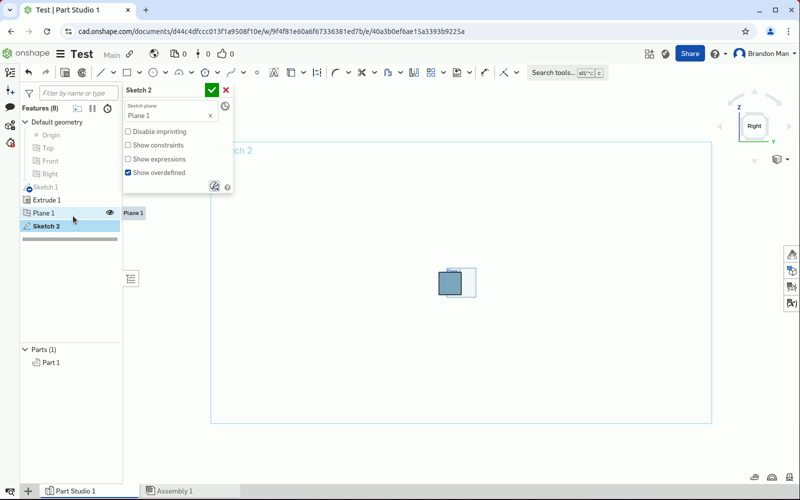
mouse_move(73, 352)
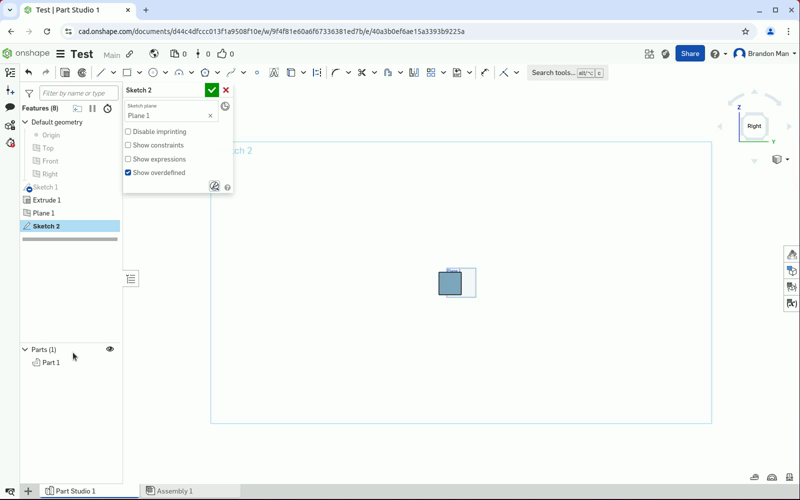
key(y)
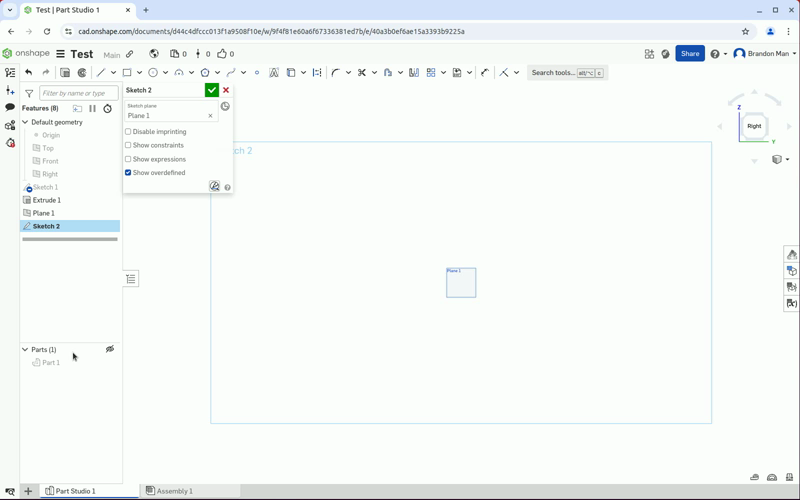
key(l)
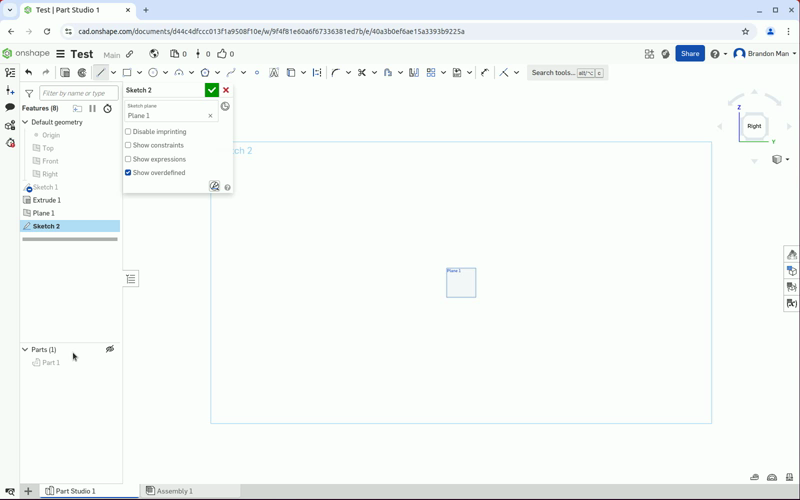
key_down(shift)
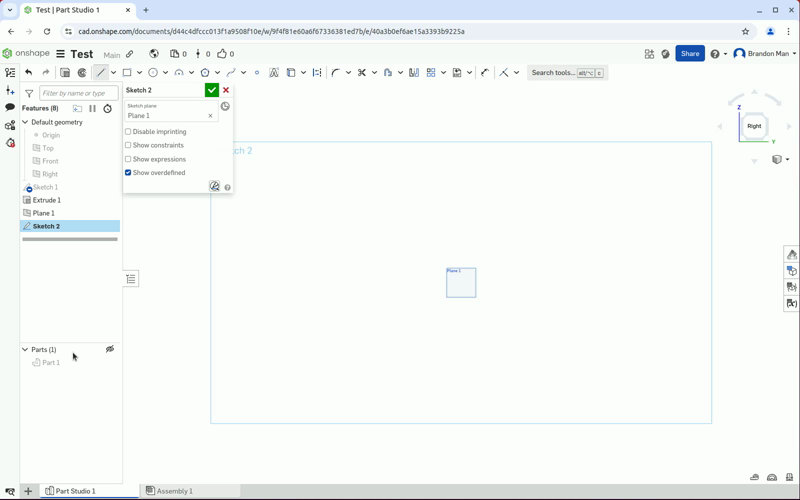
mouse_move(446, 294)
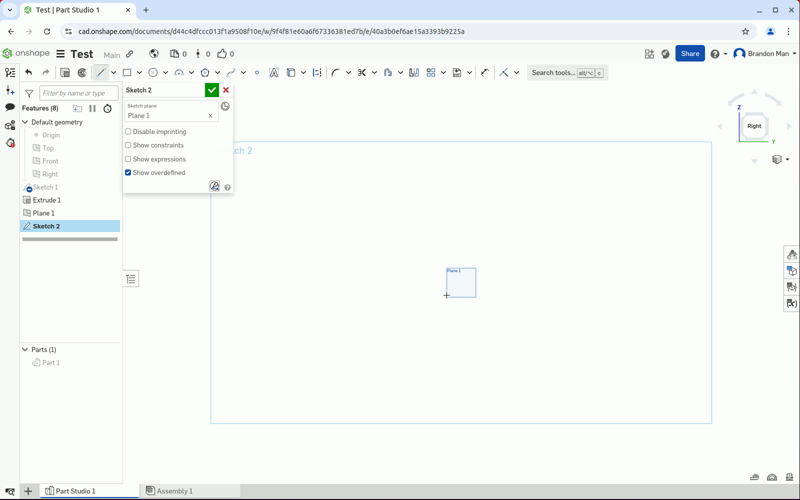
click(446, 294)
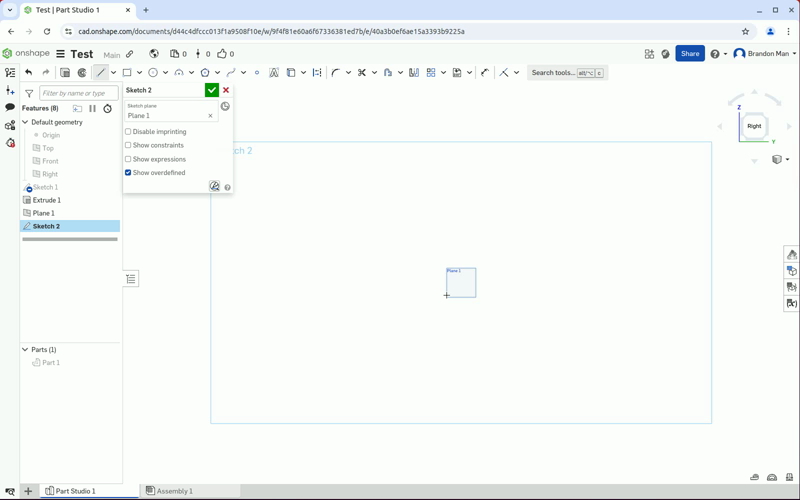
key_up(shift)
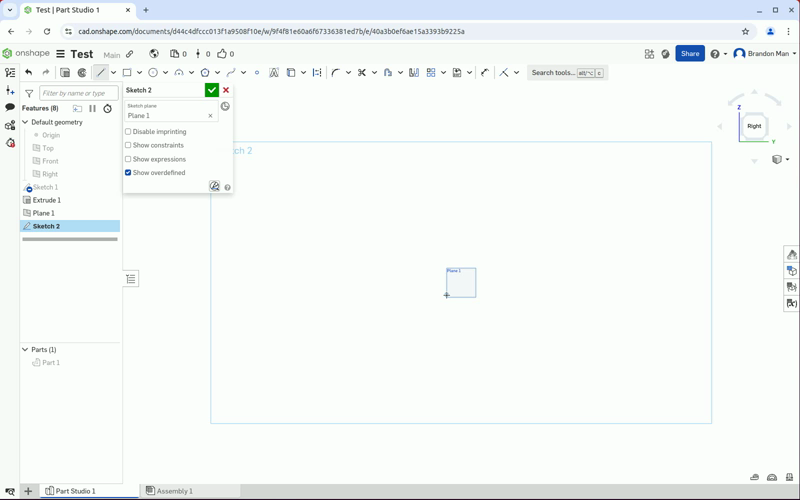
key_down(shift)
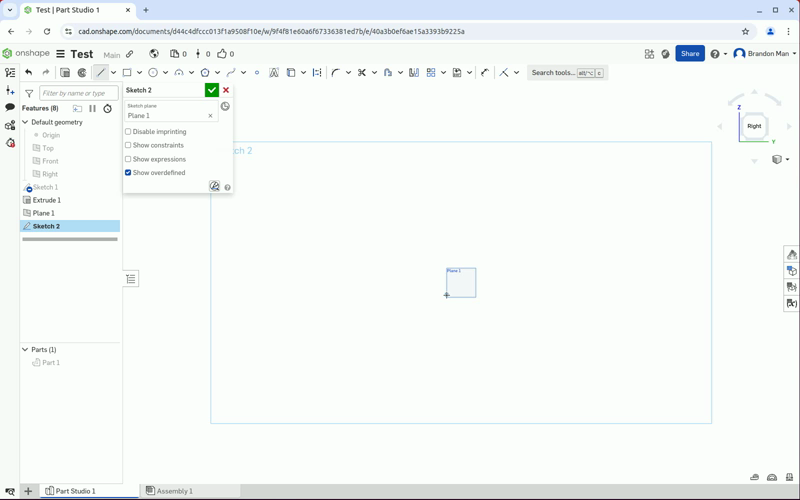
mouse_move(476, 294)
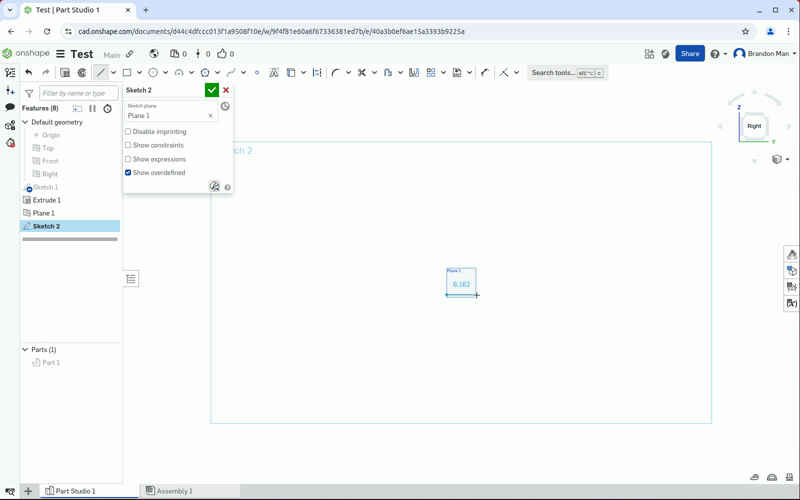
mouse_move(453, 294)
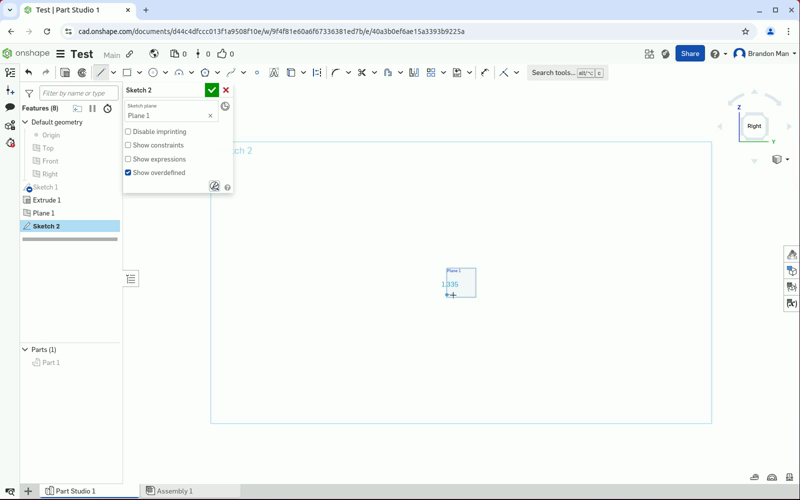
scroll(6)
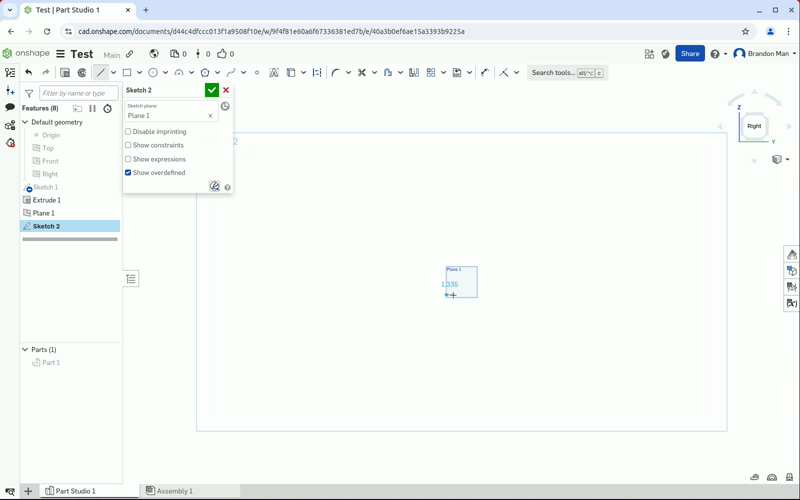
scroll(6)
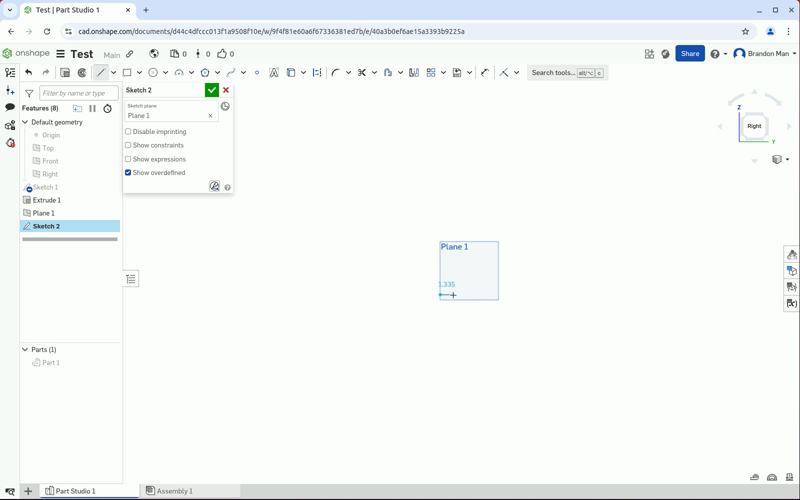
scroll(6)
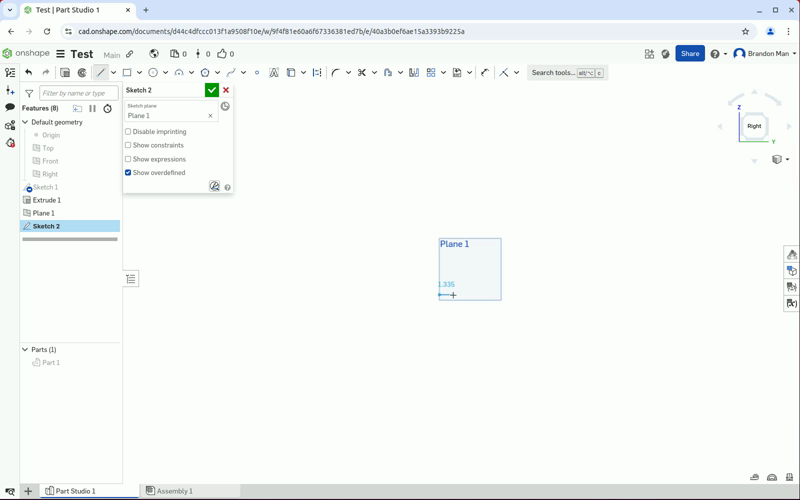
scroll(6)
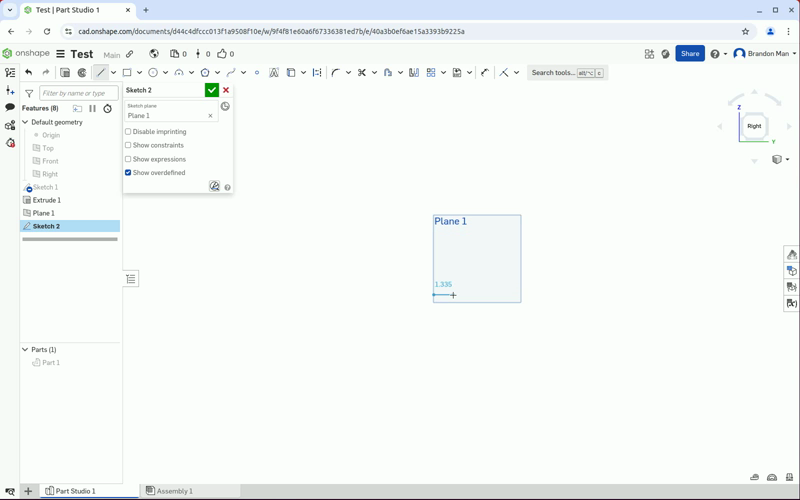
scroll(6)
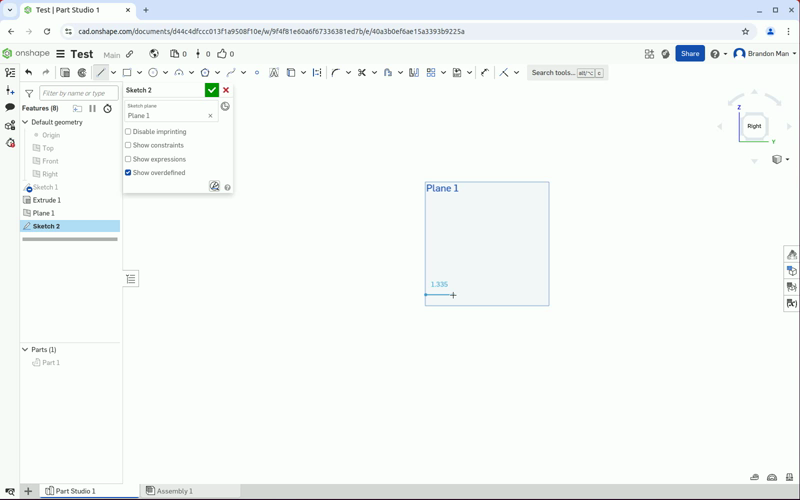
scroll(6)
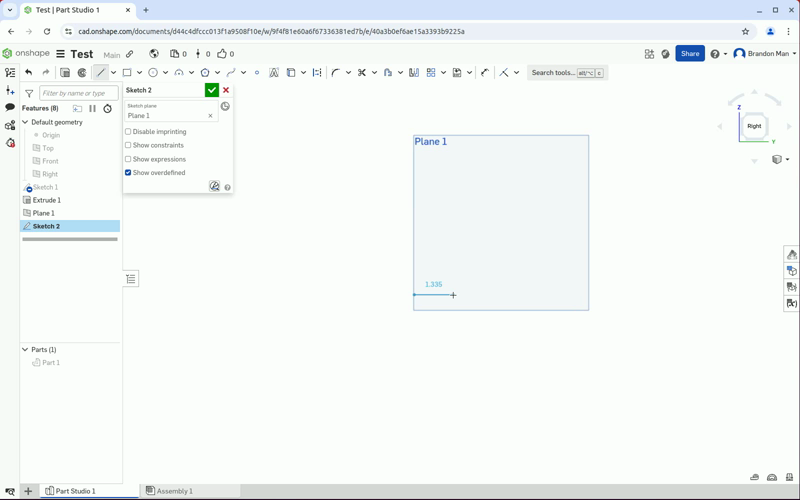
scroll(6)
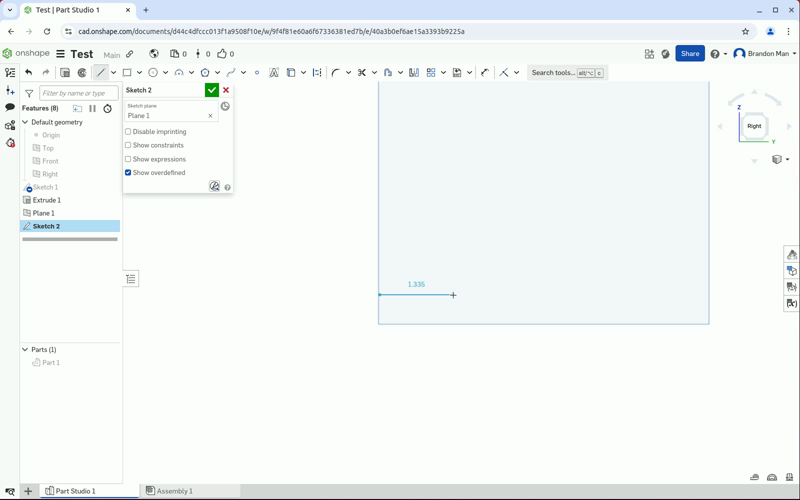
click(453, 294)
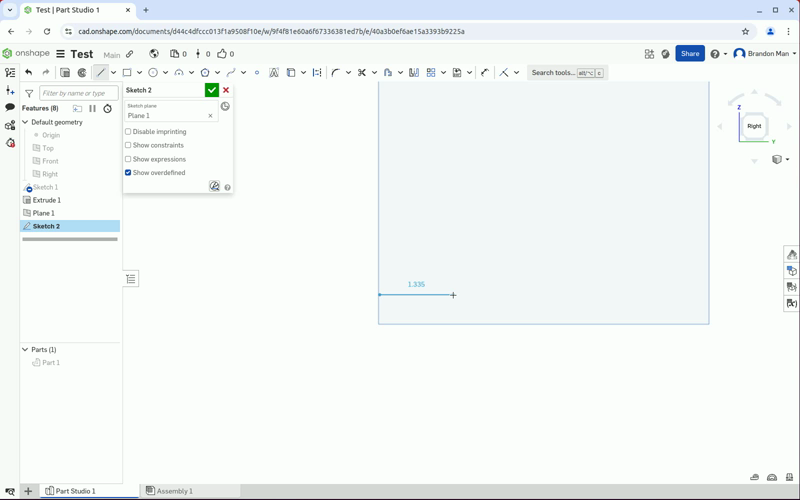
scroll(-6)
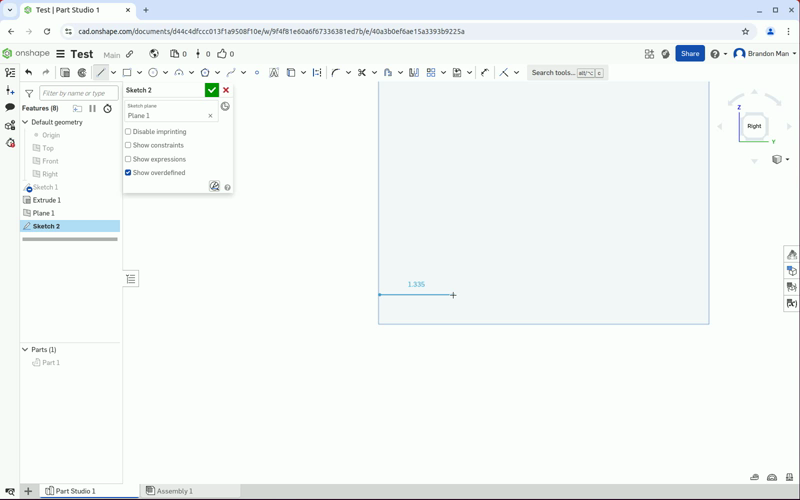
scroll(-6)
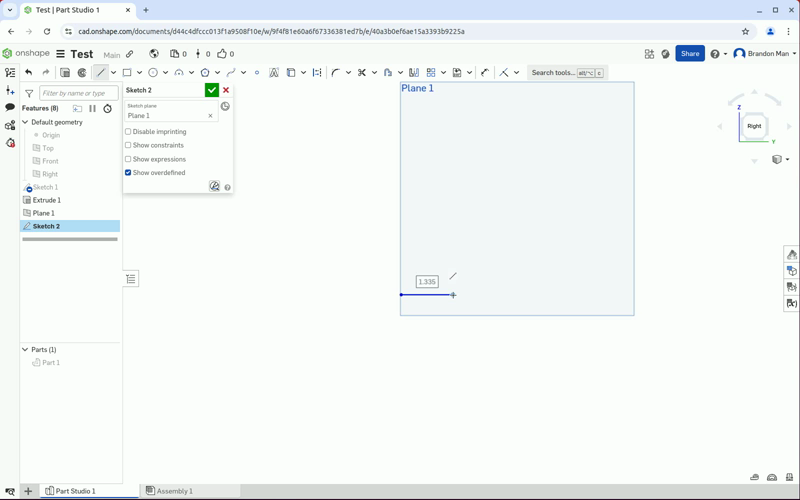
scroll(-6)
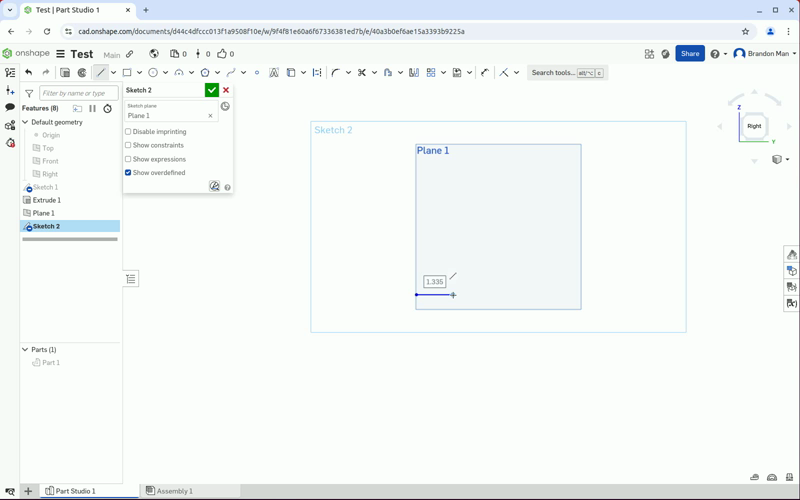
scroll(-6)
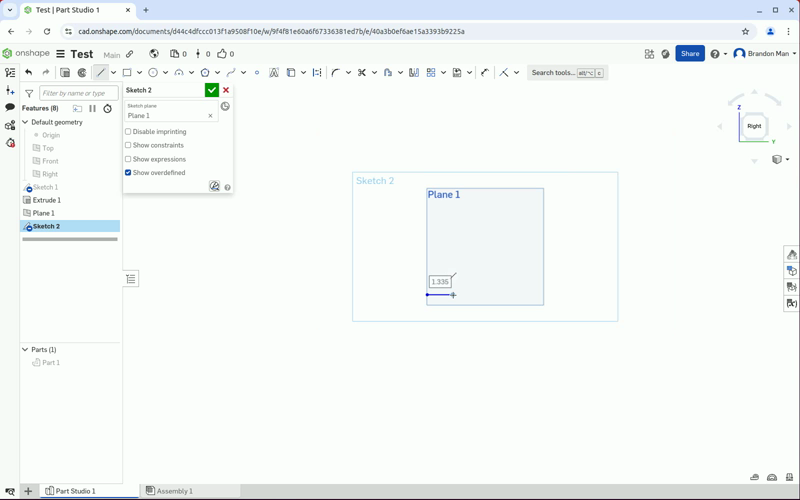
scroll(-6)
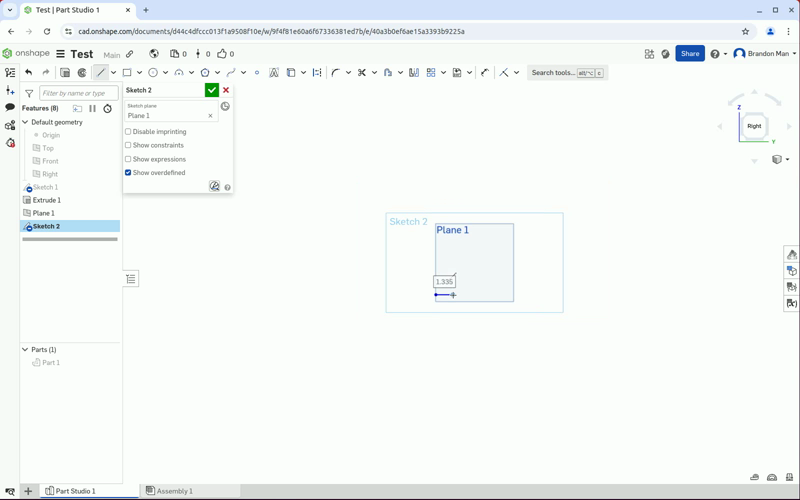
scroll(-6)
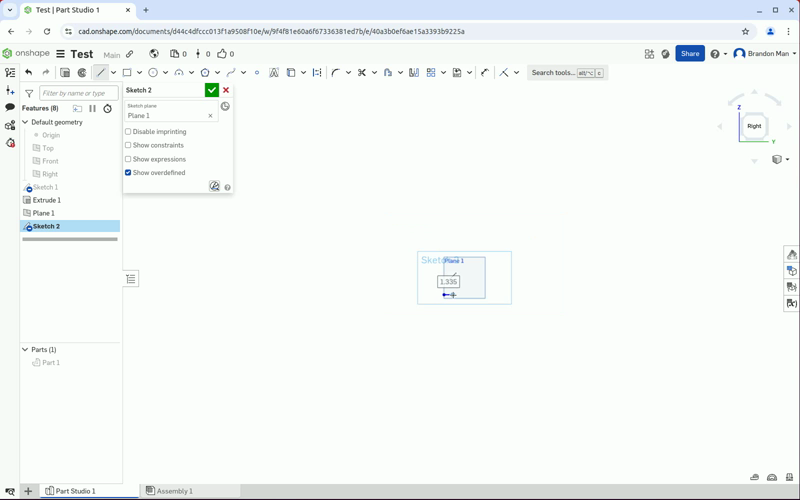
scroll(-6)
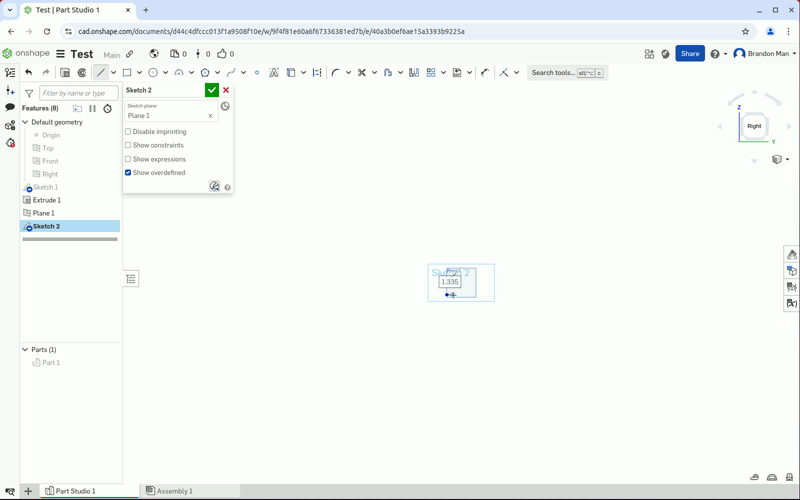
key_up(shift)
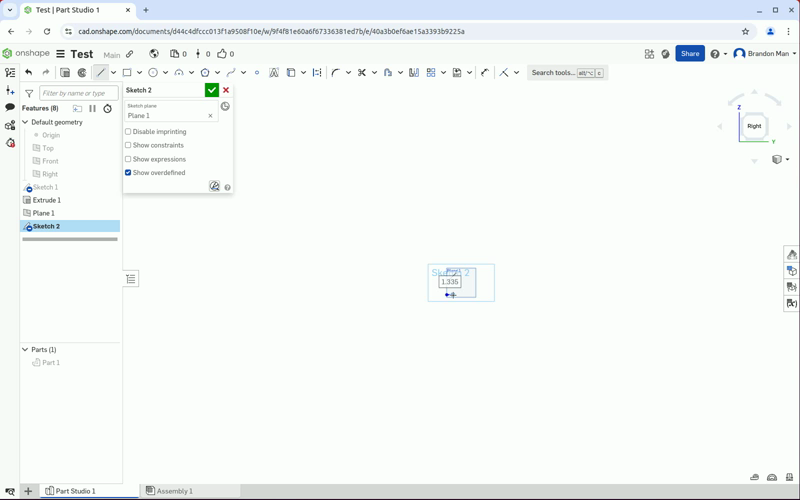
key_down(shift)
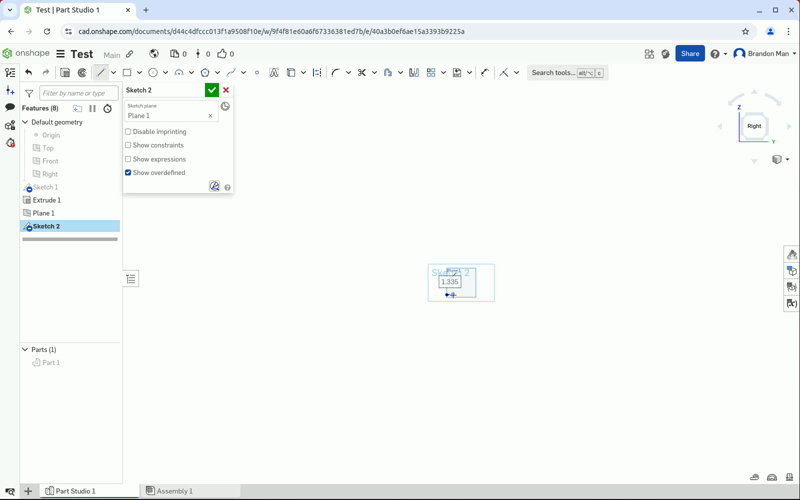
mouse_move(483, 294)
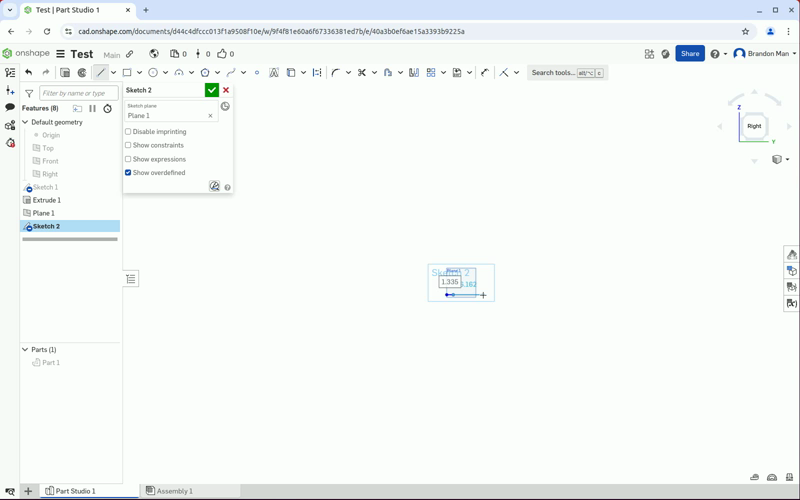
mouse_move(453, 271)
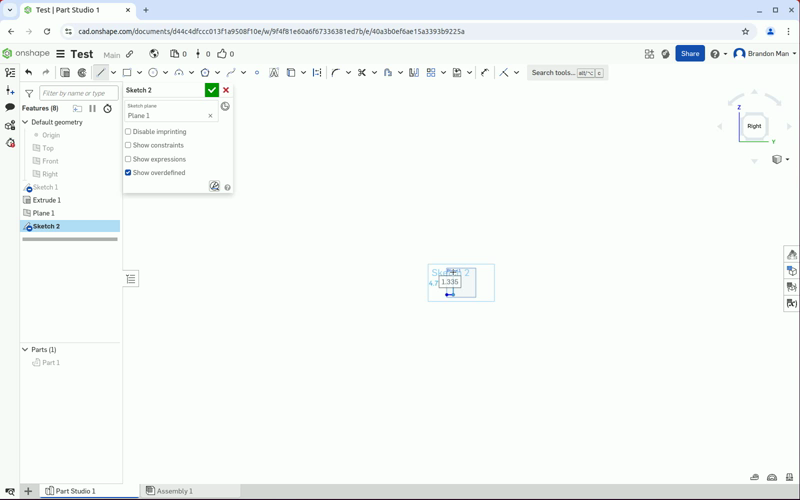
click(453, 271)
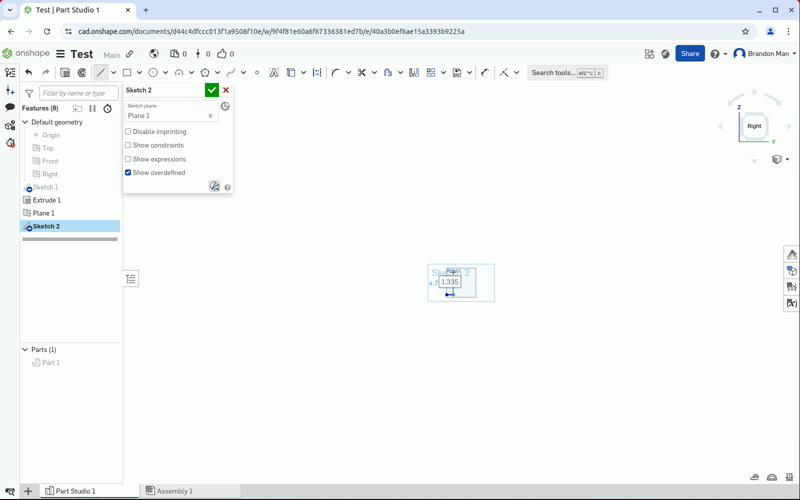
key_up(shift)
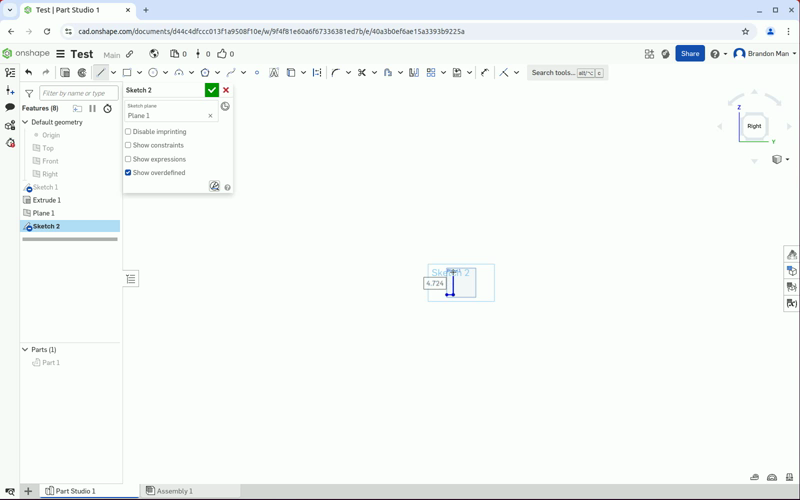
key_down(shift)
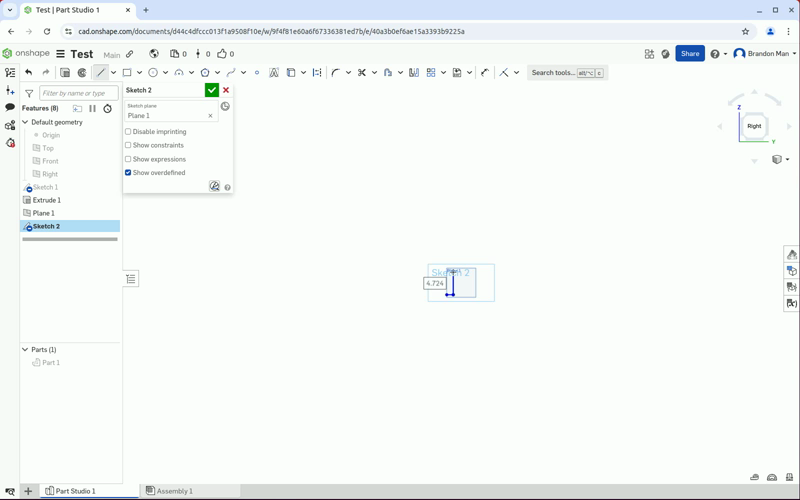
mouse_move(483, 271)
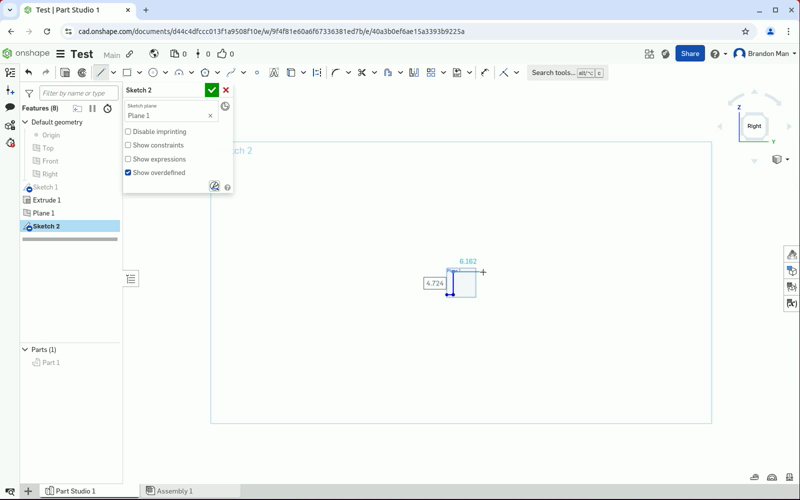
mouse_move(446, 271)
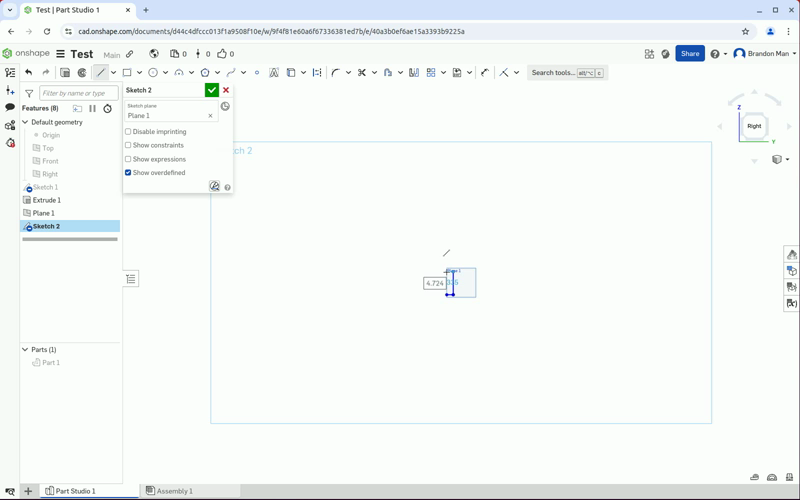
scroll(6)
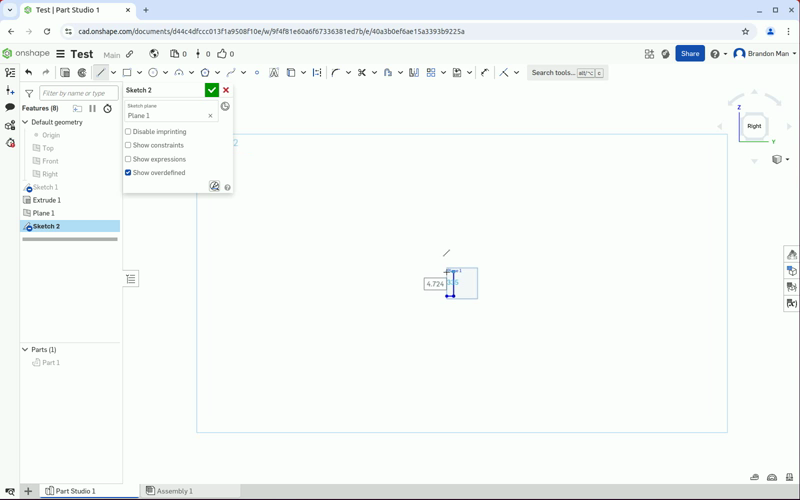
scroll(6)
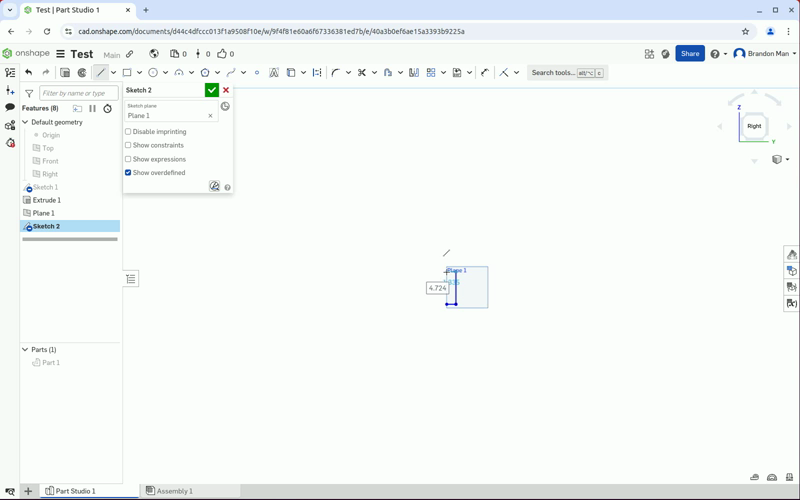
scroll(6)
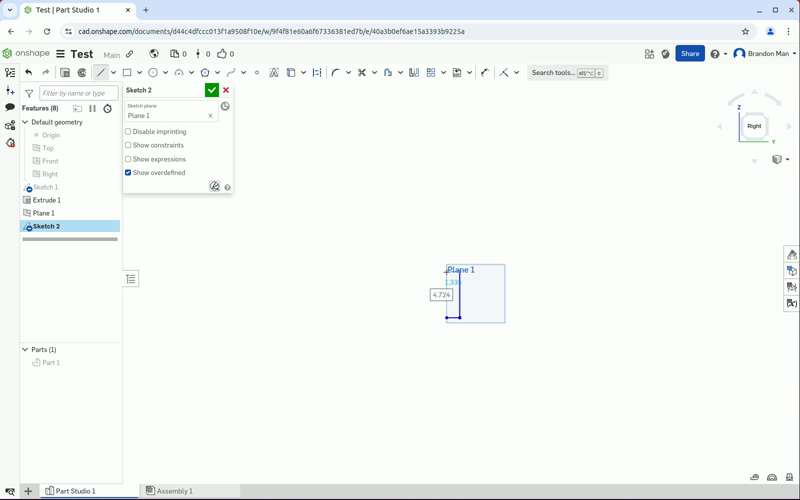
scroll(6)
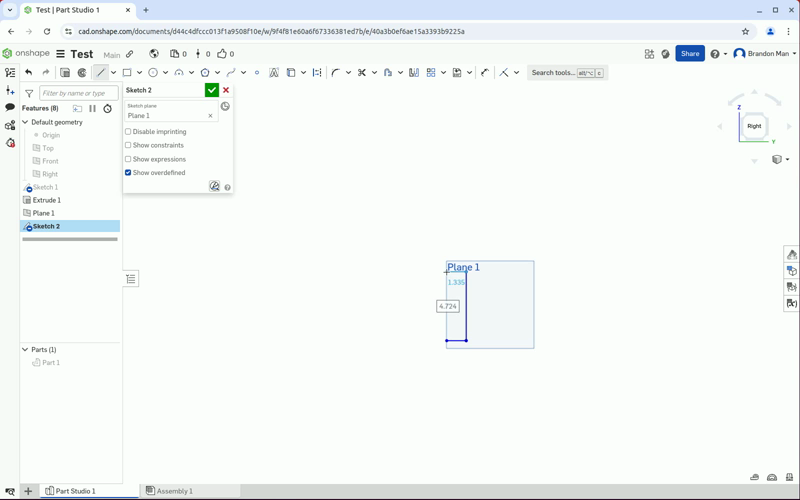
scroll(6)
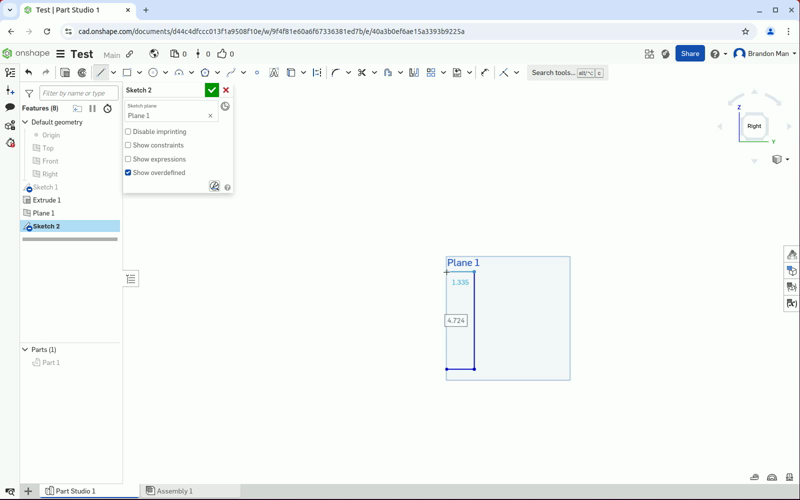
scroll(6)
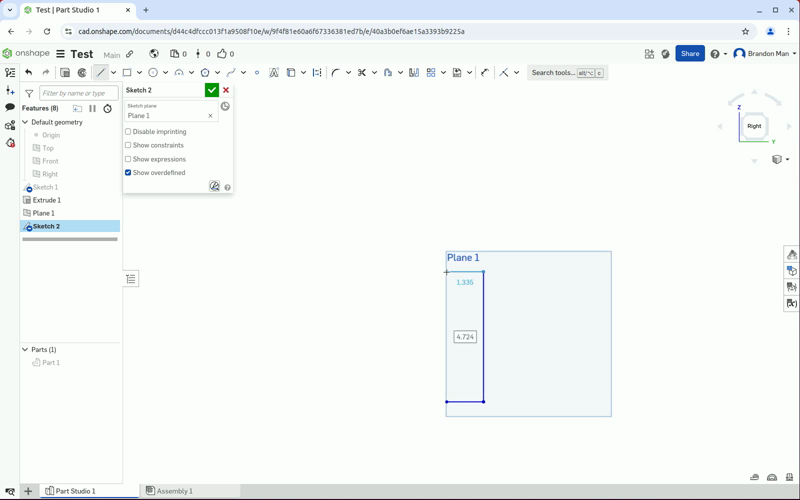
scroll(6)
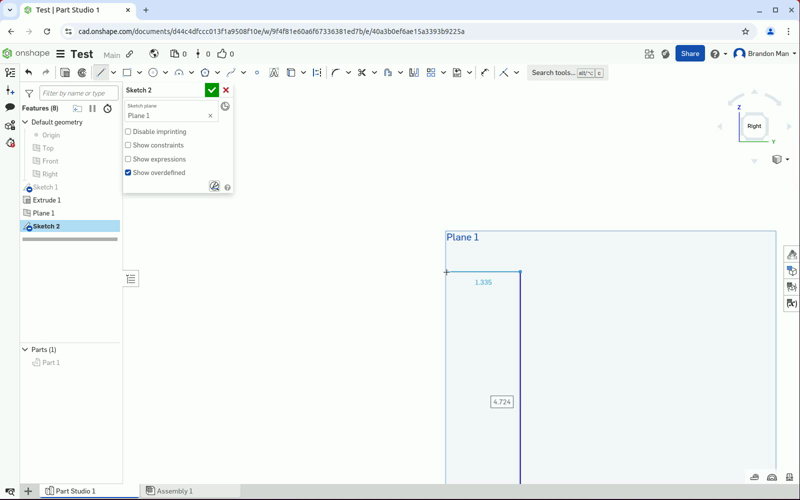
click(446, 271)
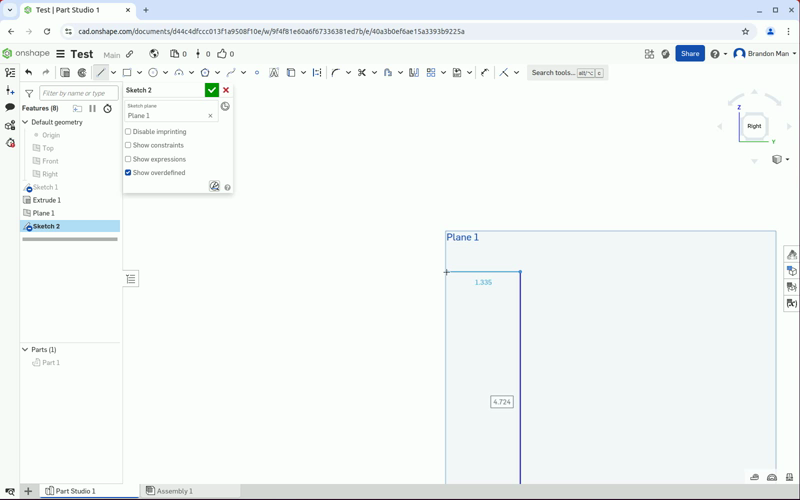
scroll(-6)
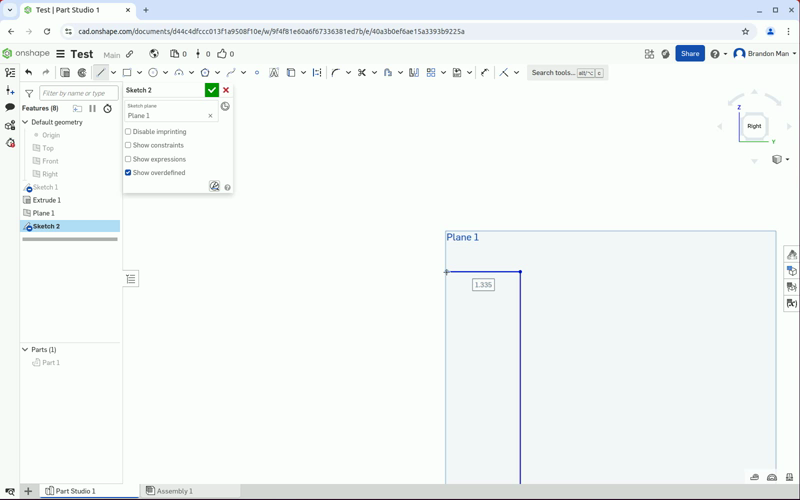
scroll(-6)
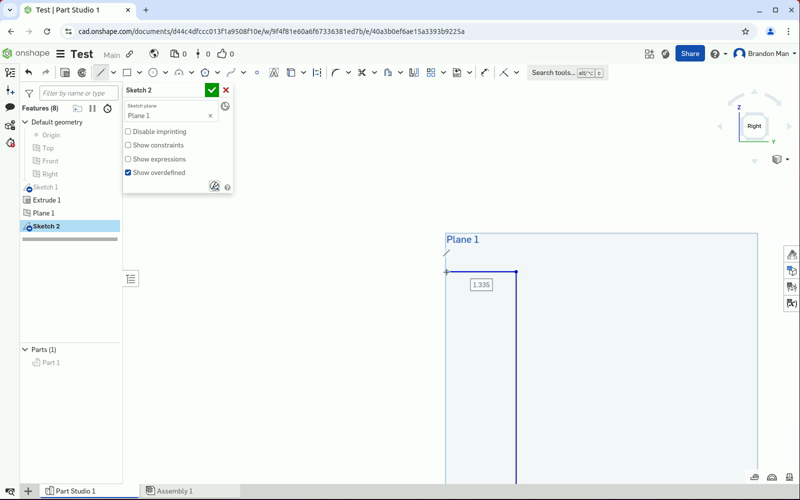
scroll(-6)
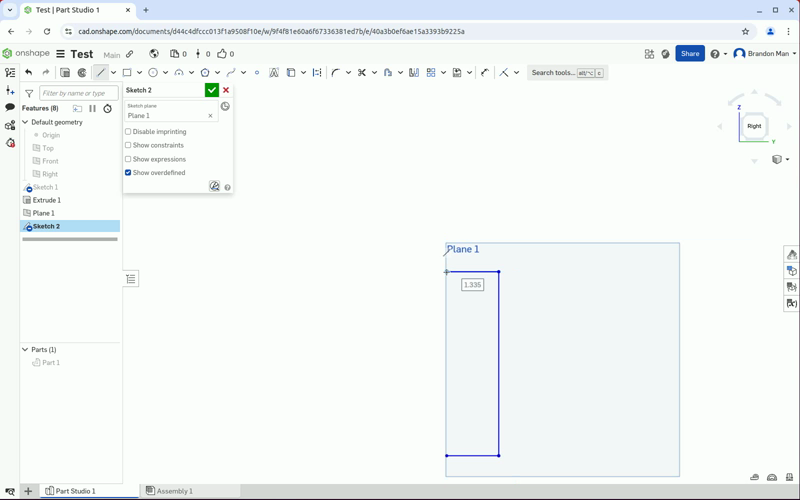
scroll(-6)
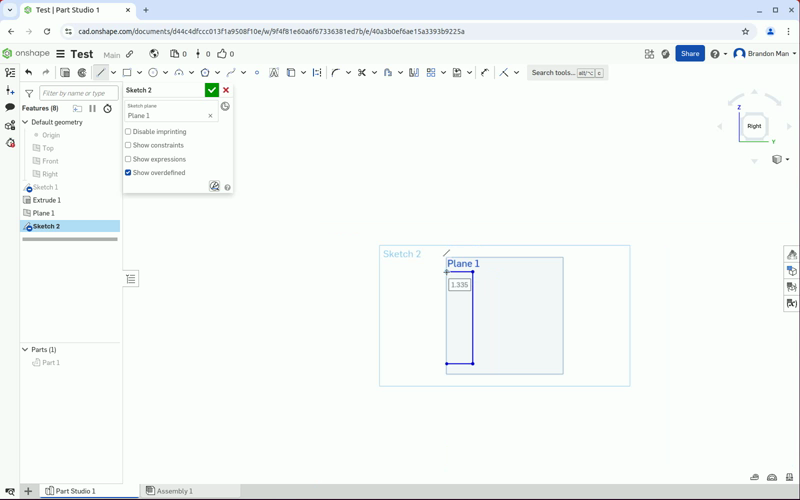
scroll(-6)
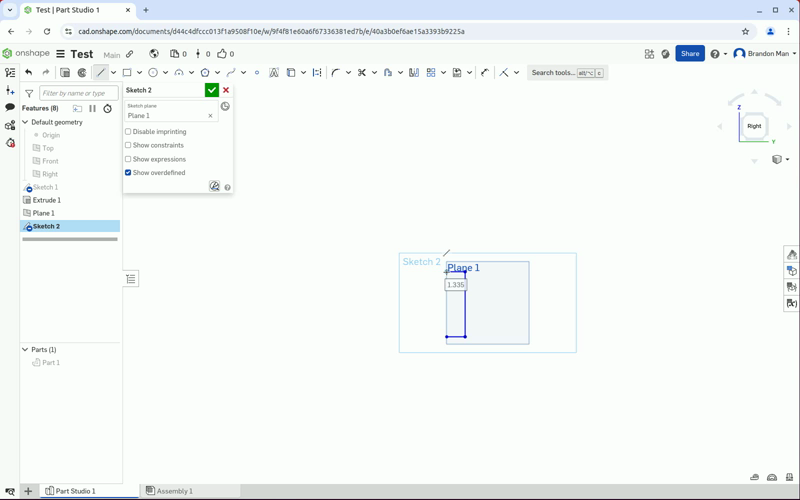
scroll(-6)
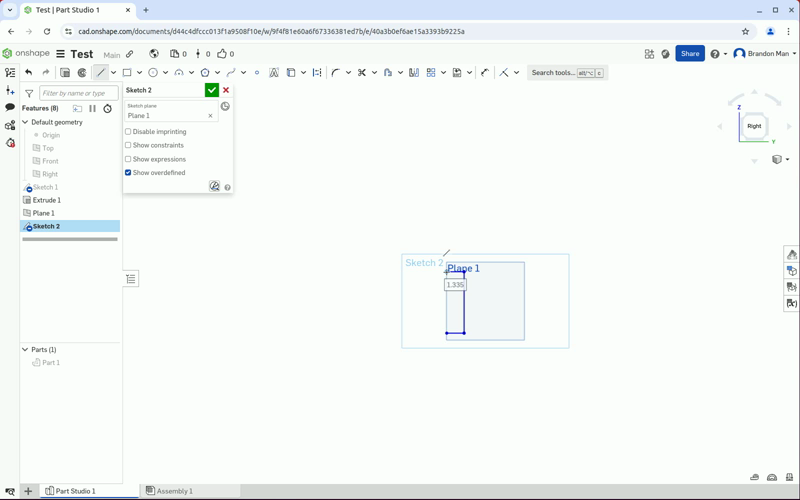
scroll(-6)
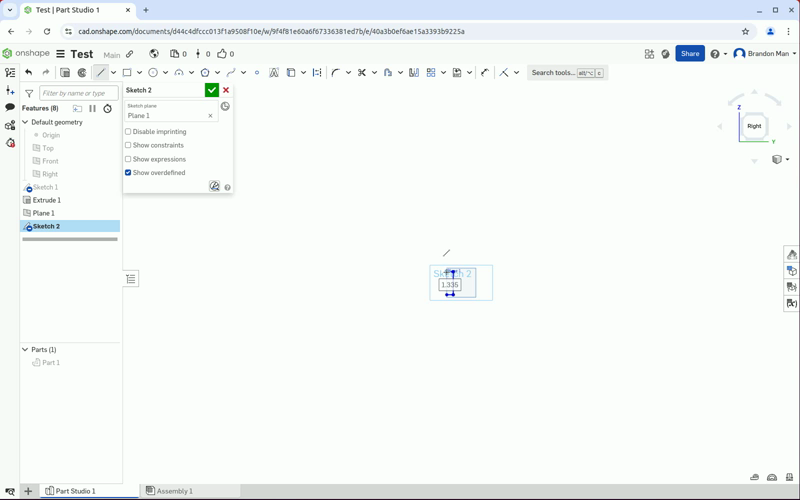
key_up(shift)
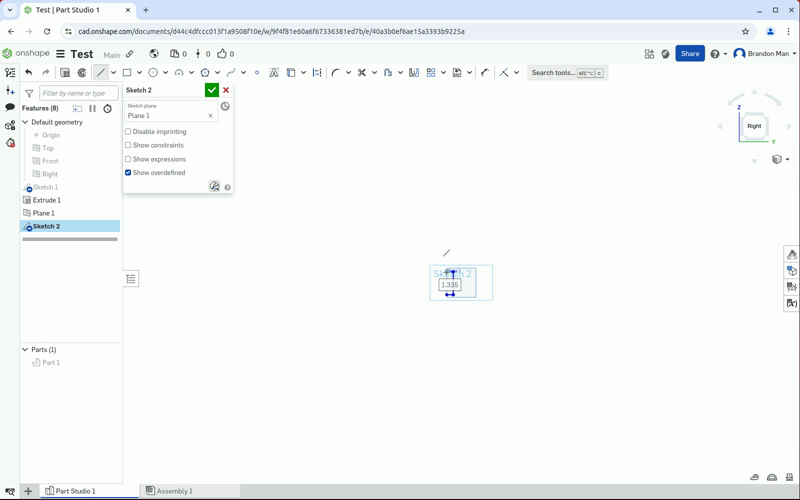
mouse_move(476, 271)
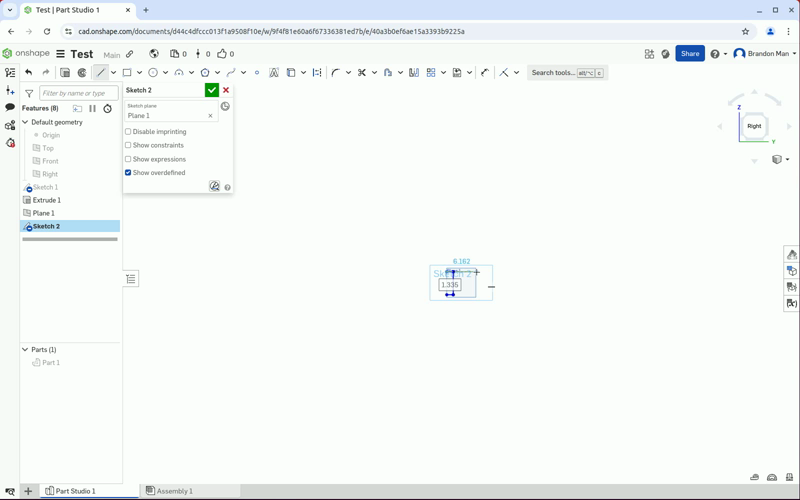
key_down(shift)
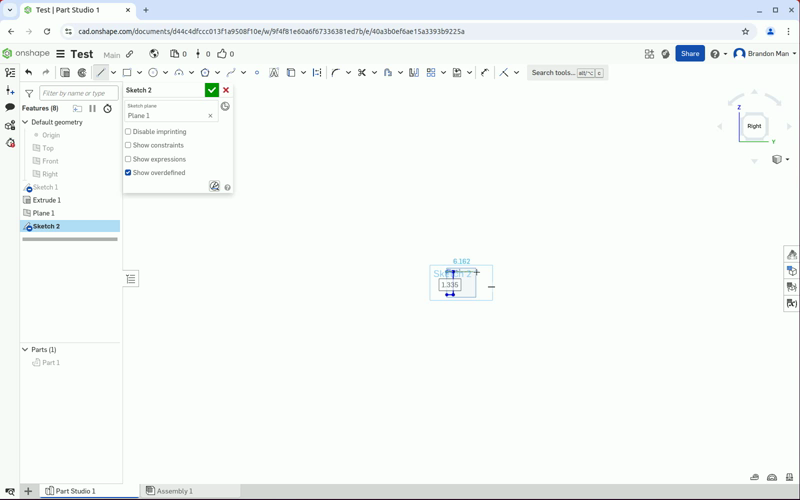
mouse_move(446, 294)
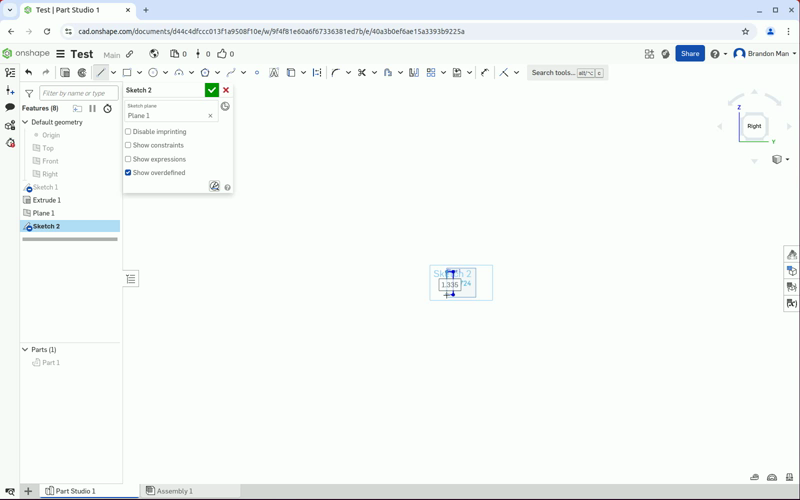
key_up(shift)
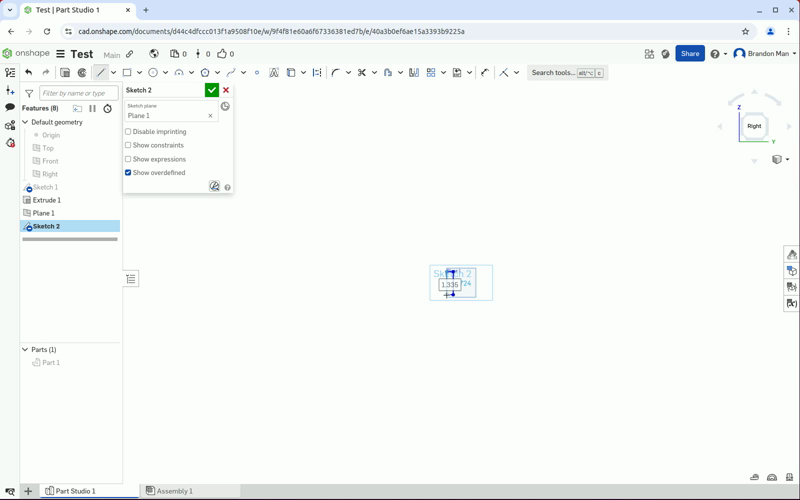
click(446, 294)
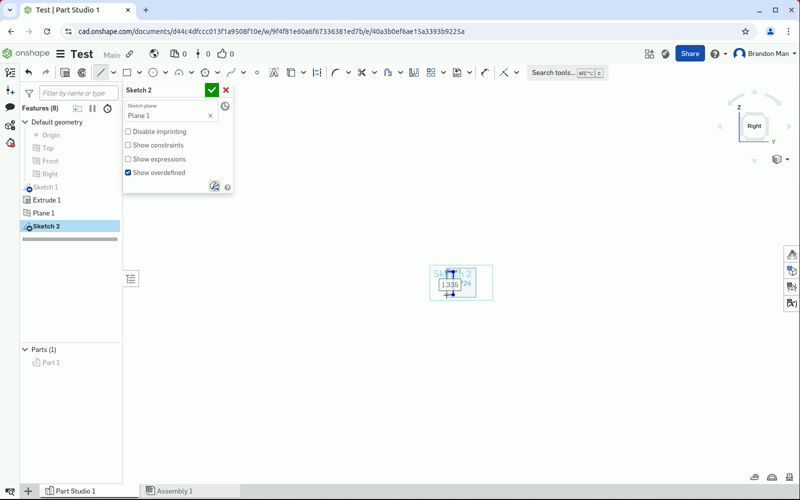
key(esc)
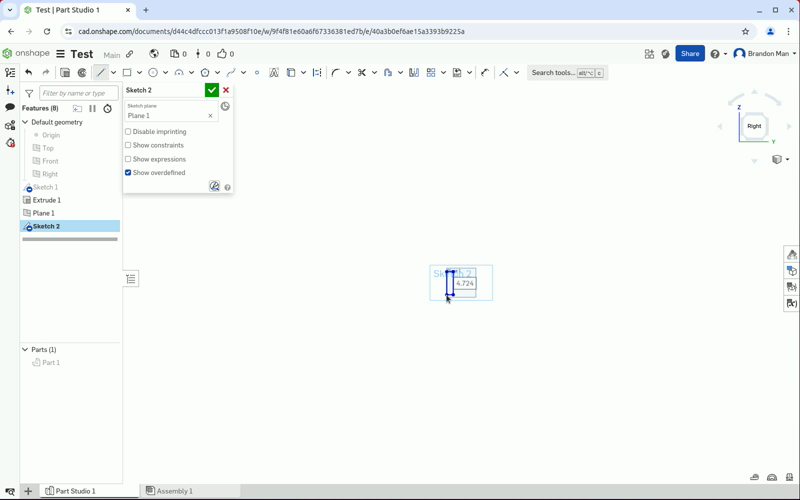
mouse_move(449, 278)
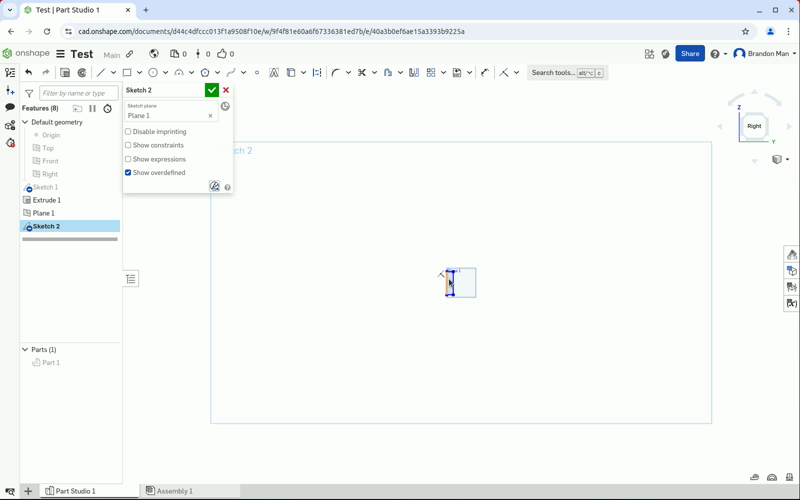
scroll(6)
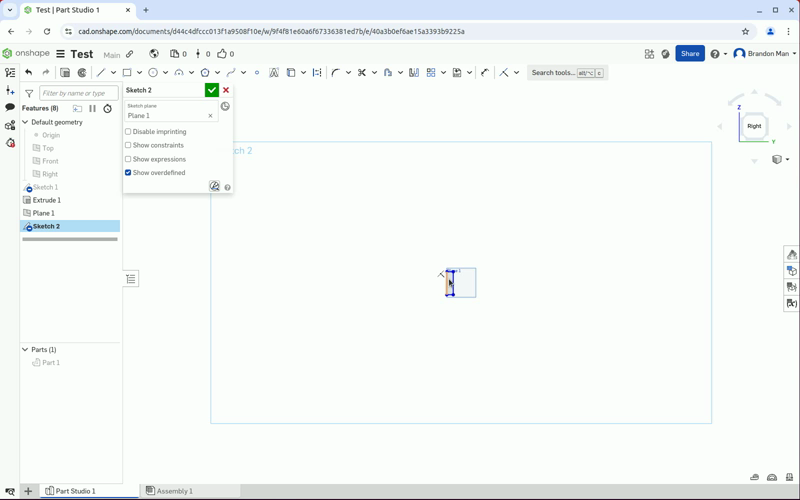
scroll(6)
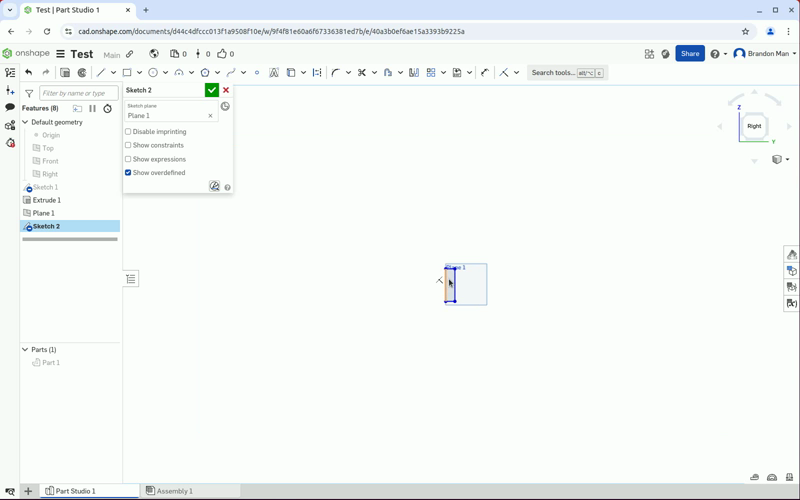
scroll(6)
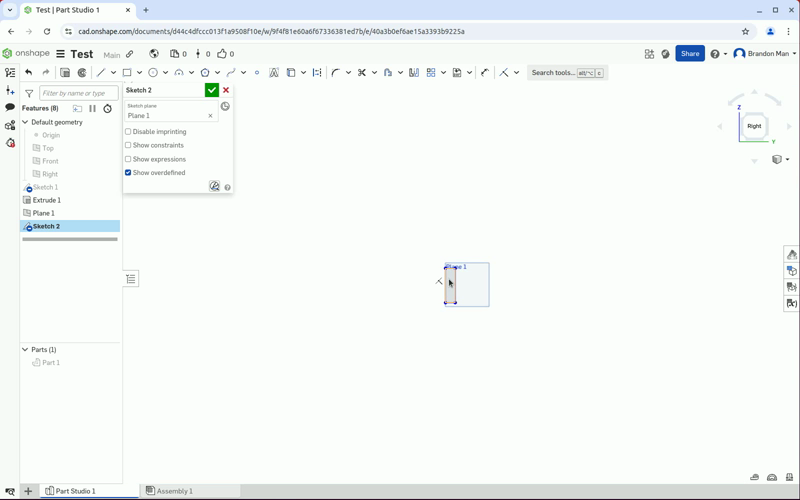
scroll(6)
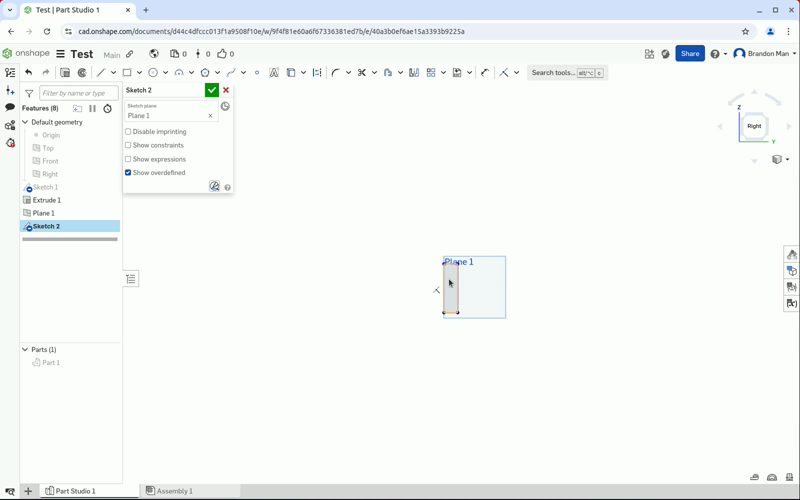
scroll(6)
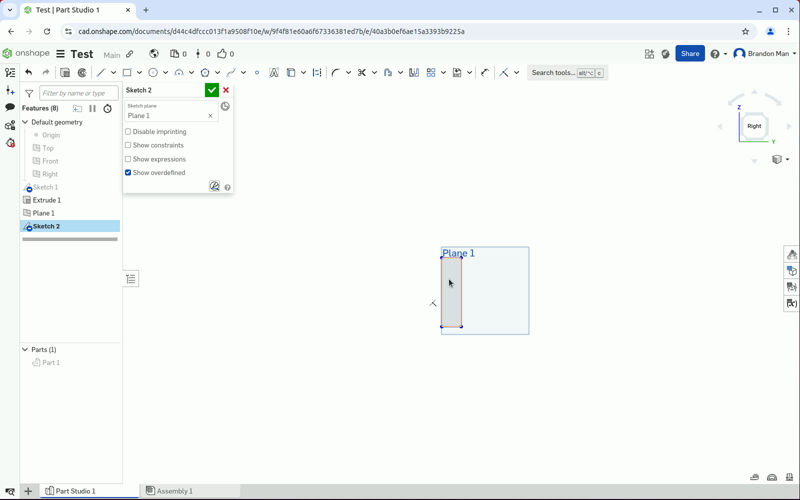
scroll(6)
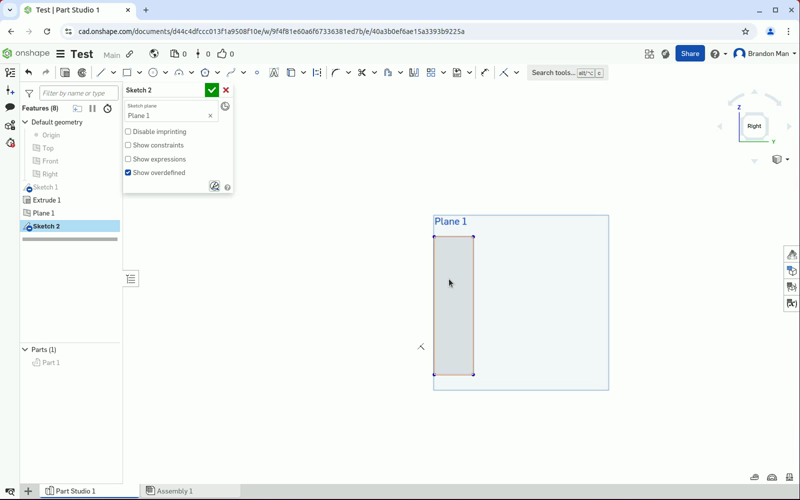
scroll(6)
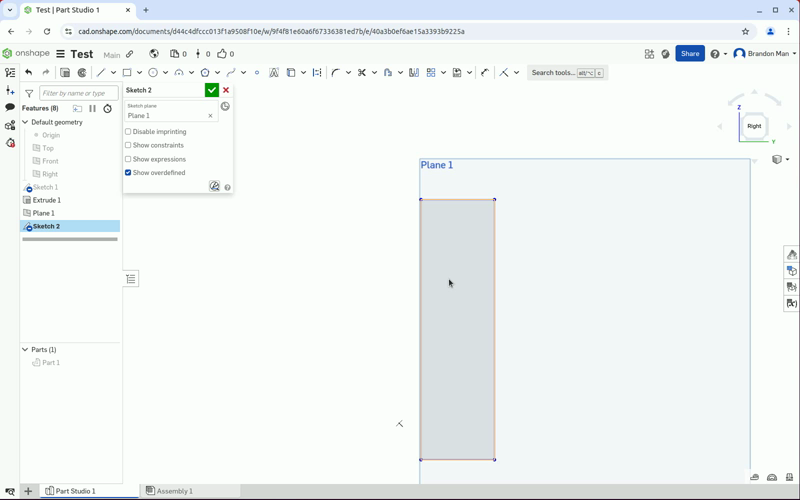
click(449, 278)
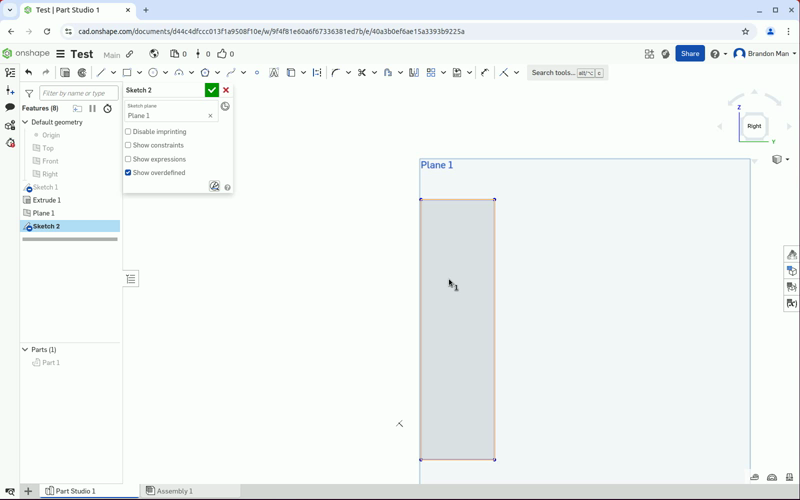
scroll(-6)
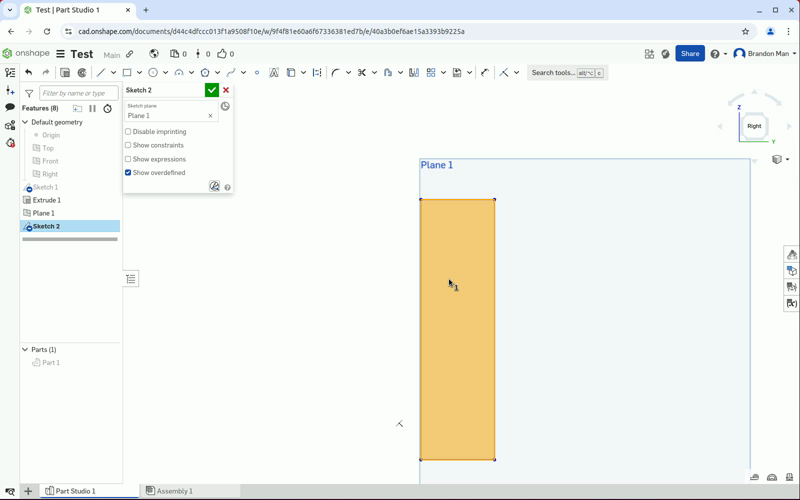
scroll(-6)
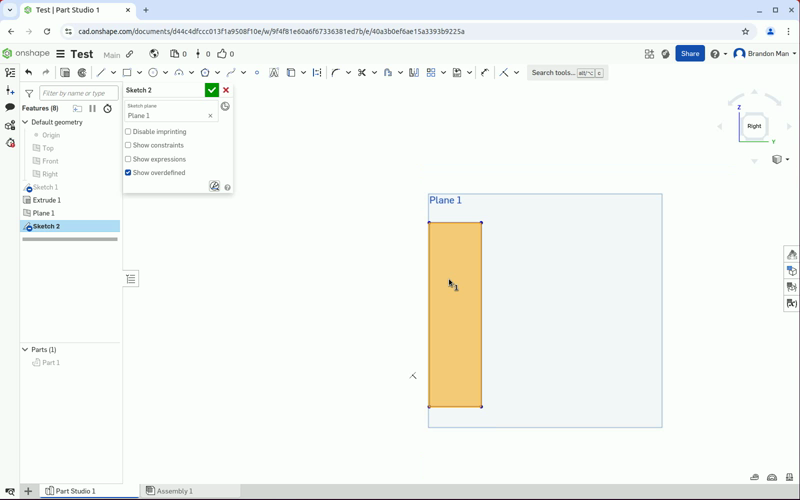
scroll(-6)
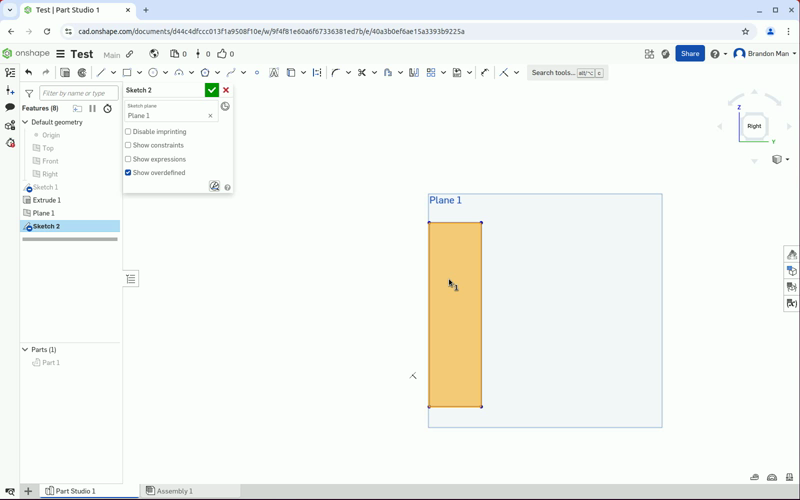
scroll(-6)
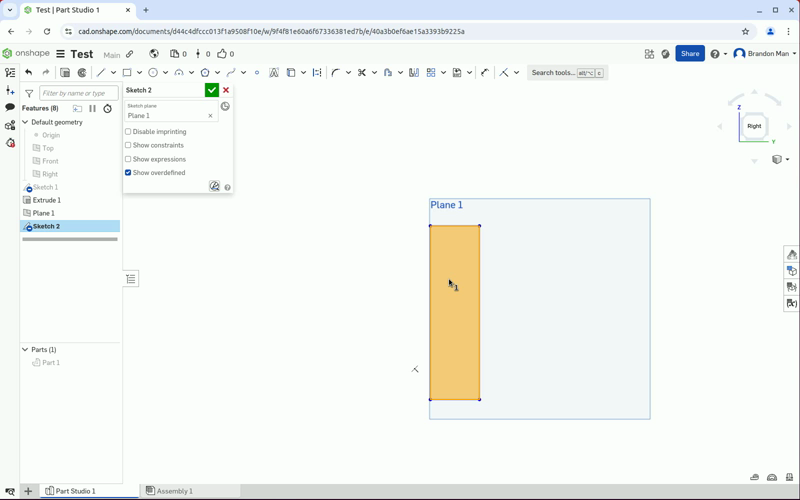
scroll(-6)
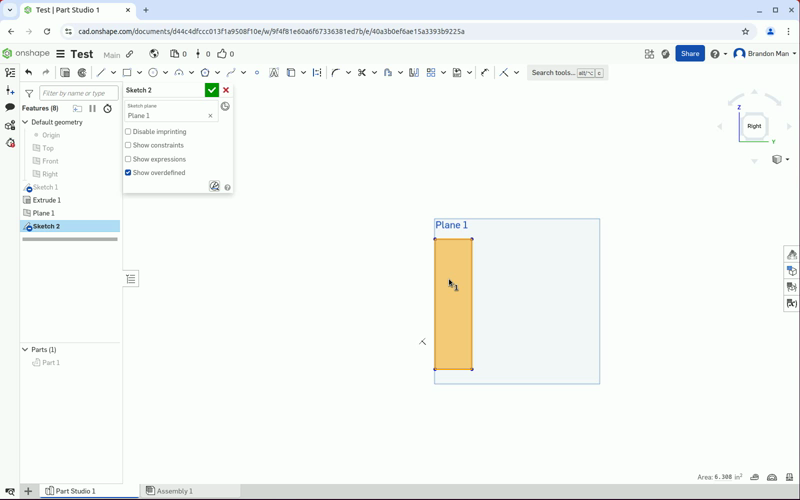
scroll(-6)
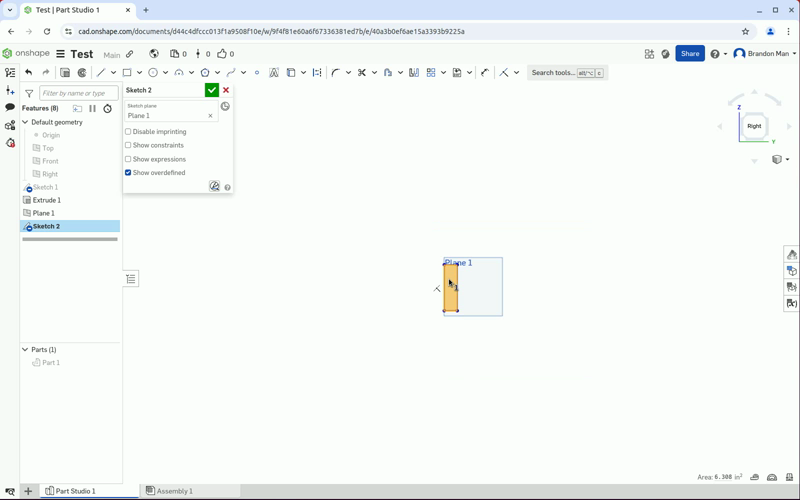
scroll(-6)
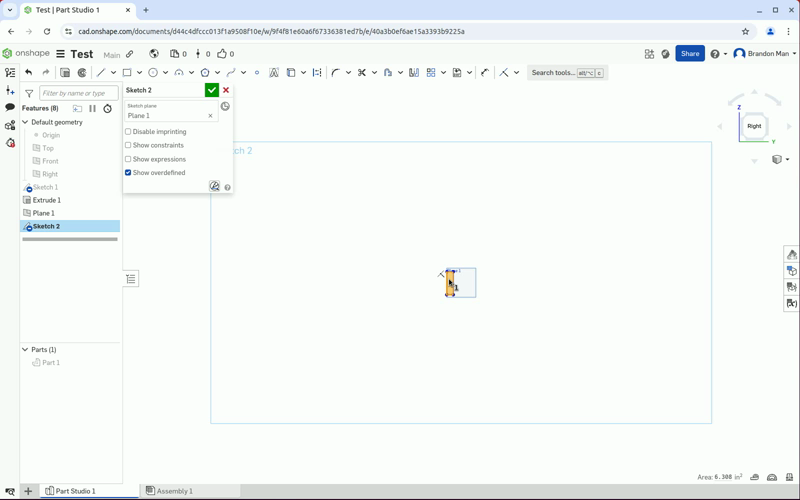
mouse_move(73, 352)
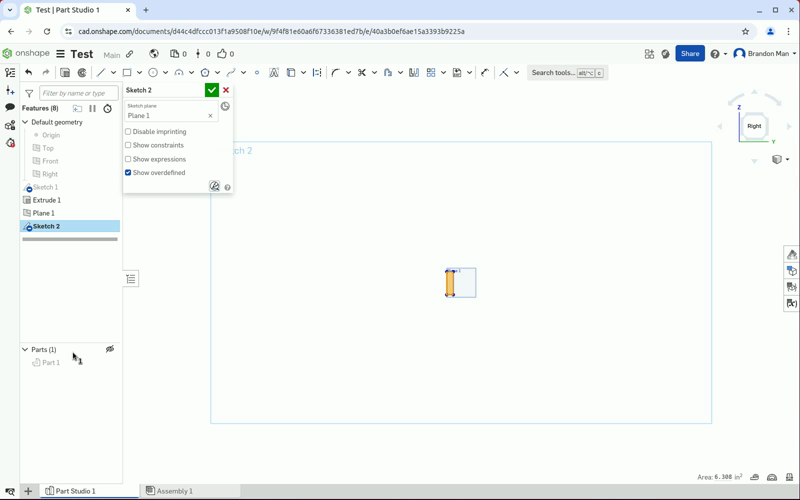
key(shift+y)
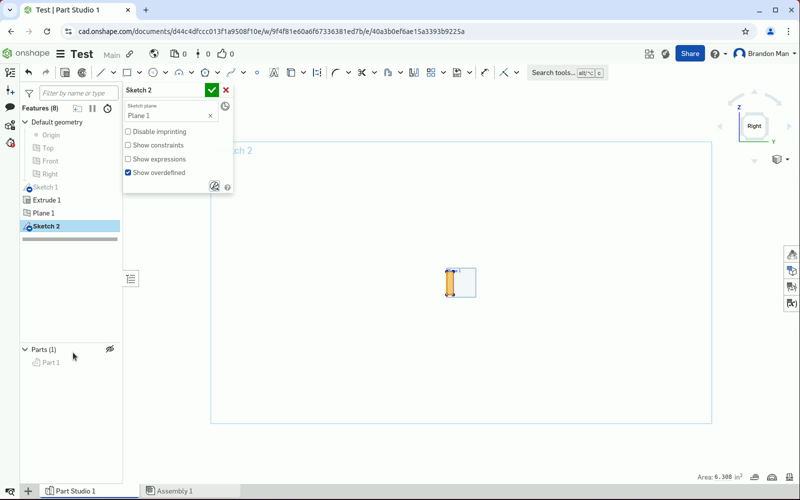
key(shift+e)
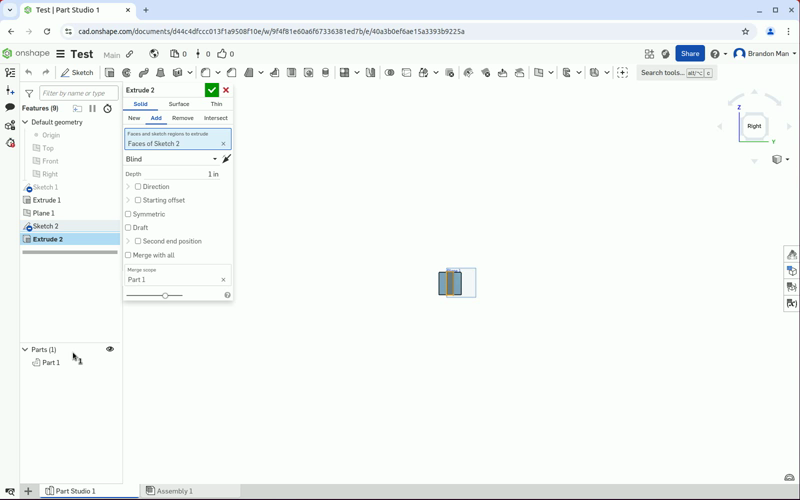
mouse_move(143, 106)
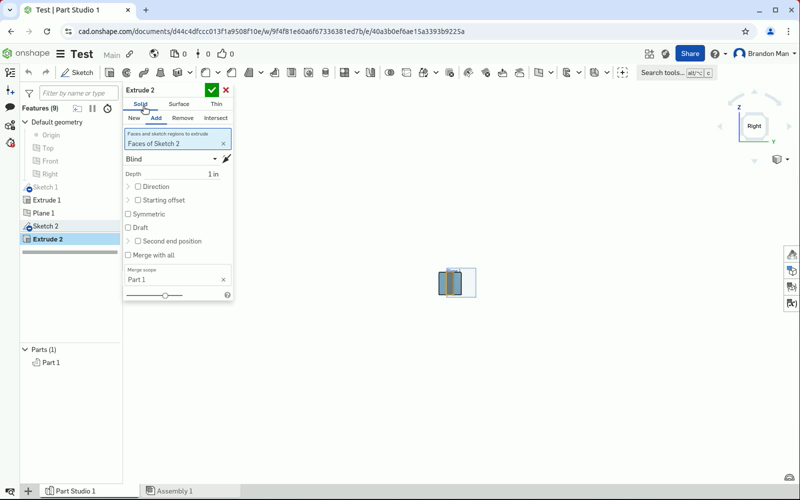
click(143, 106)
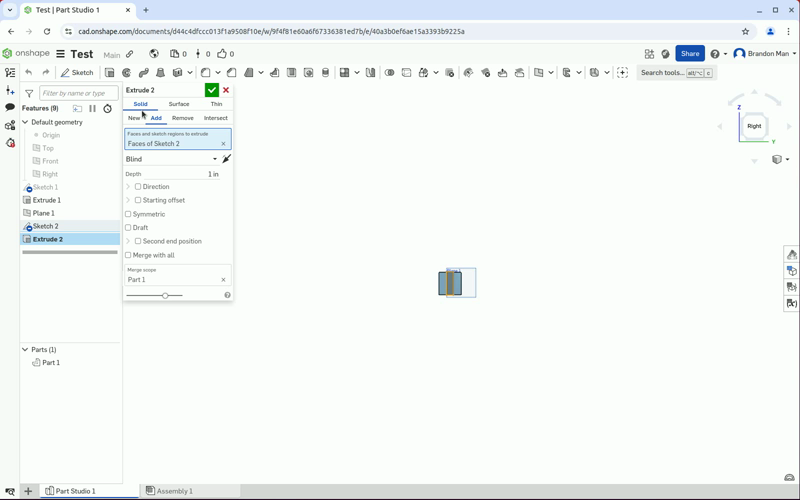
mouse_move(137, 120)
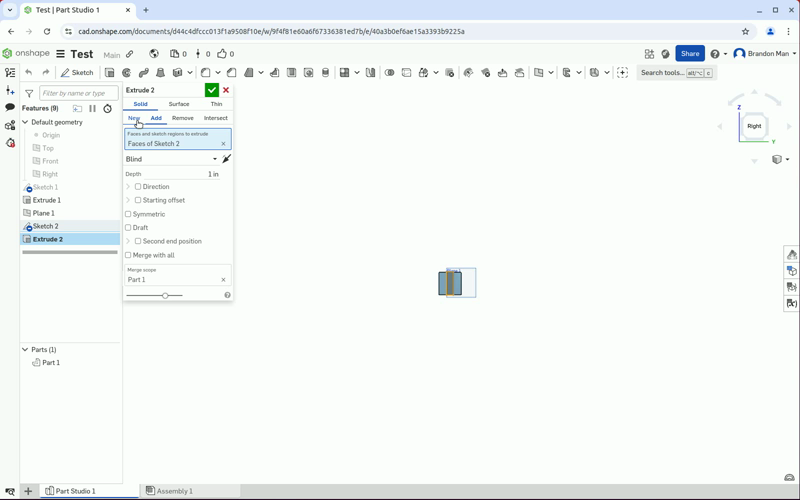
click(137, 120)
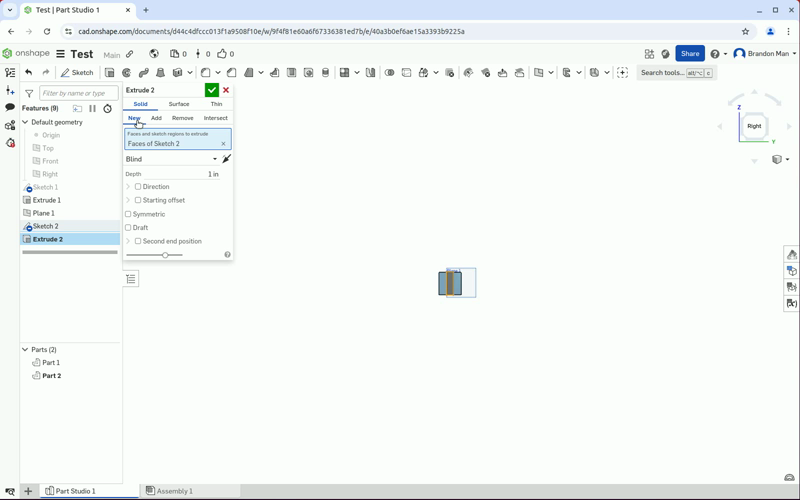
key(tab, 4)
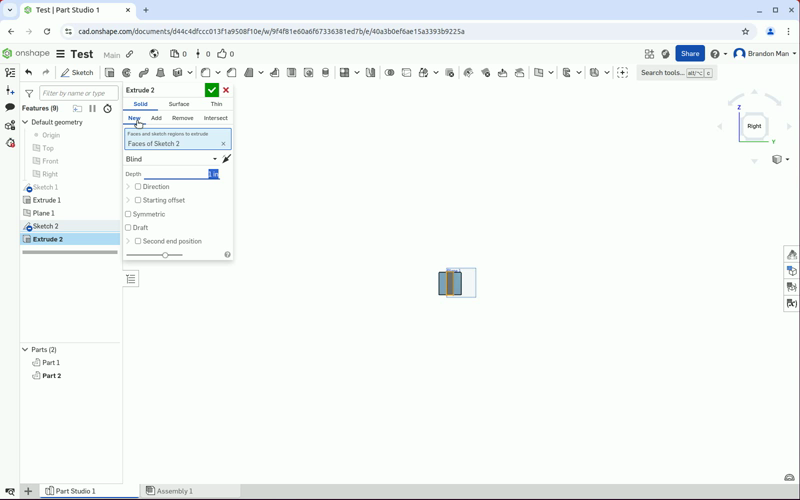
text(1.204)
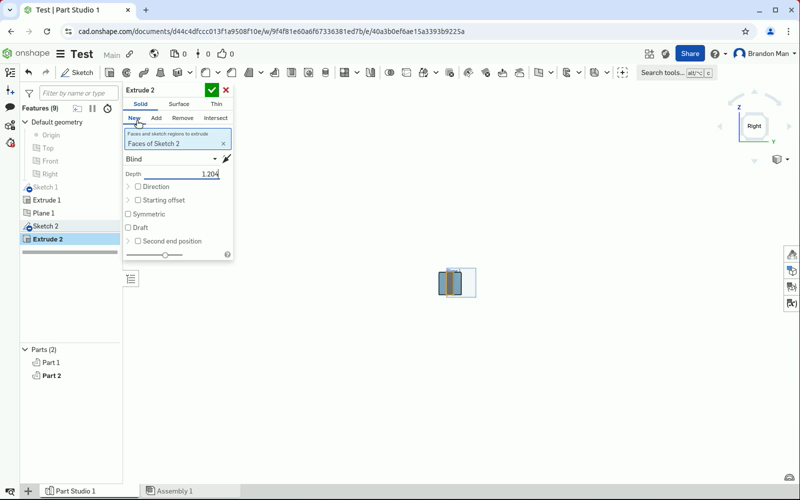
key(enter)
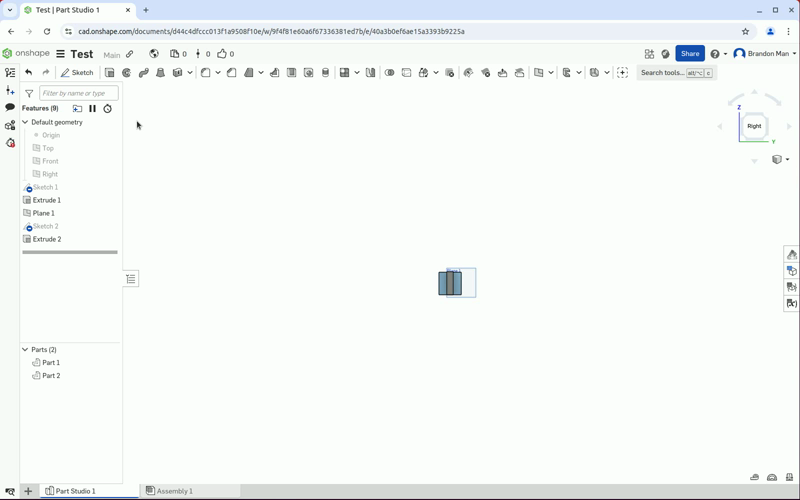
key(shift+h)
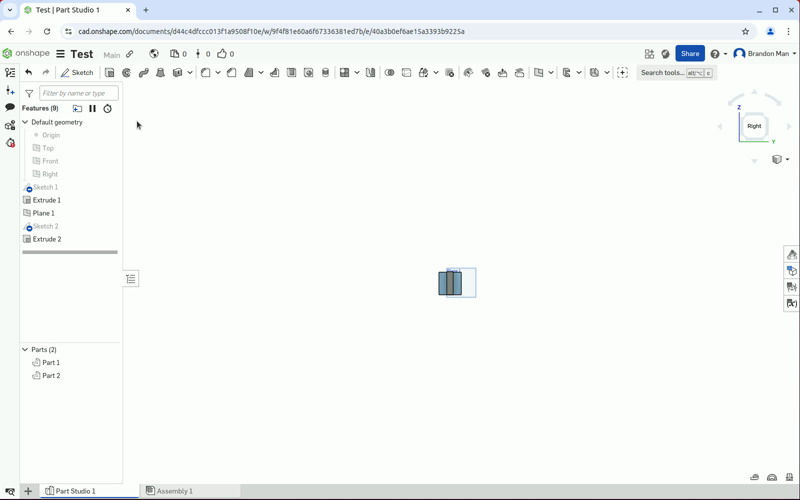
key(shift+h)
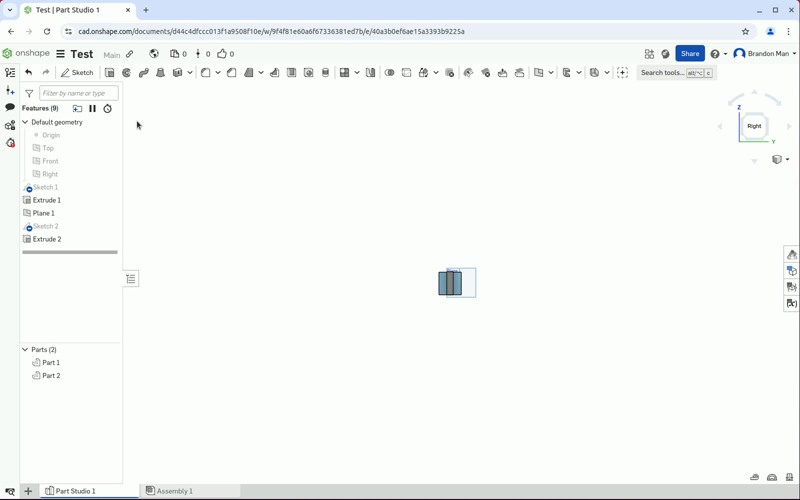
mouse_move(73, 189)
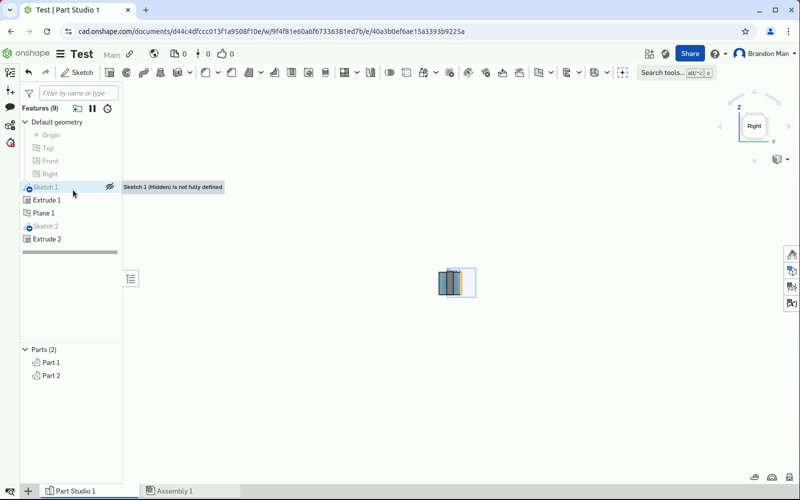
click(73, 189)
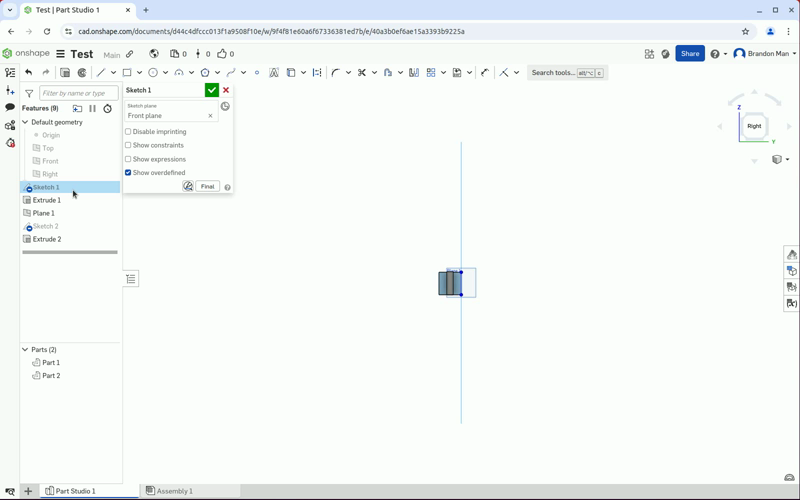
mouse_move(229, 92)
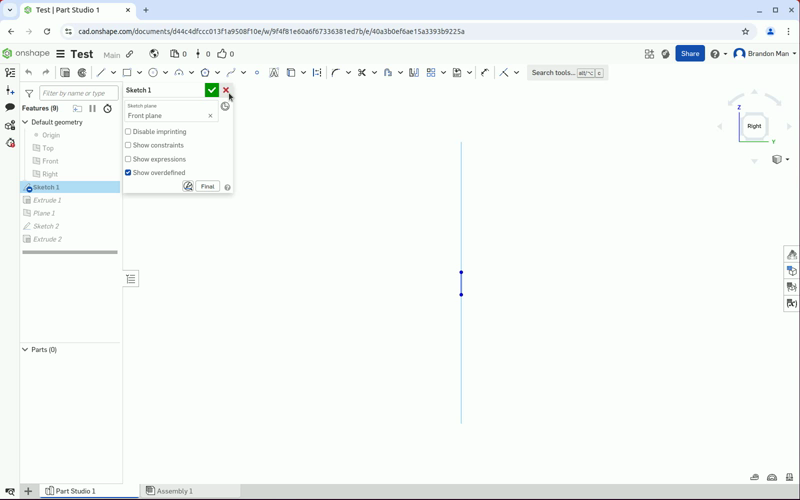
click(229, 92)
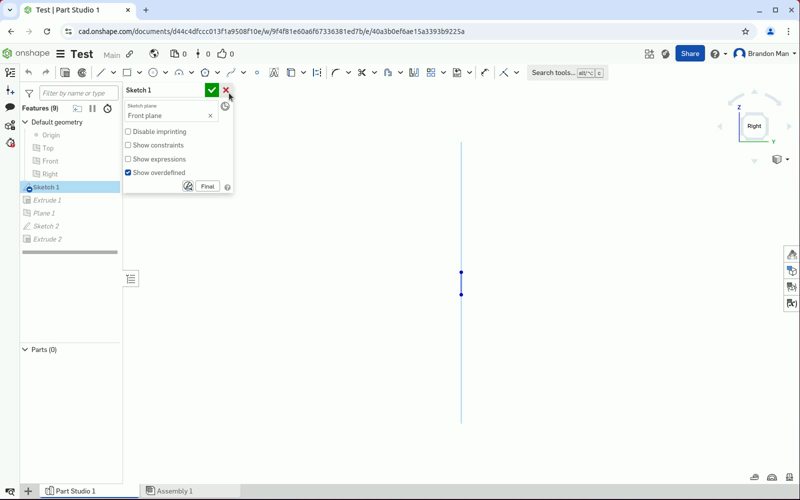
key(shift+s)
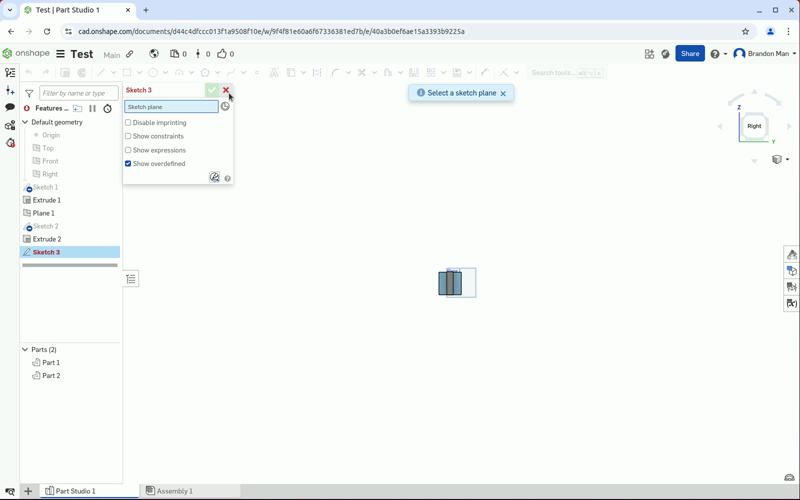
mouse_move(73, 176)
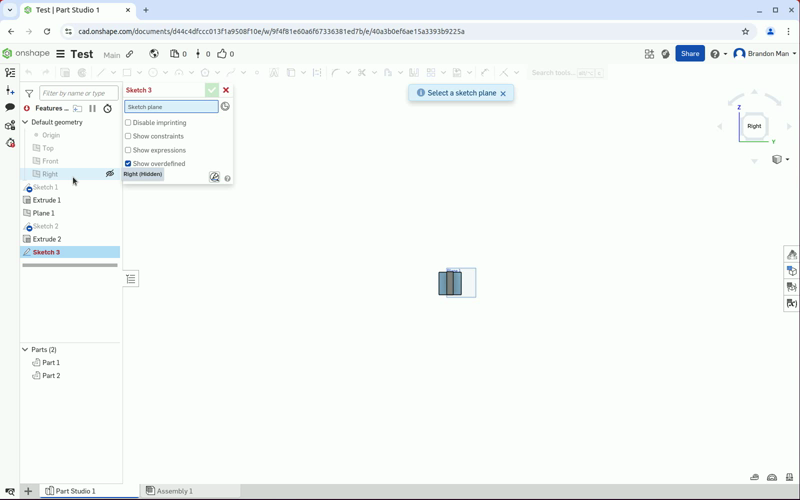
click(73, 176)
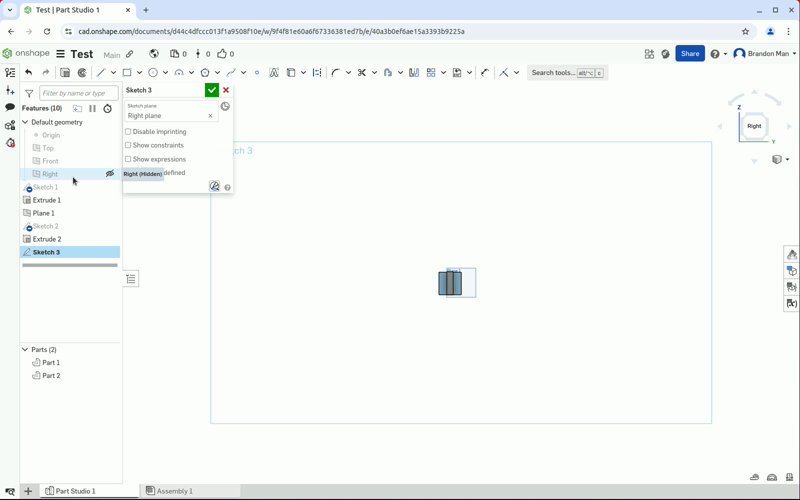
mouse_move(73, 352)
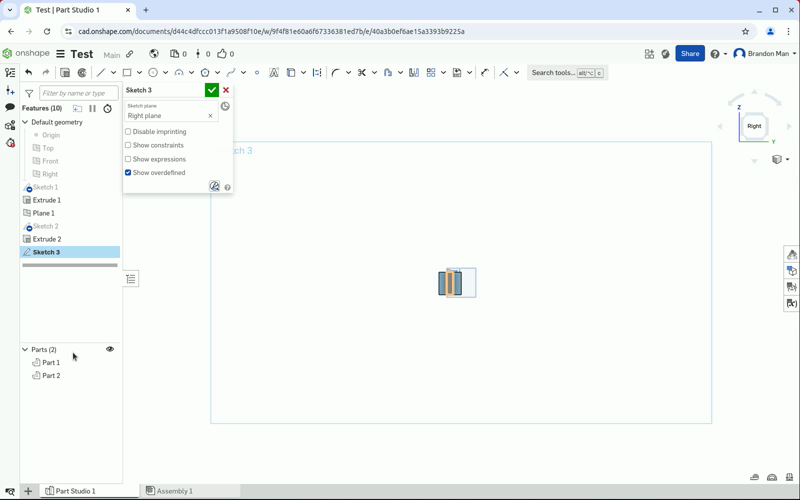
key(y)
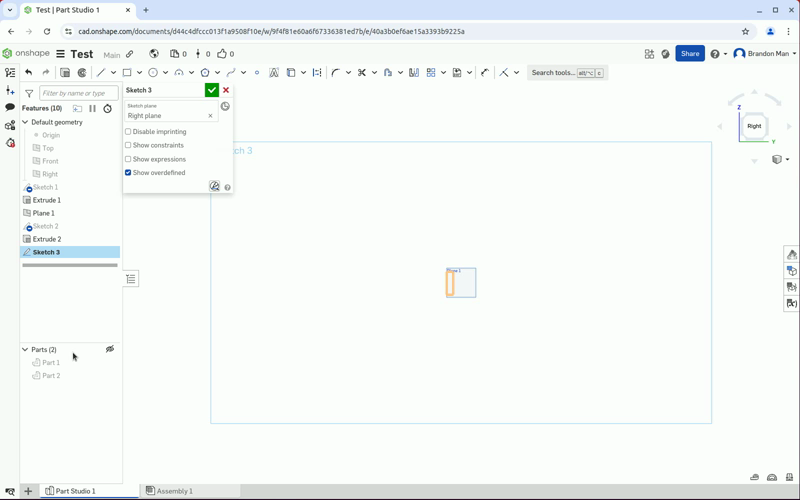
key(l)
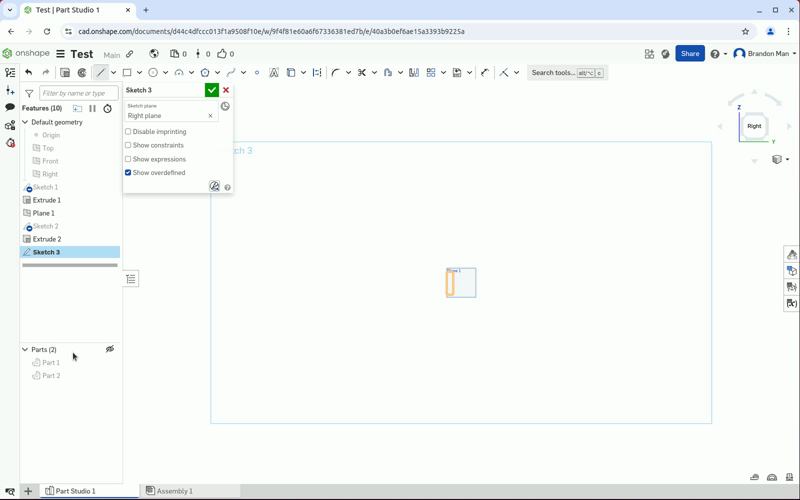
key_down(shift)
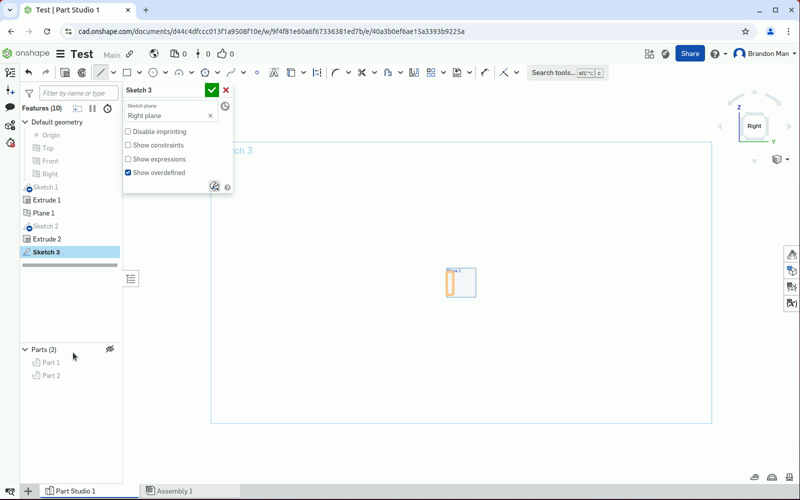
mouse_move(446, 294)
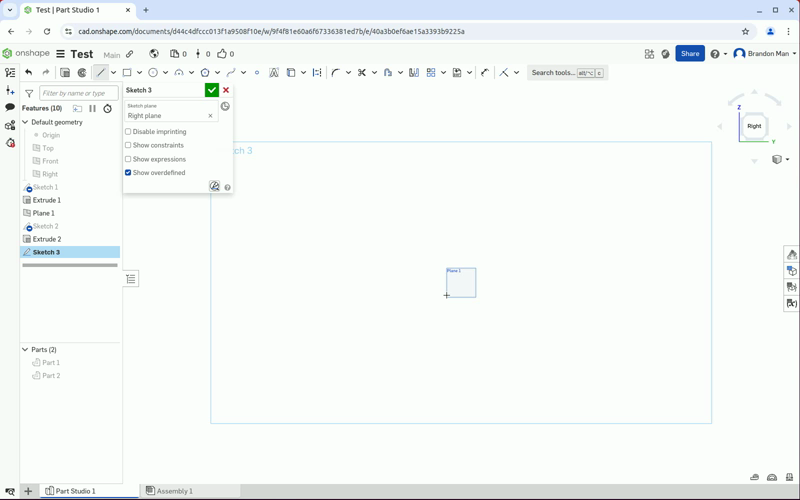
click(446, 294)
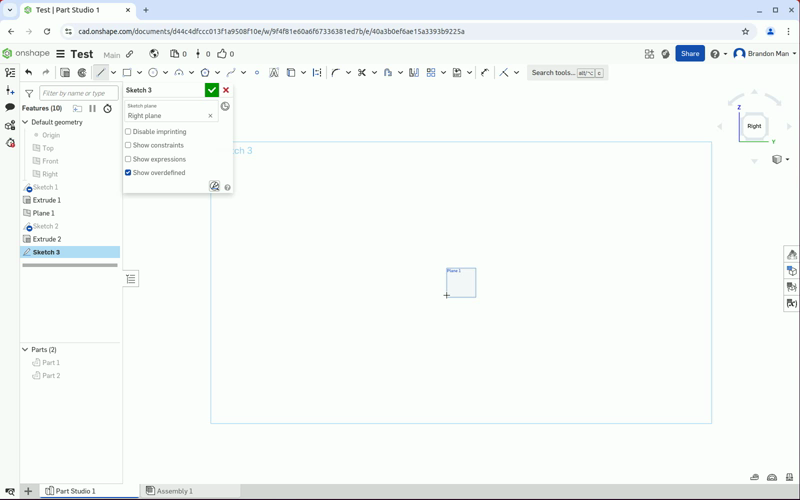
key_up(shift)
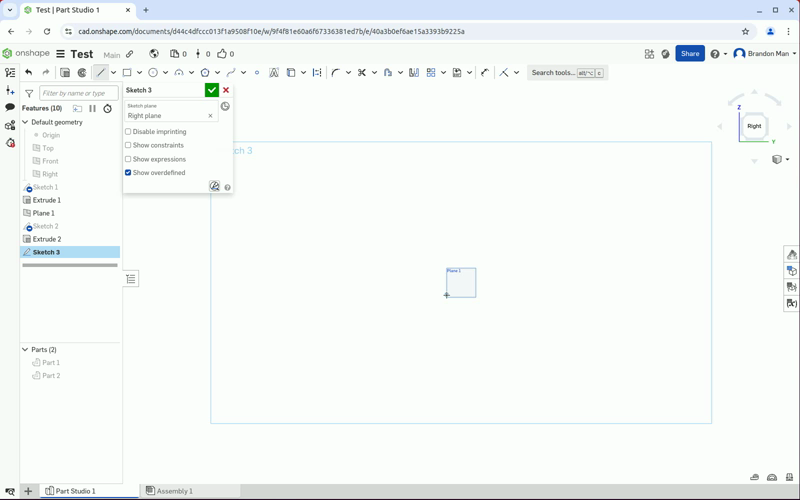
key_down(shift)
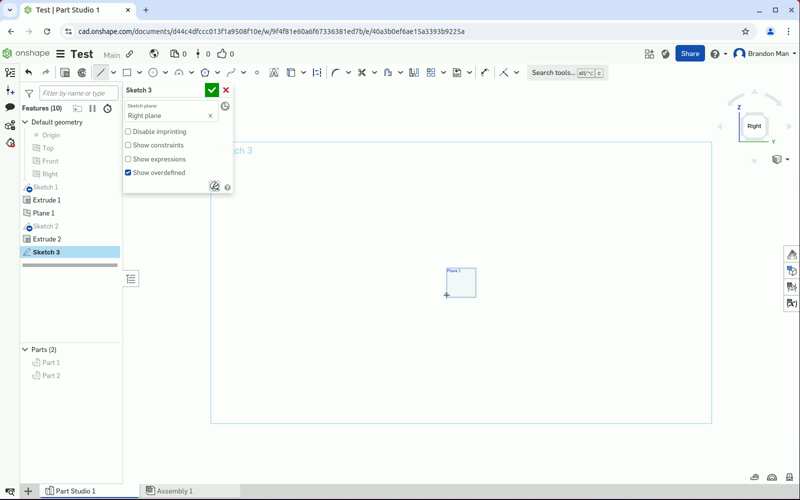
mouse_move(476, 294)
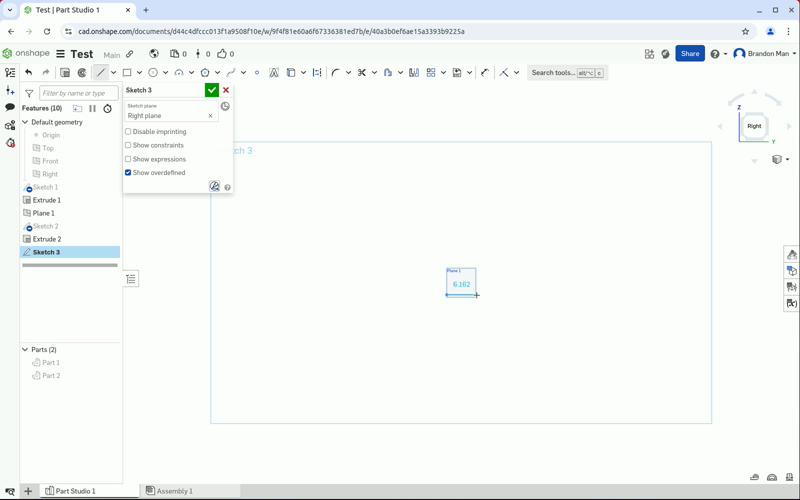
mouse_move(453, 294)
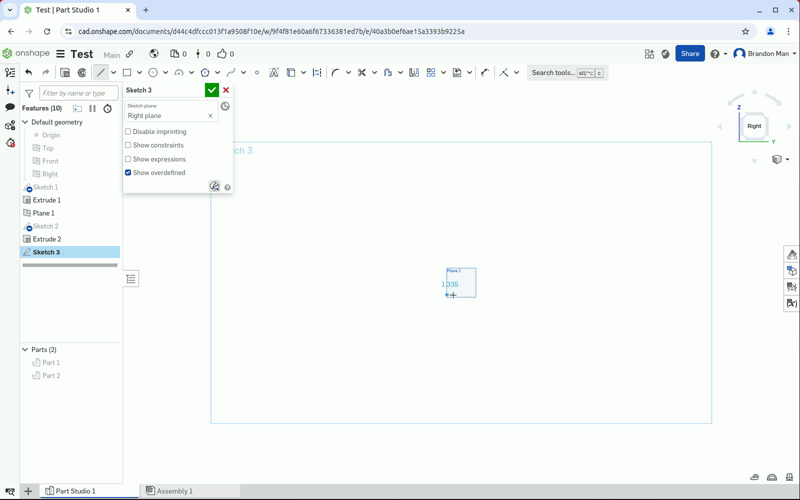
scroll(6)
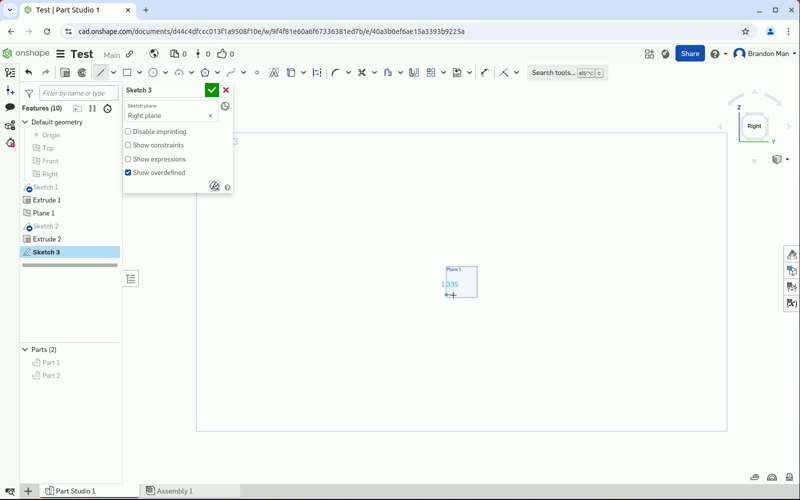
scroll(6)
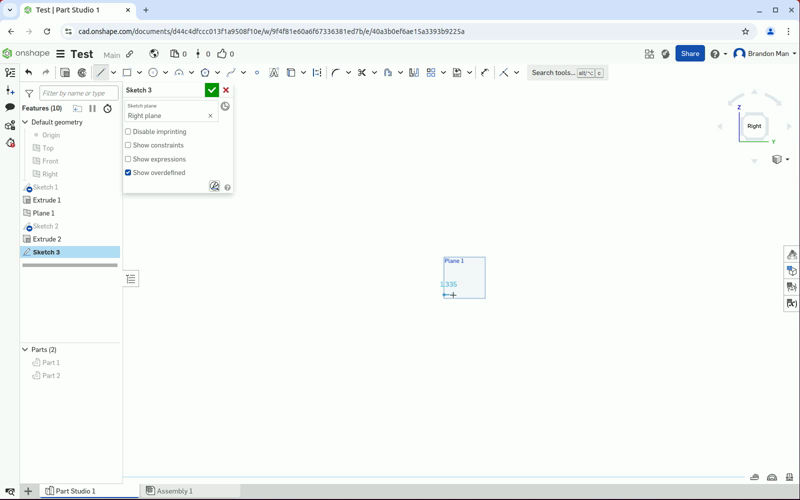
scroll(6)
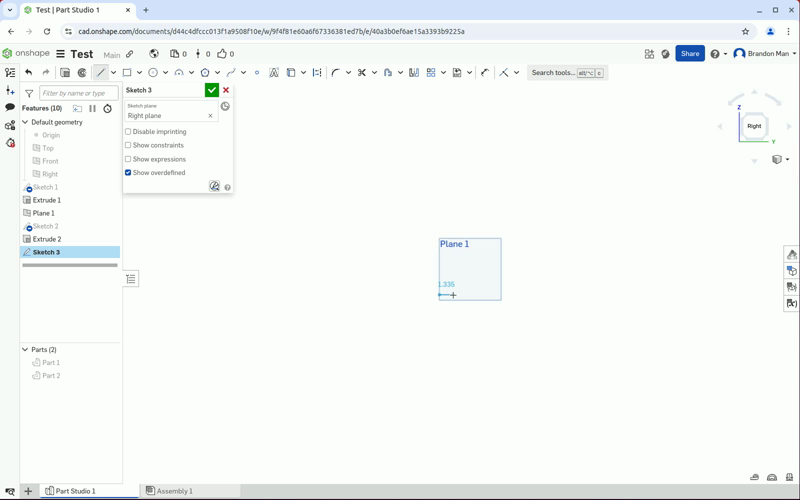
scroll(6)
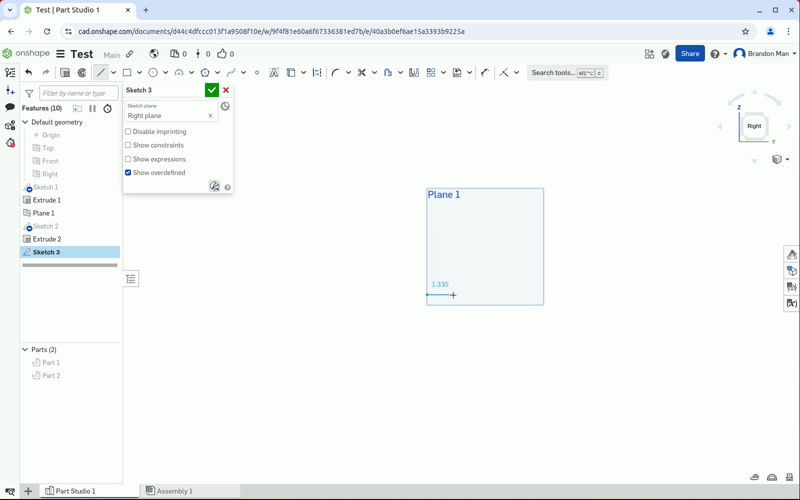
scroll(6)
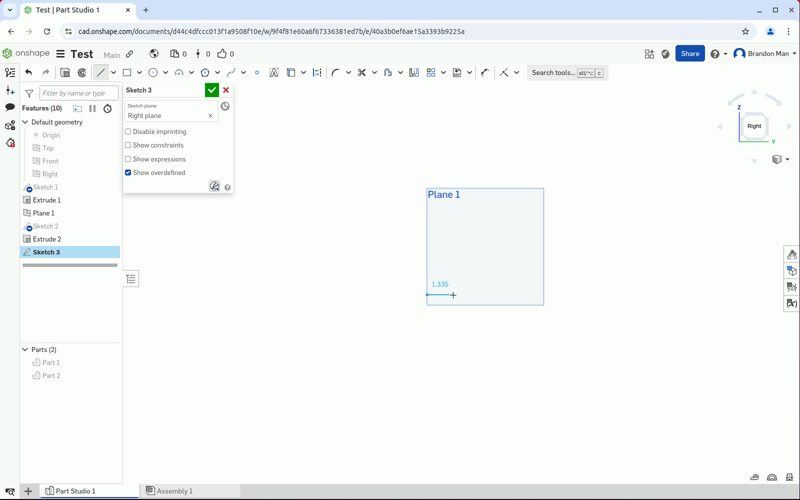
scroll(6)
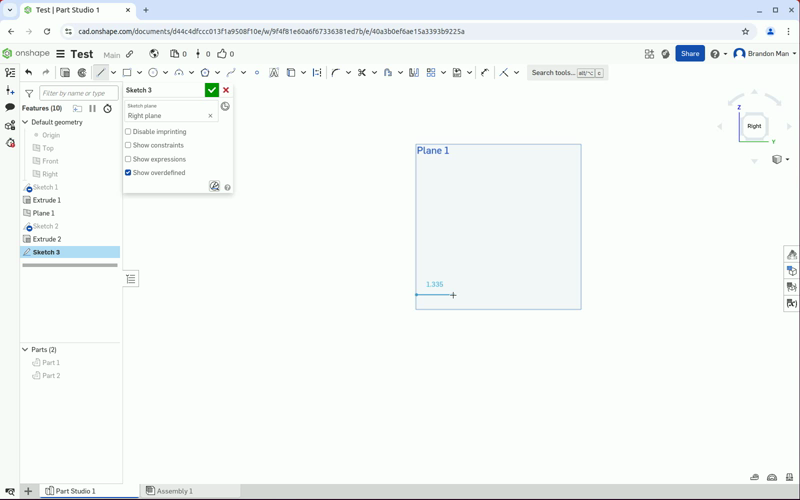
scroll(6)
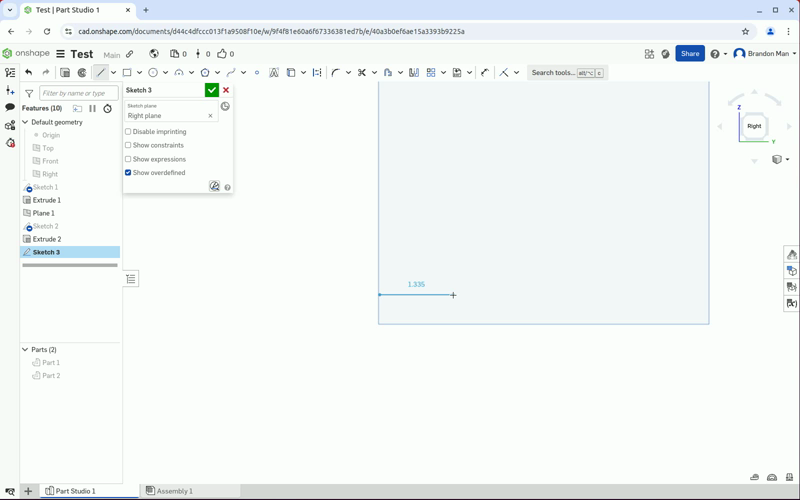
click(453, 294)
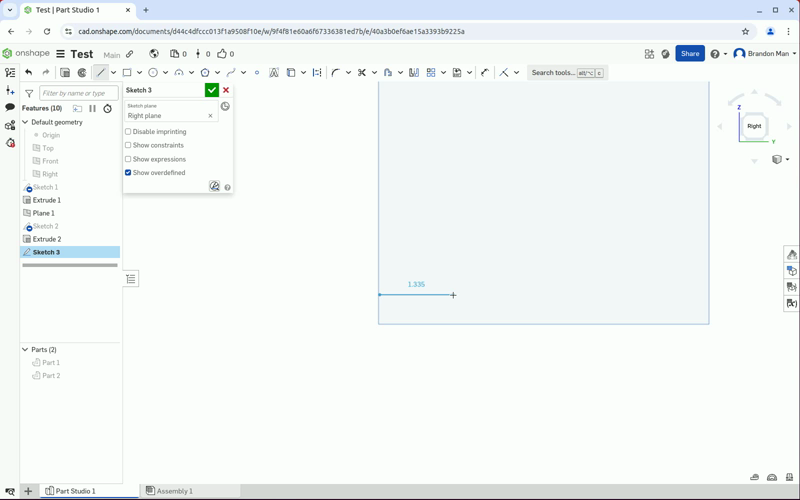
scroll(-6)
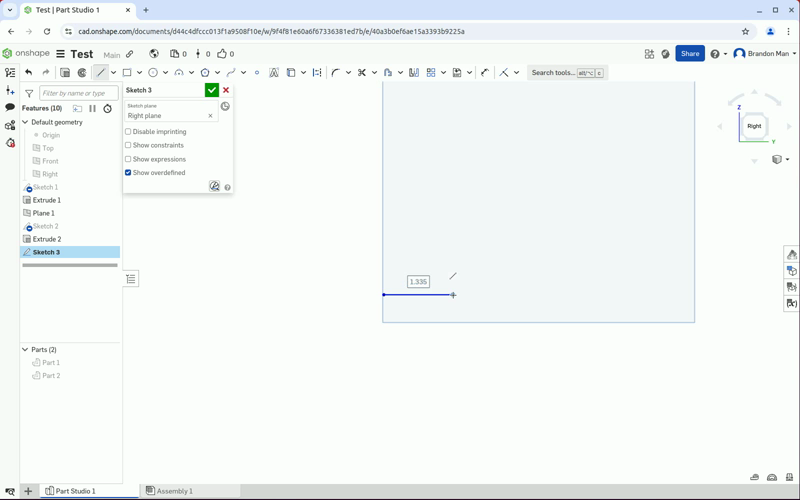
scroll(-6)
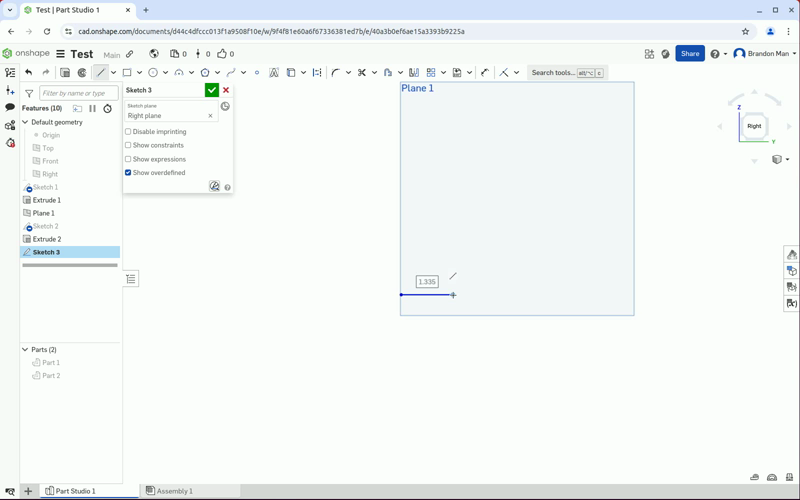
scroll(-6)
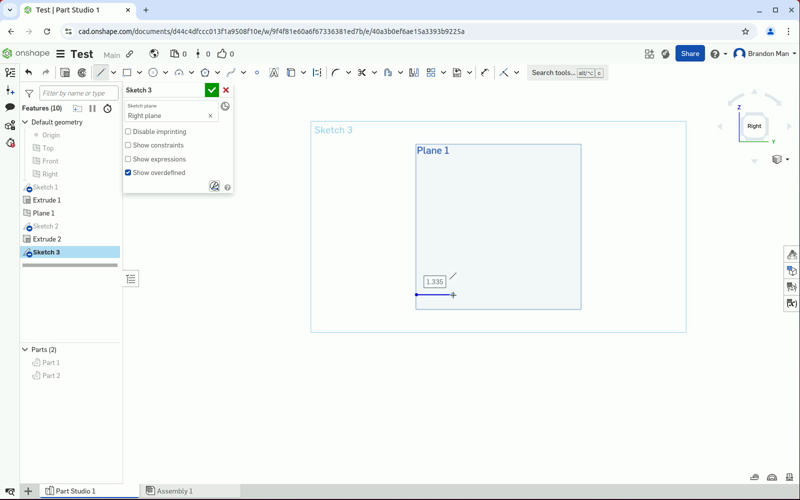
scroll(-6)
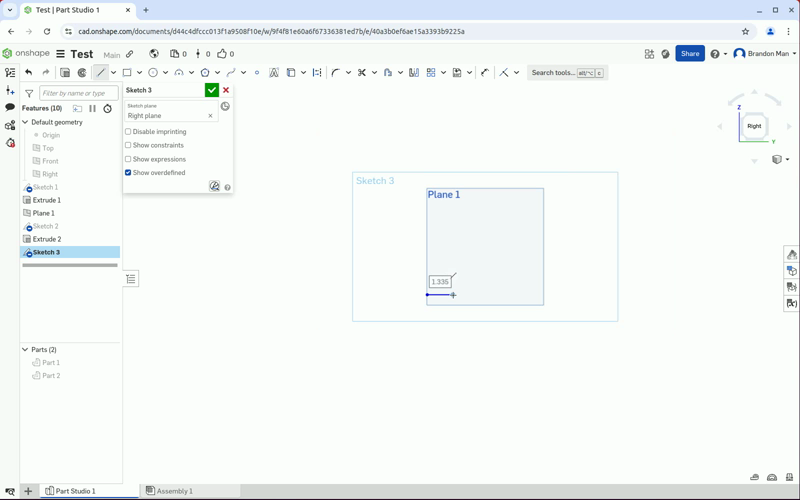
scroll(-6)
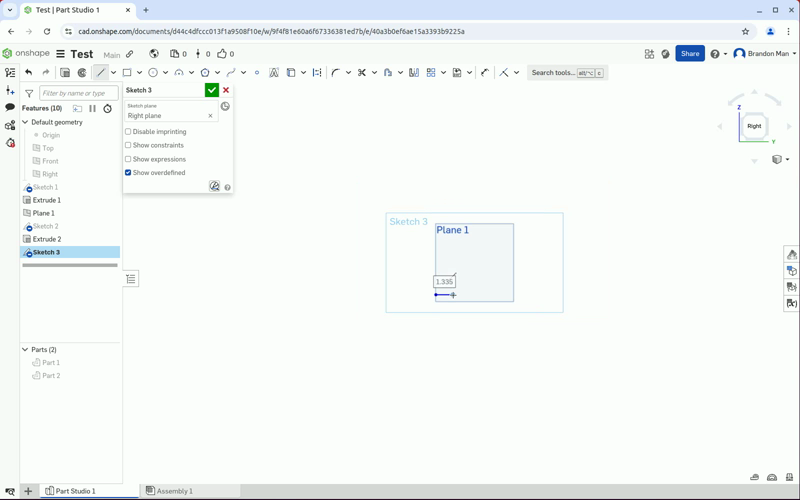
scroll(-6)
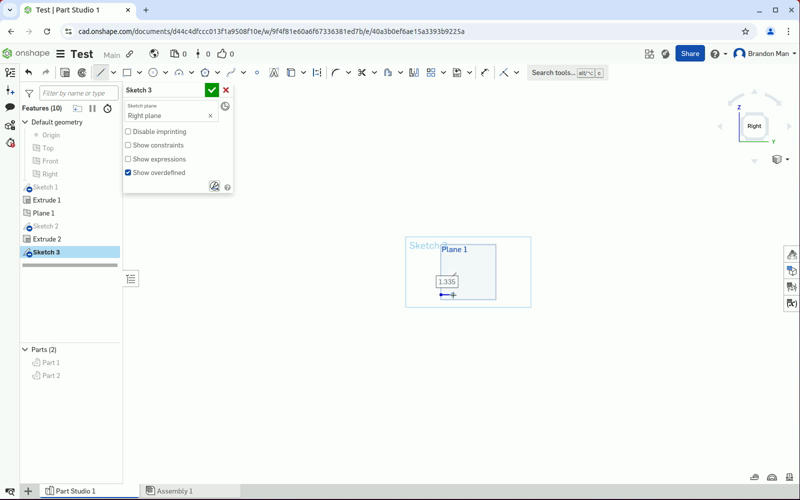
scroll(-6)
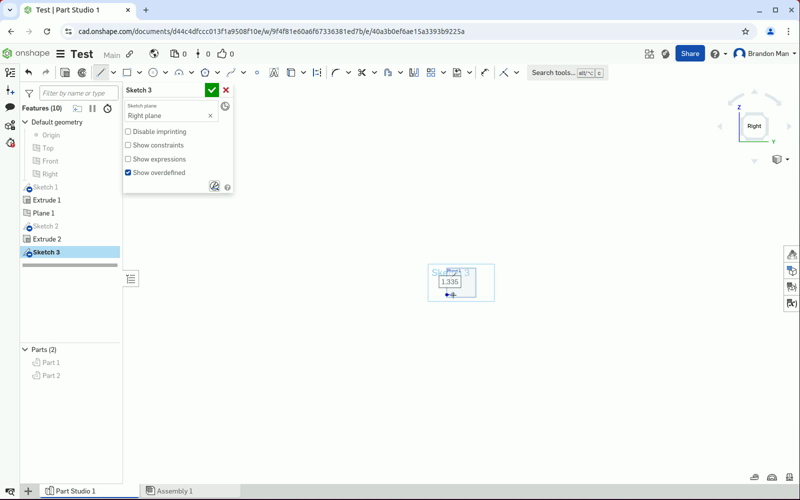
key_up(shift)
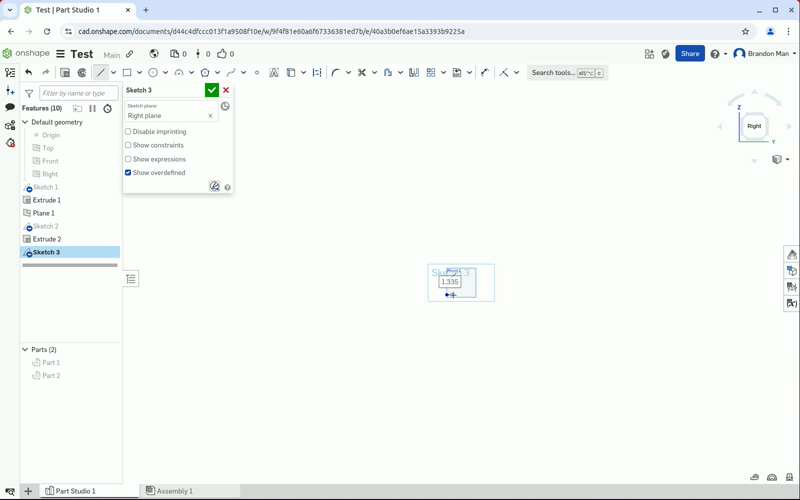
key_down(shift)
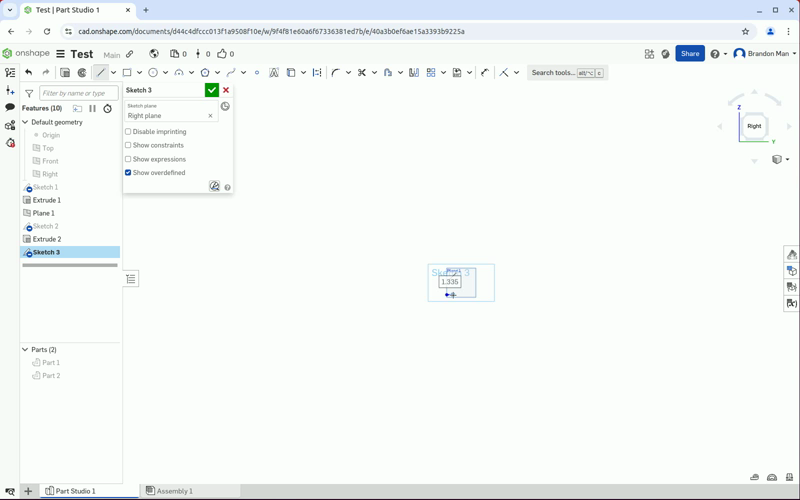
mouse_move(483, 294)
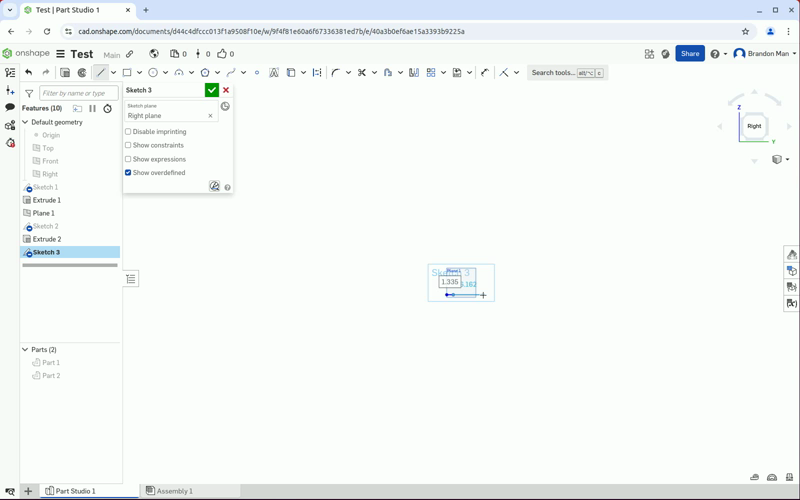
mouse_move(453, 271)
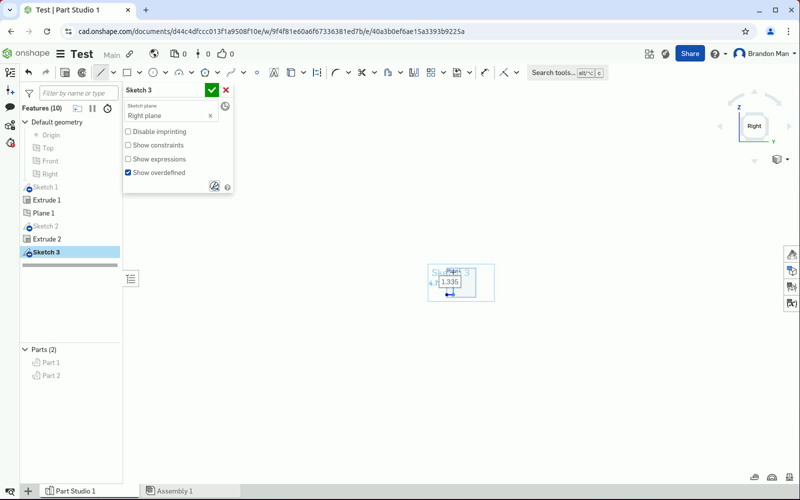
click(453, 271)
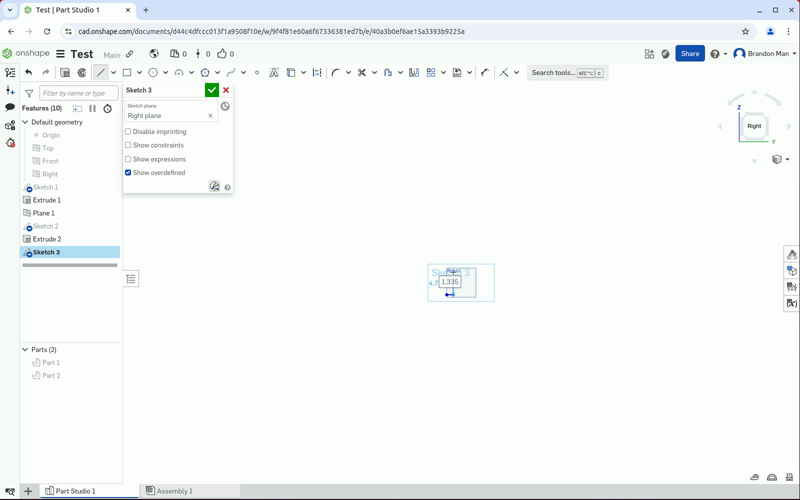
key_up(shift)
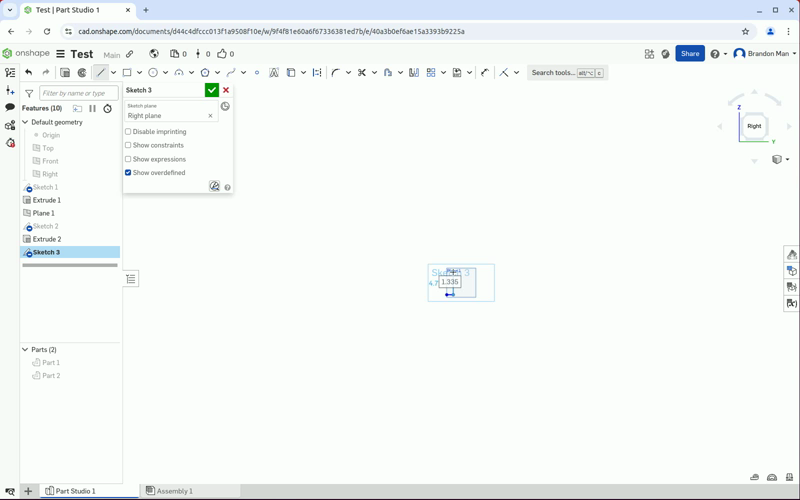
key_down(shift)
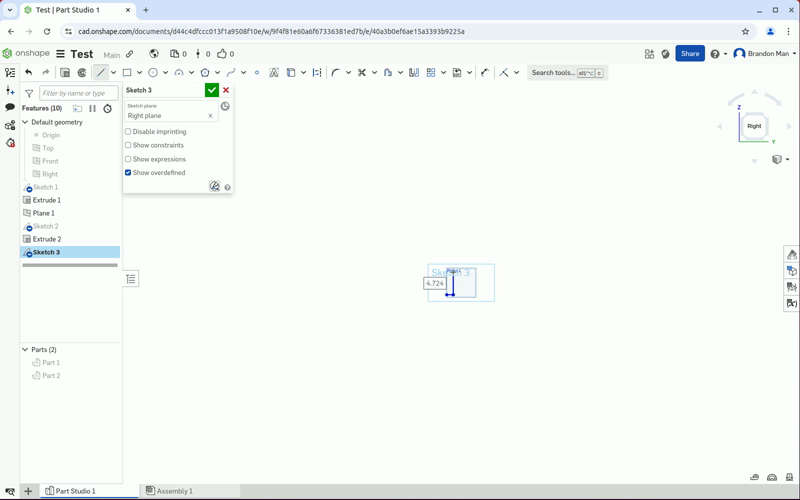
mouse_move(483, 271)
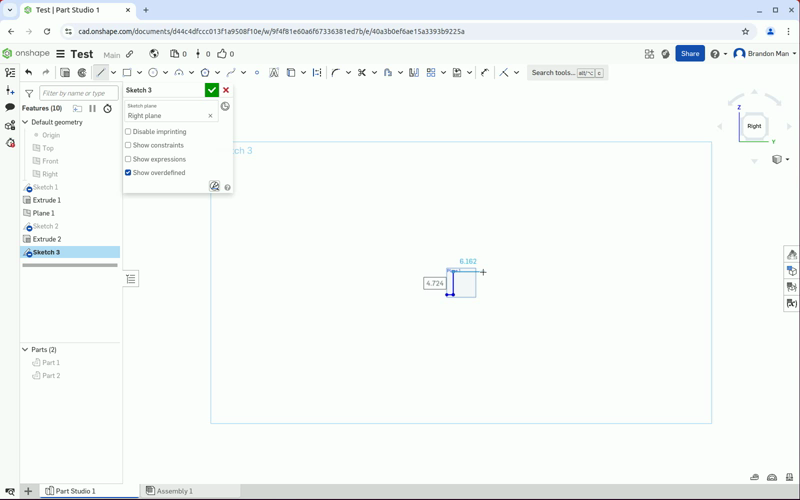
mouse_move(446, 271)
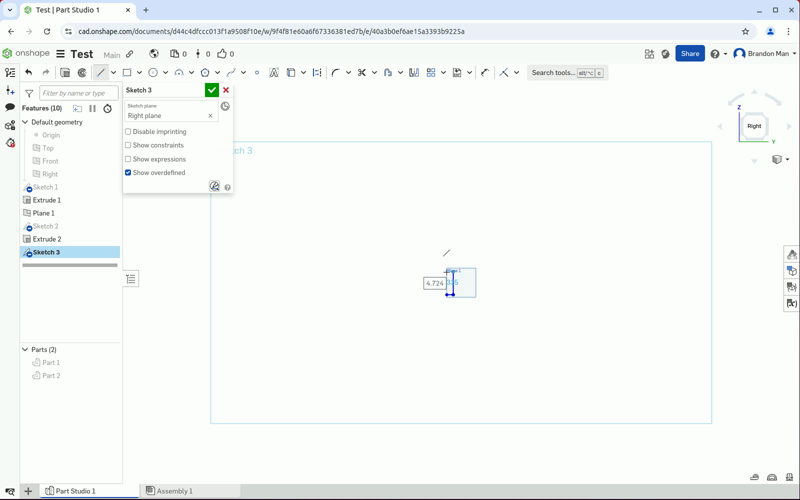
scroll(6)
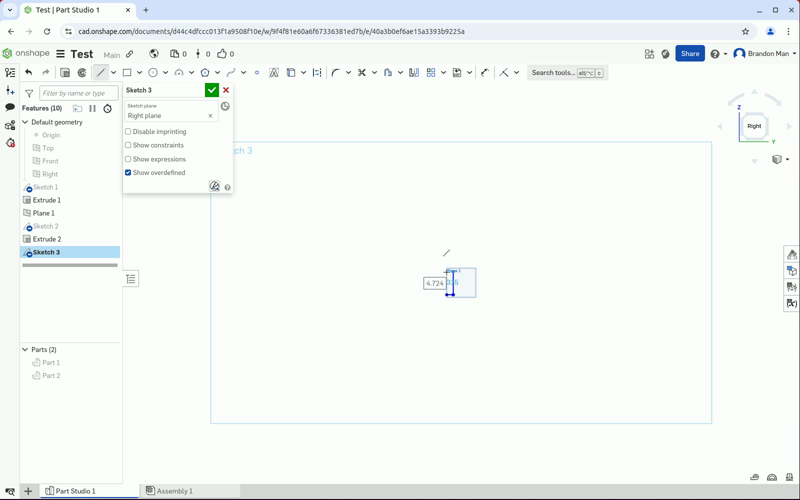
scroll(6)
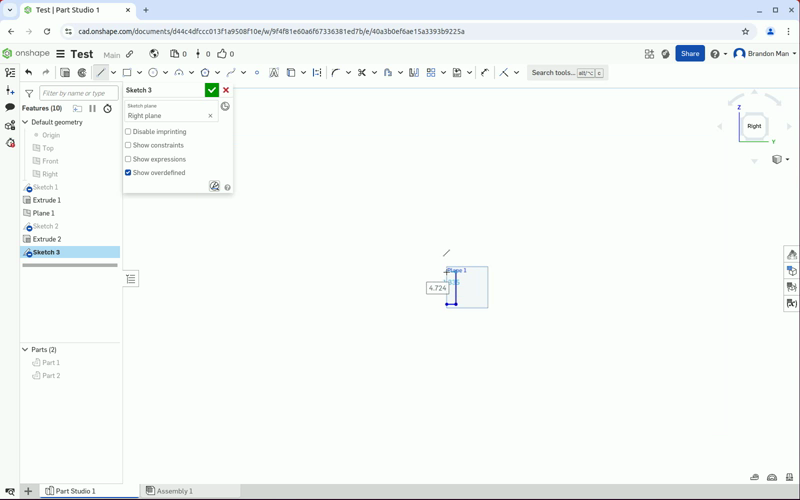
scroll(6)
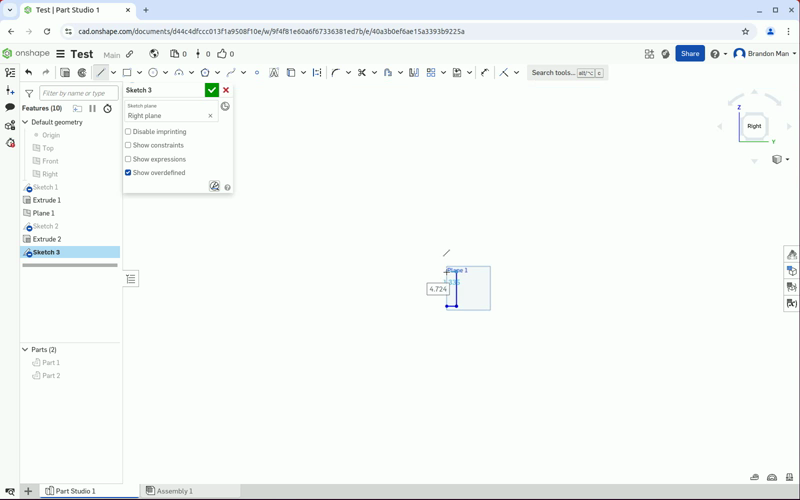
scroll(6)
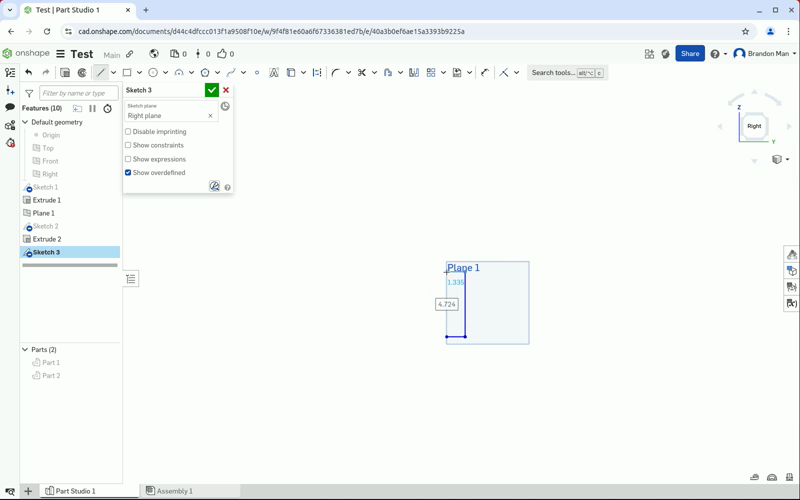
scroll(6)
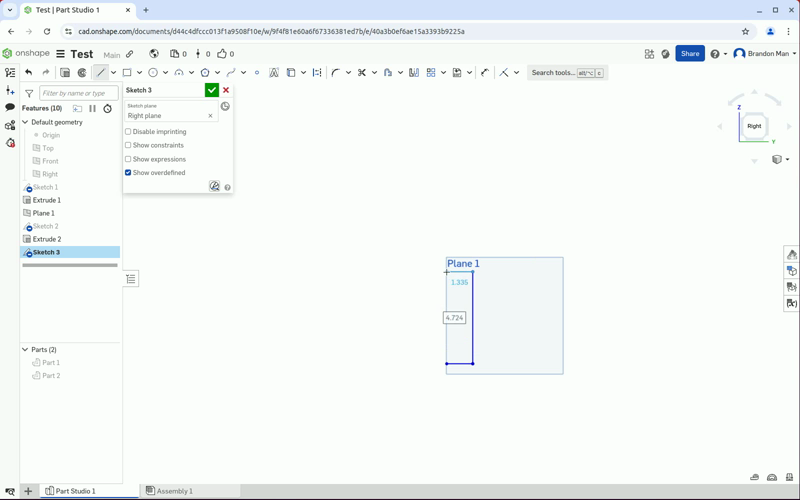
scroll(6)
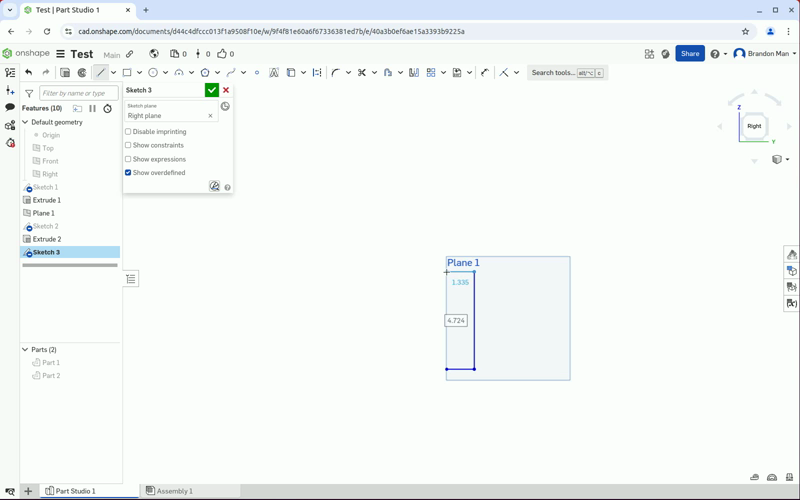
scroll(6)
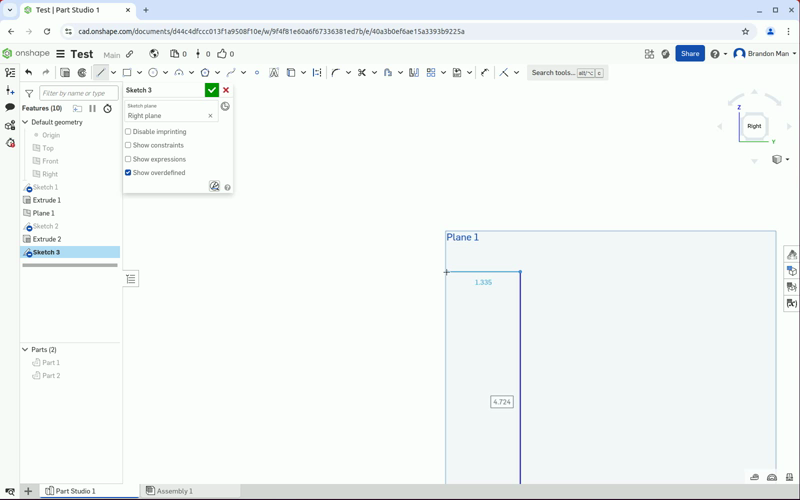
click(446, 271)
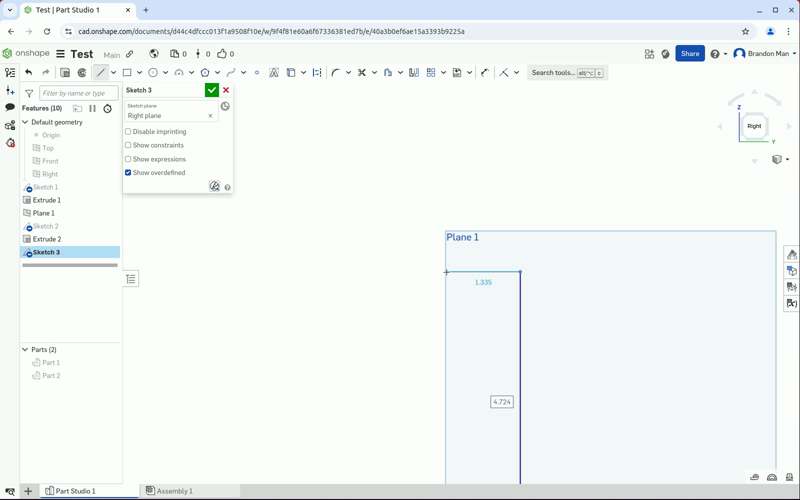
scroll(-6)
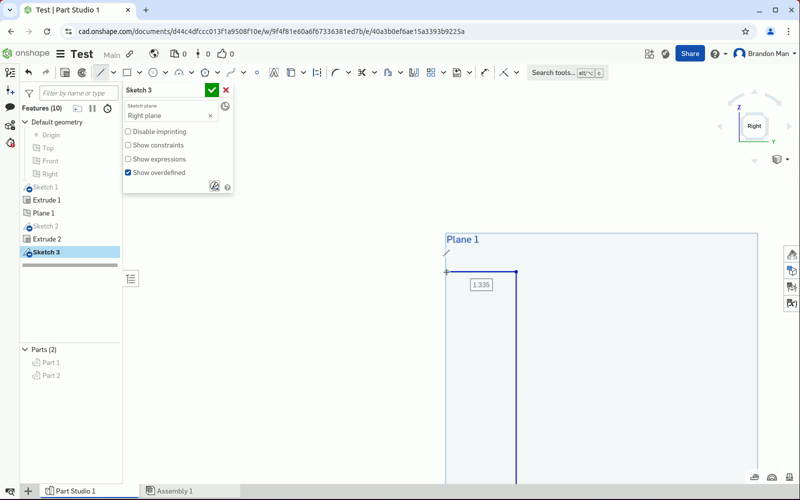
scroll(-6)
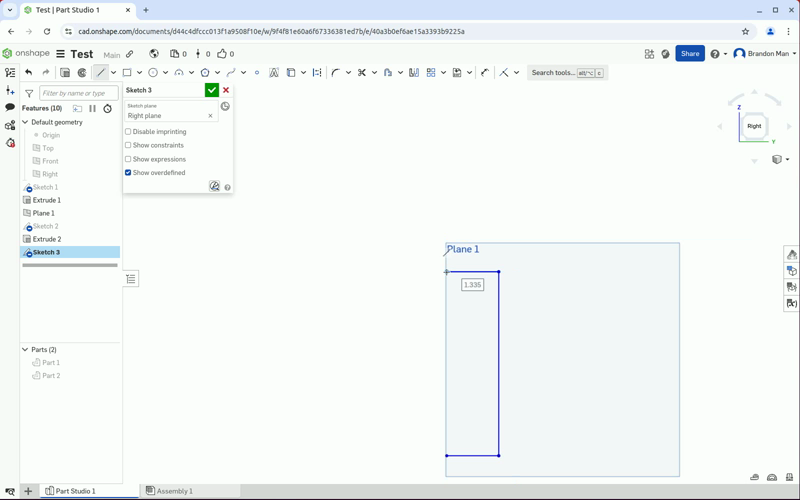
scroll(-6)
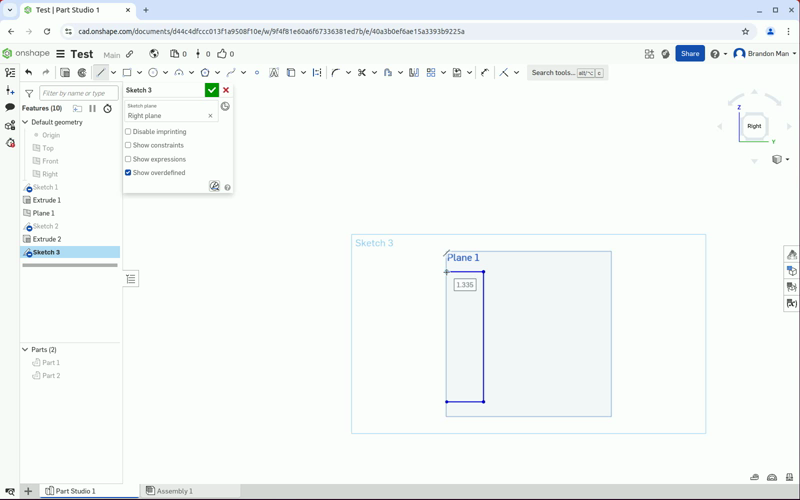
scroll(-6)
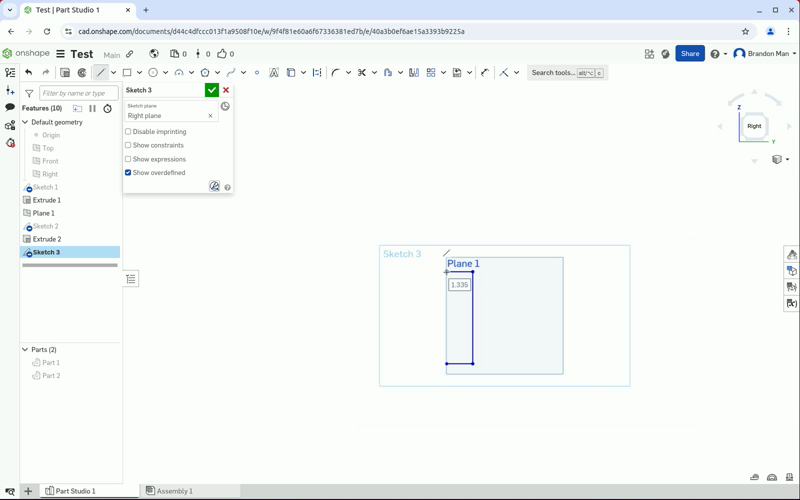
scroll(-6)
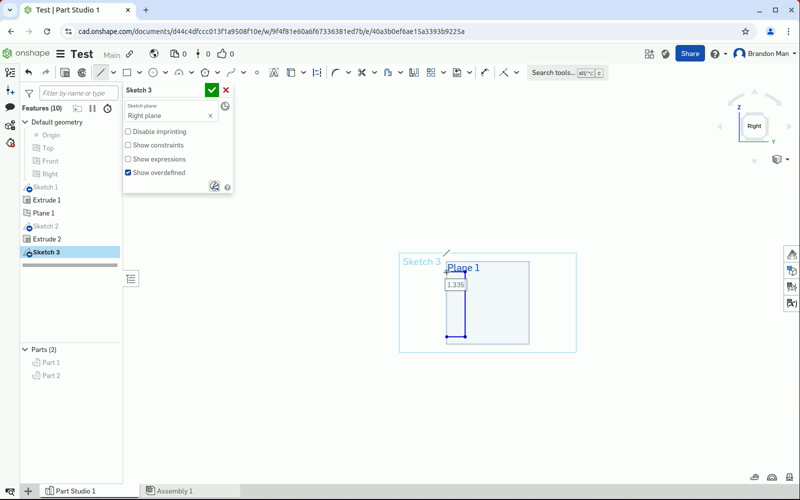
scroll(-6)
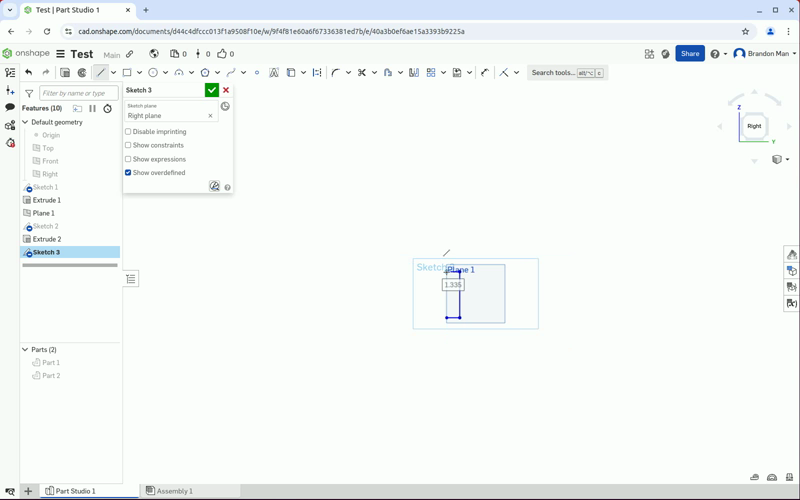
scroll(-6)
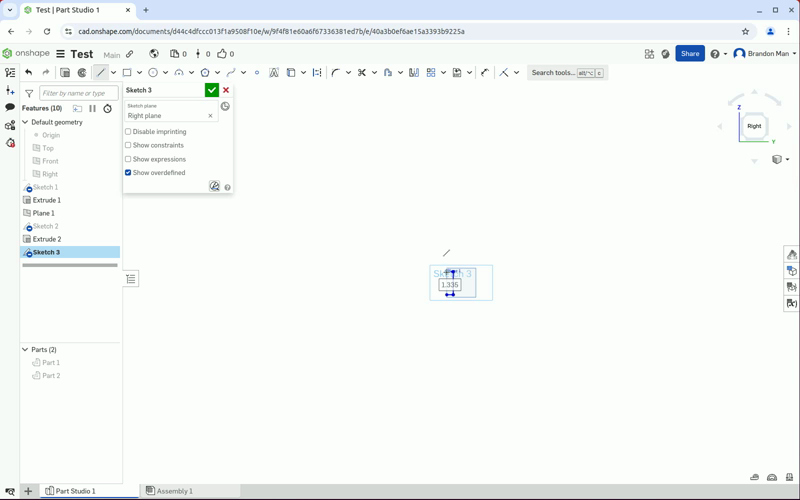
key_up(shift)
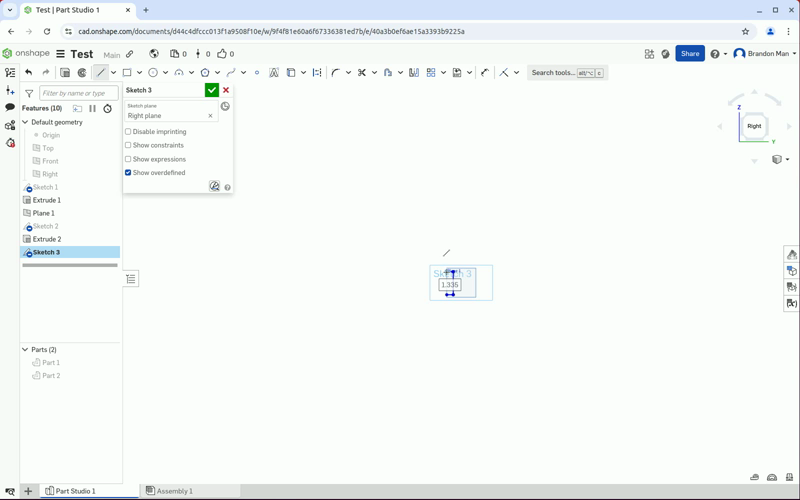
mouse_move(476, 271)
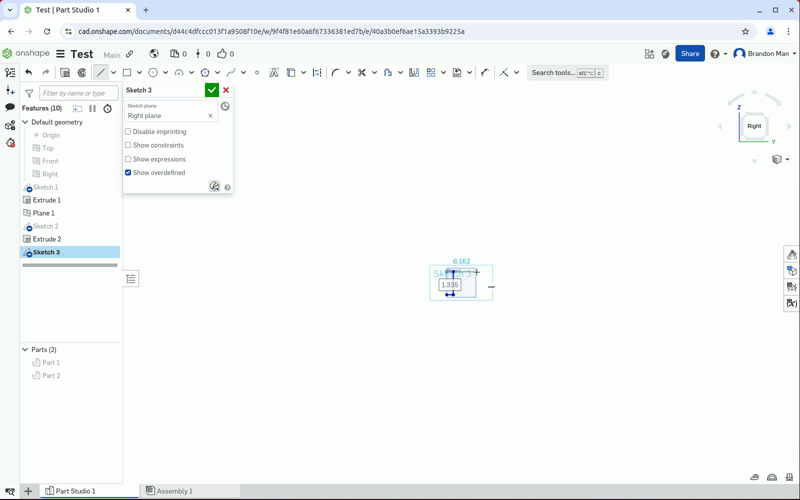
key_down(shift)
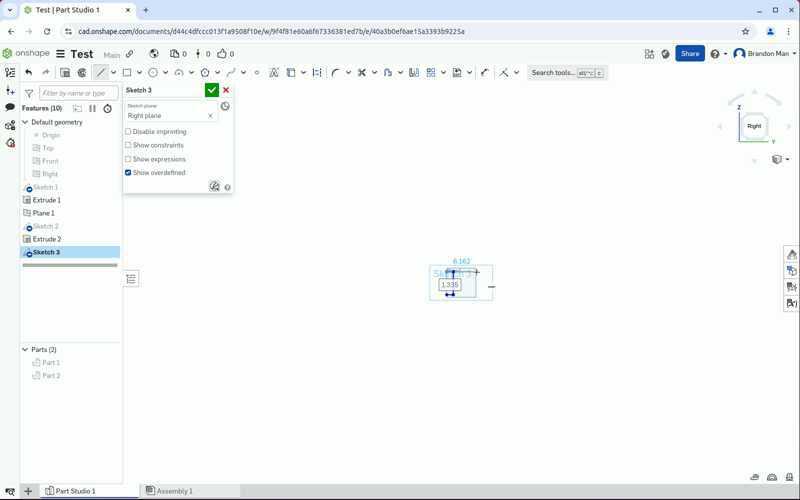
mouse_move(446, 294)
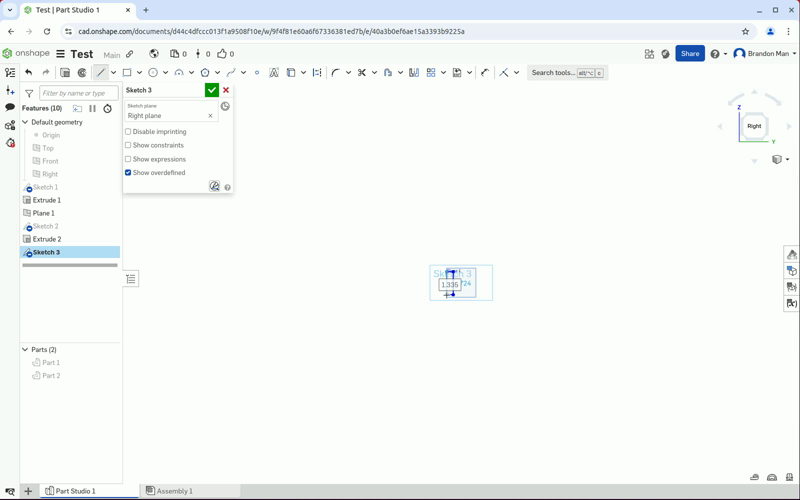
key_up(shift)
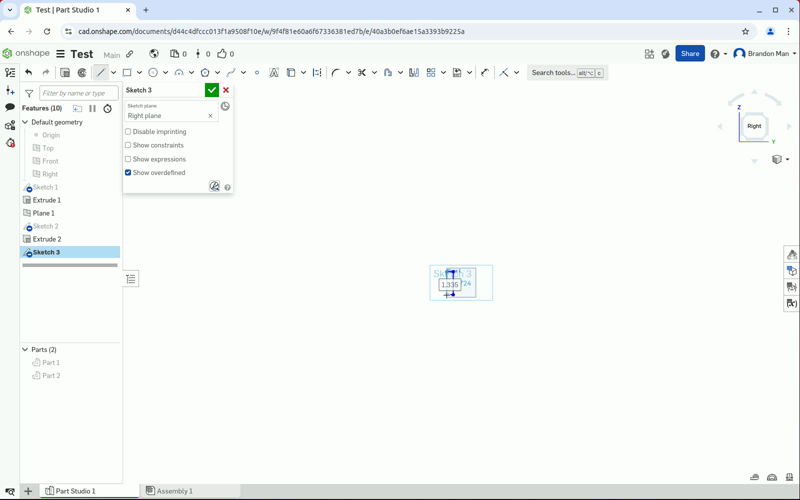
click(446, 294)
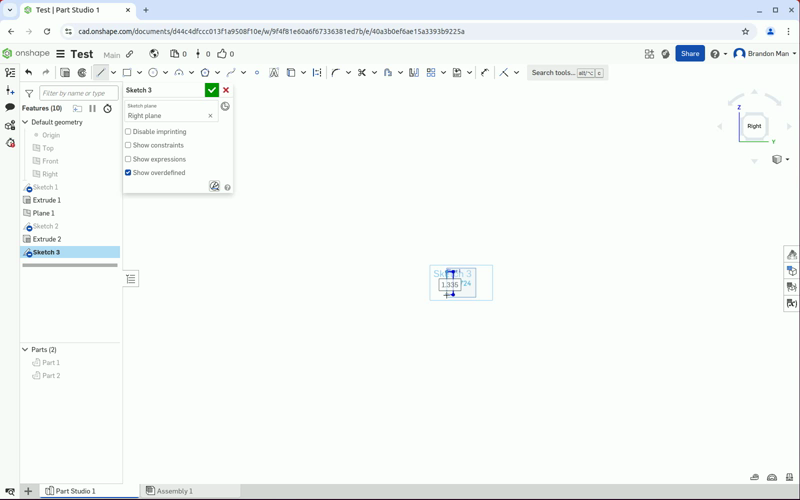
key(esc)
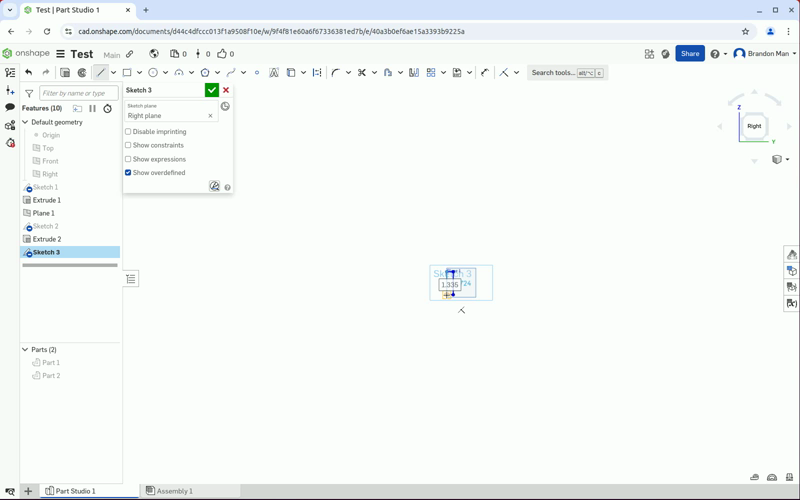
mouse_move(452, 283)
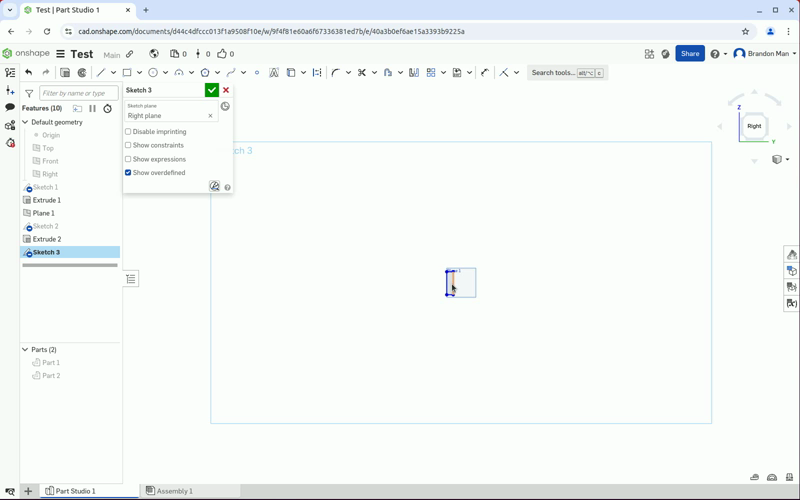
scroll(6)
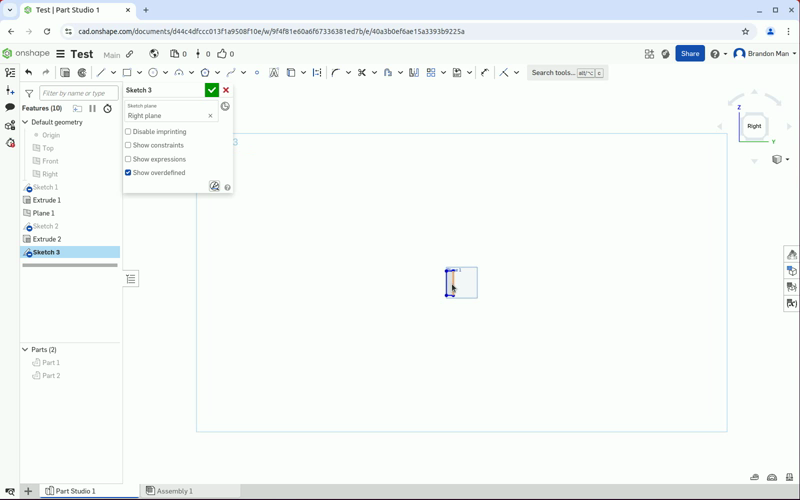
scroll(6)
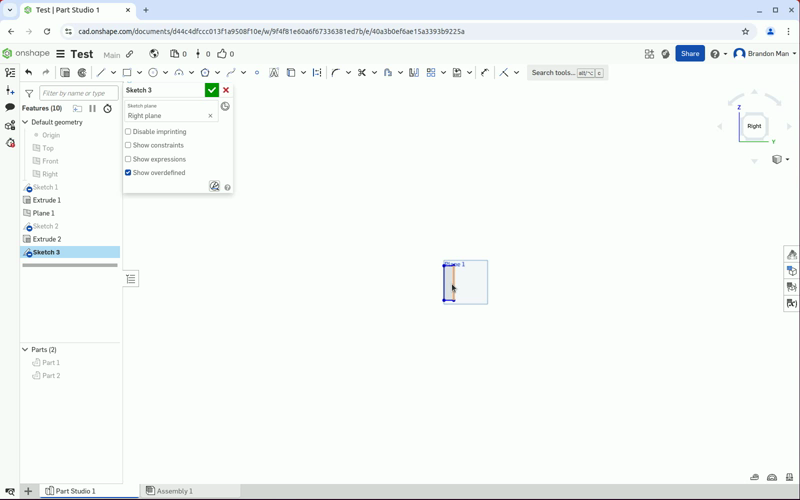
scroll(6)
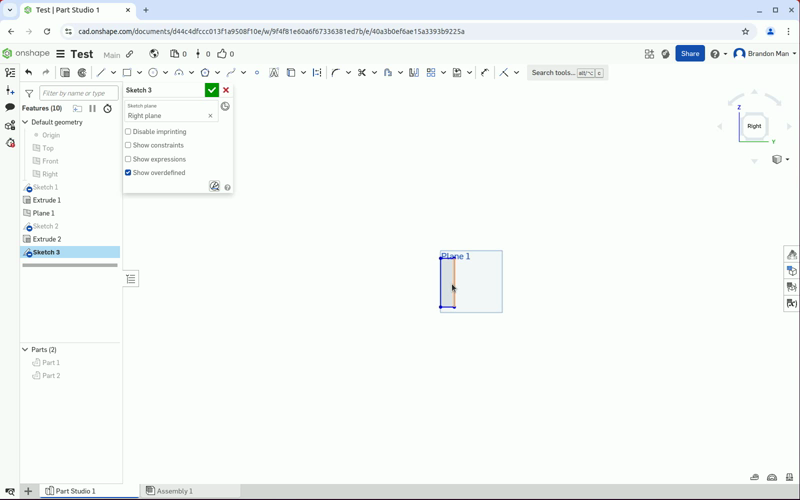
scroll(6)
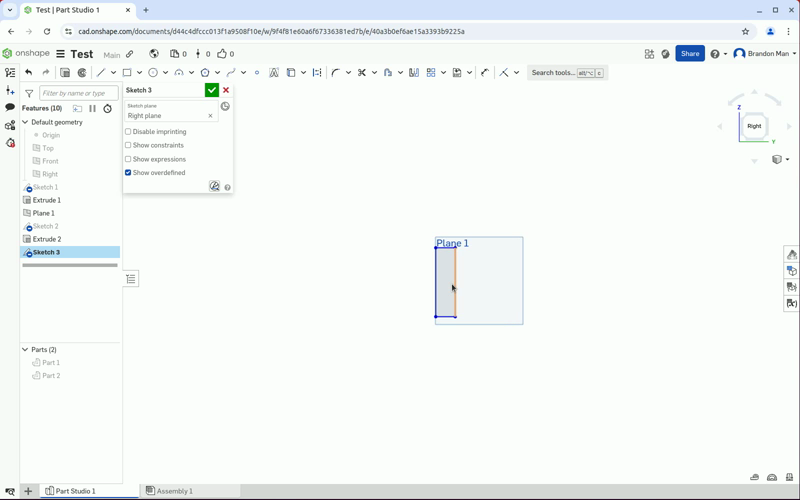
scroll(6)
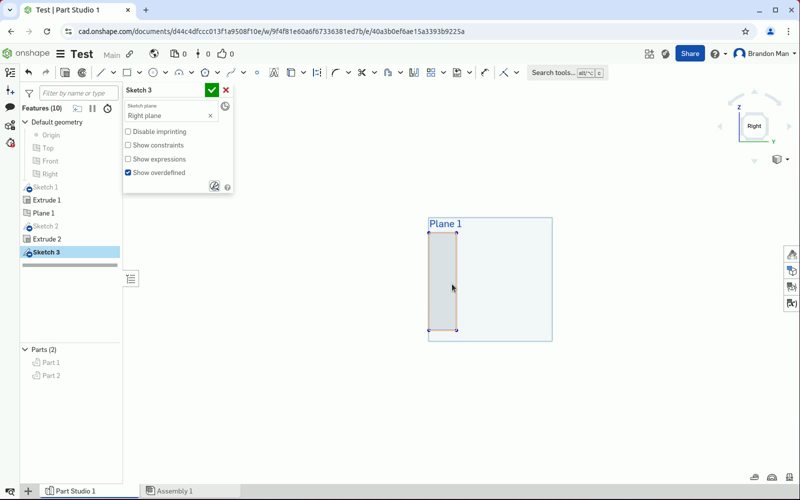
scroll(6)
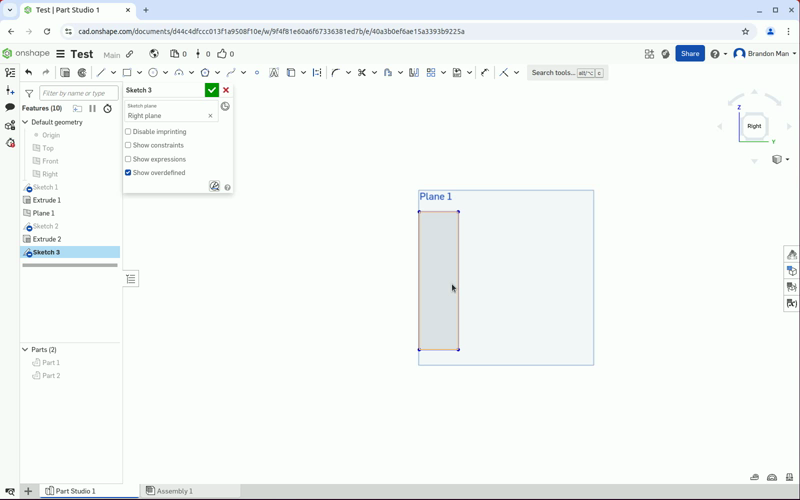
scroll(6)
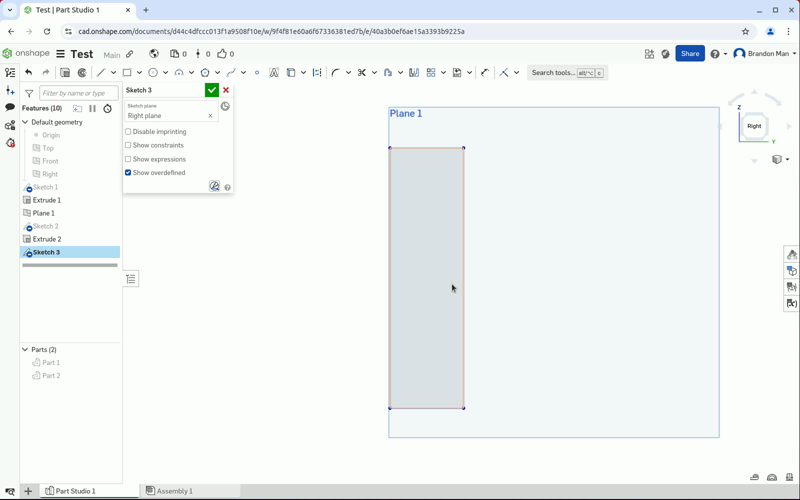
click(452, 283)
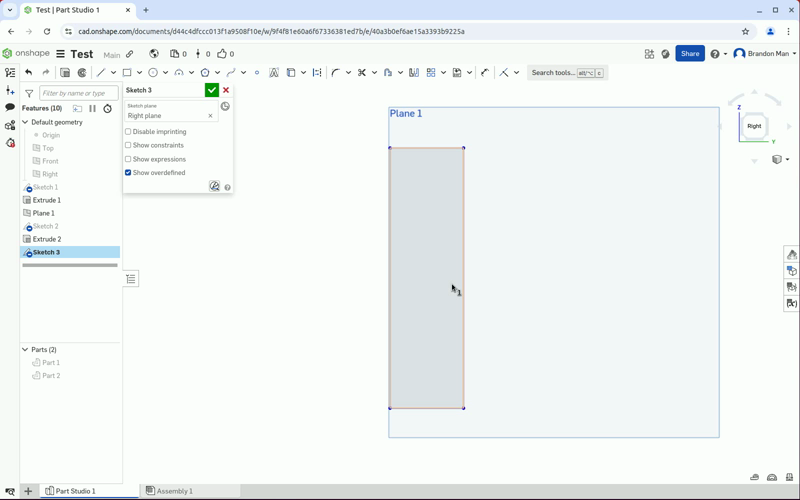
scroll(-6)
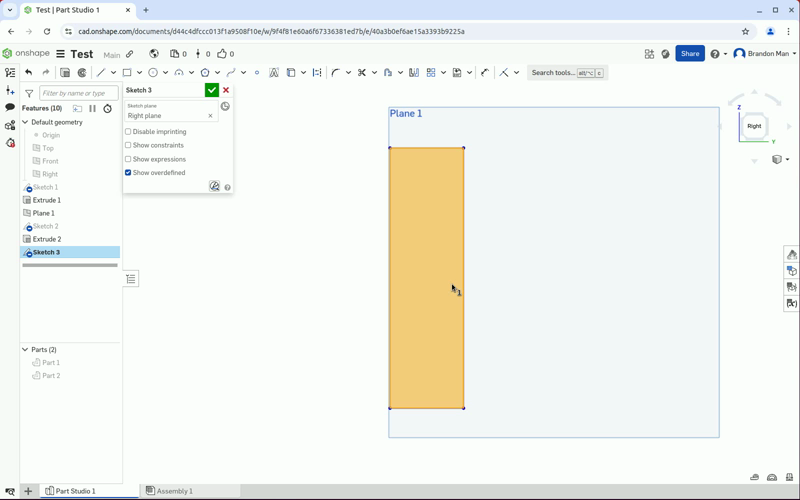
scroll(-6)
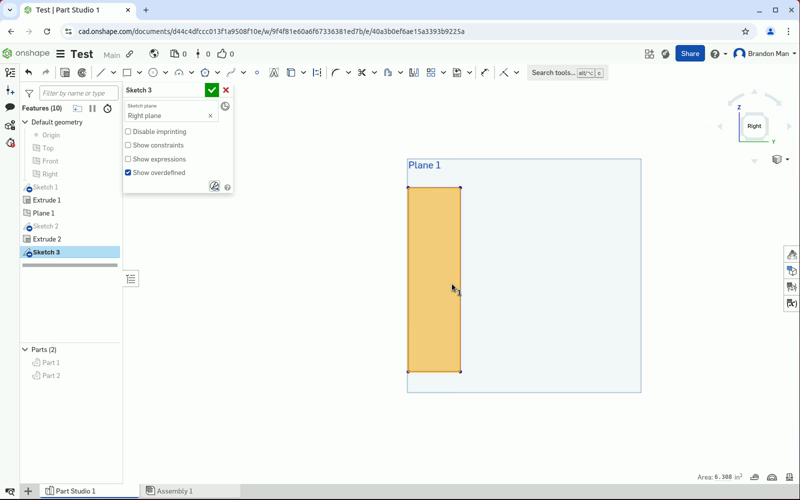
scroll(-6)
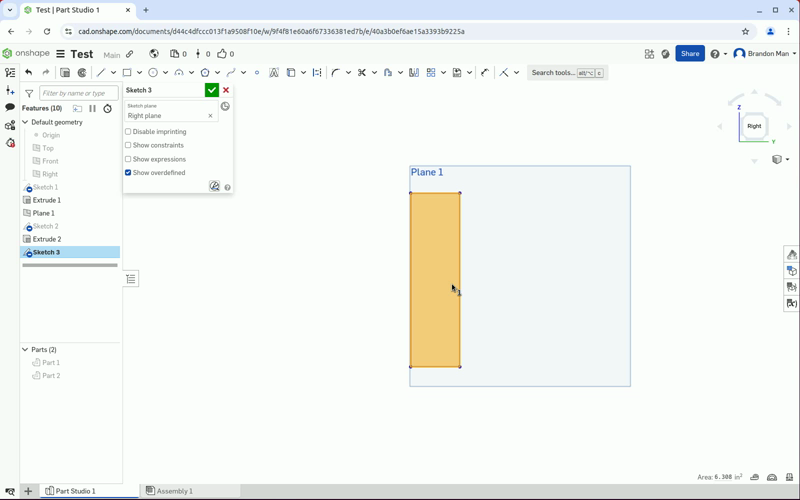
scroll(-6)
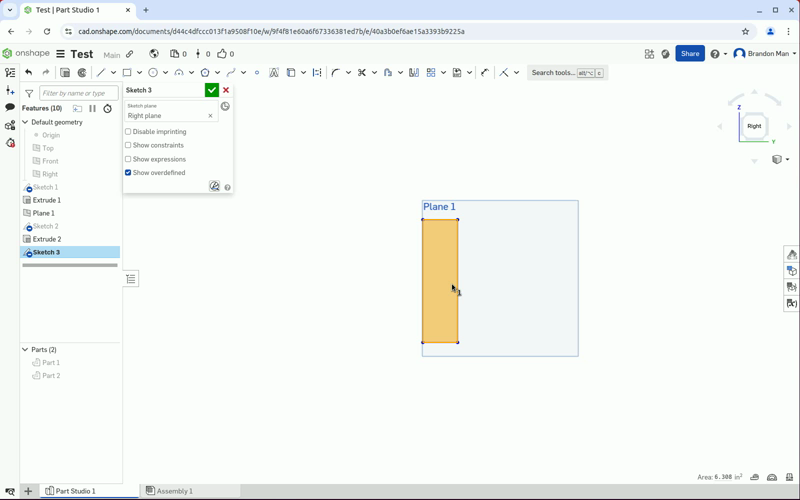
scroll(-6)
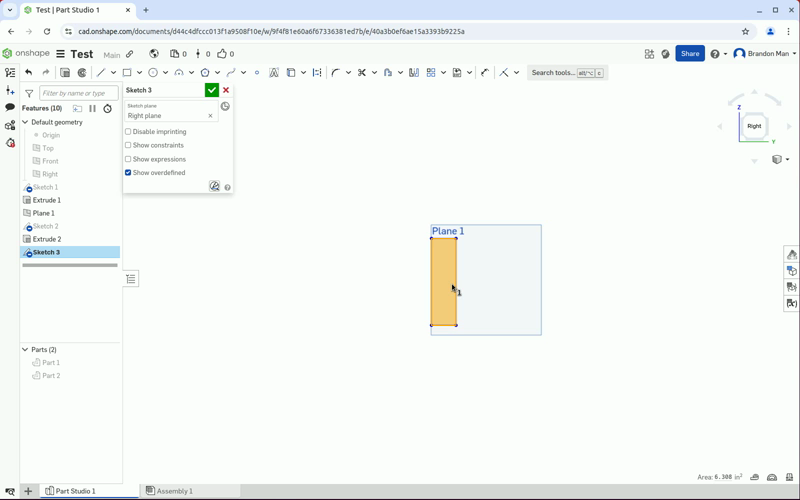
scroll(-6)
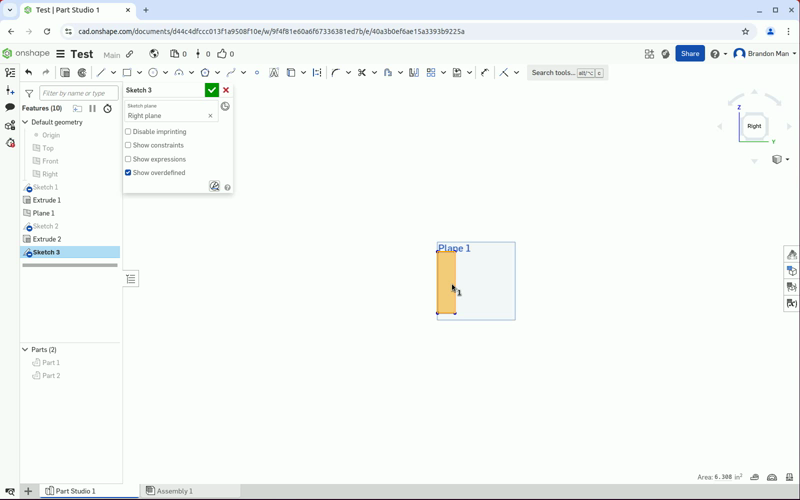
scroll(-6)
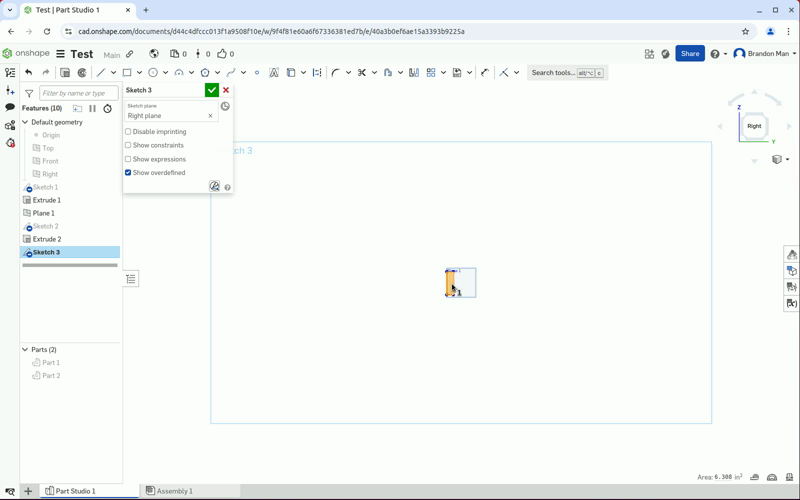
mouse_move(73, 352)
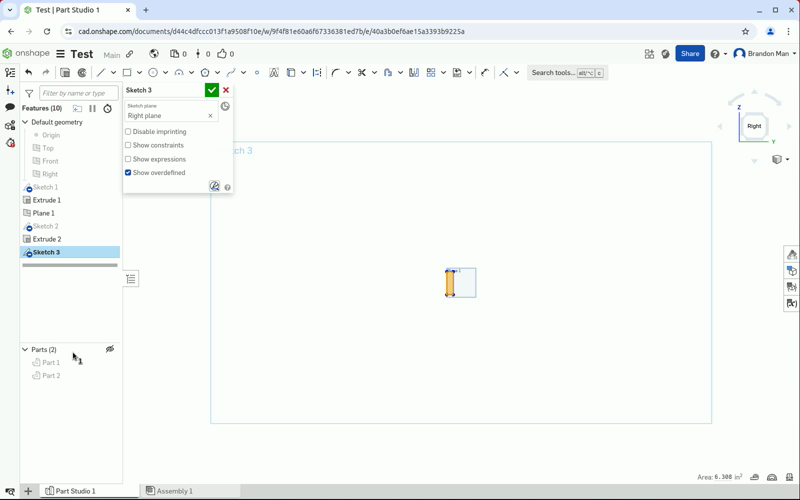
key(shift+y)
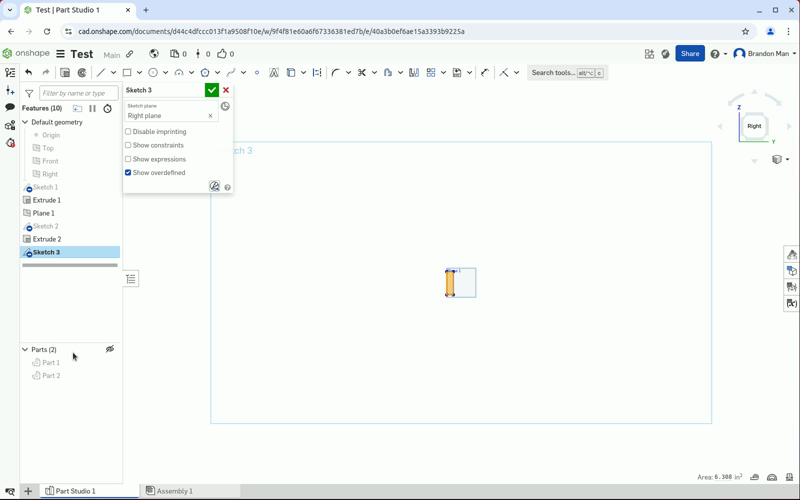
key(shift+e)
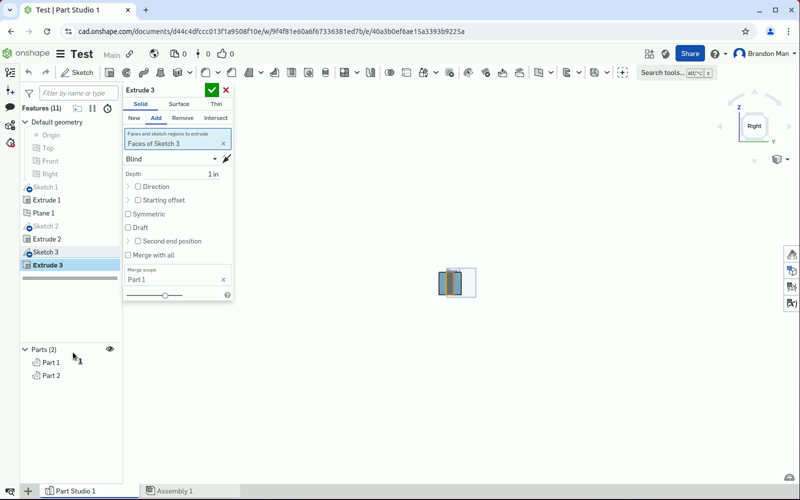
mouse_move(143, 106)
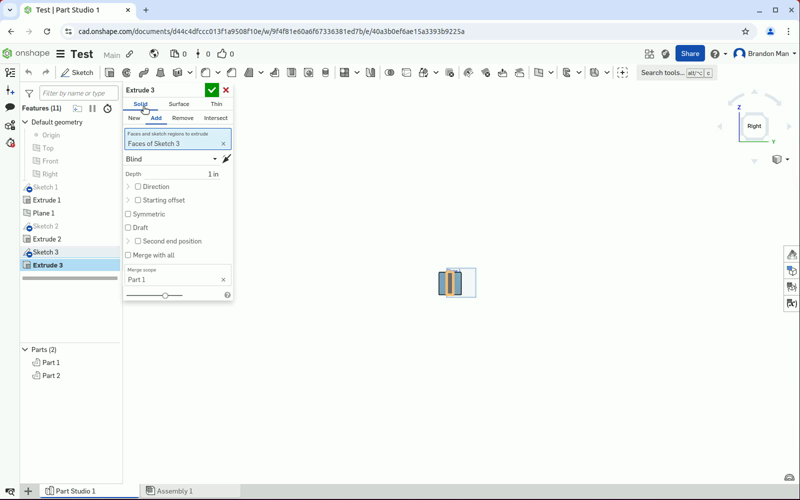
click(143, 106)
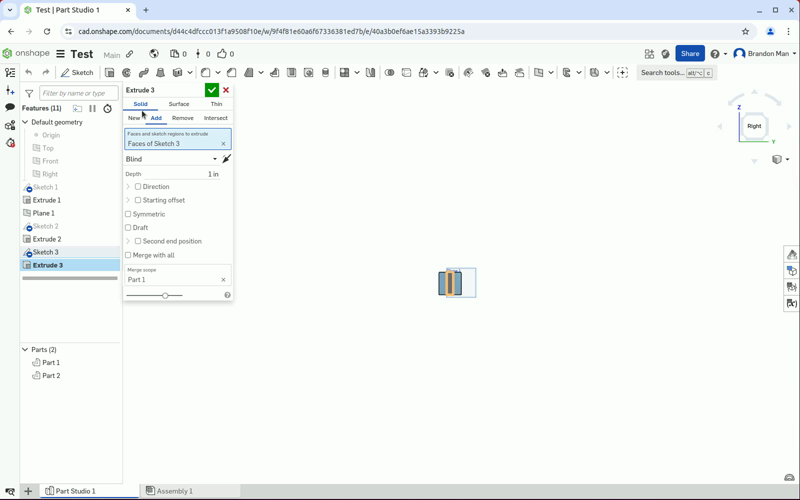
mouse_move(137, 120)
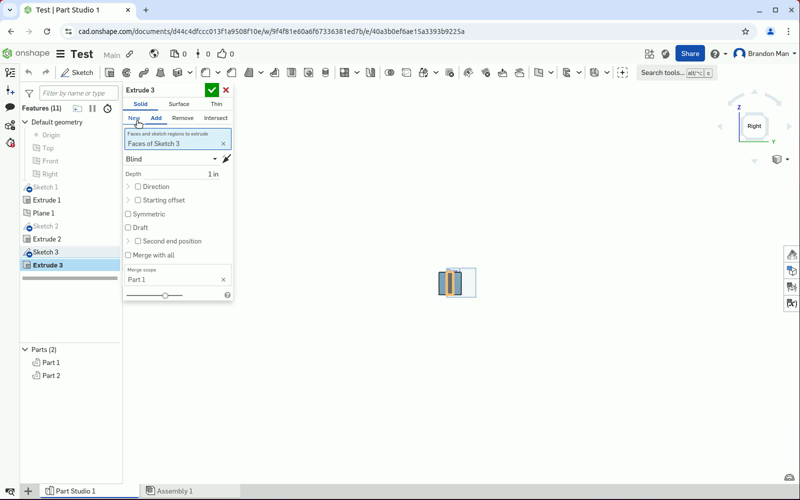
click(137, 120)
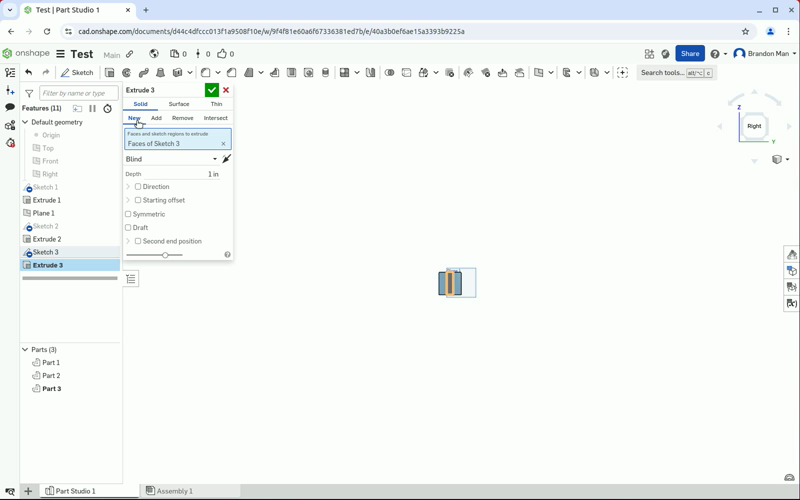
key(tab, 4)
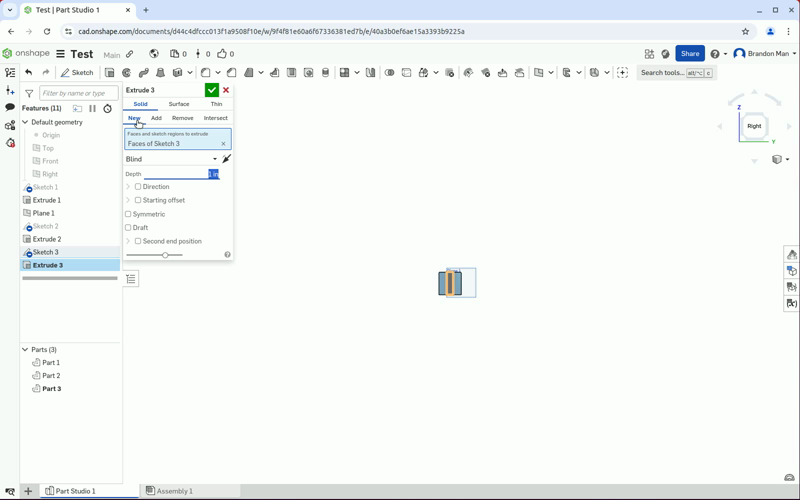
text(-30.811)
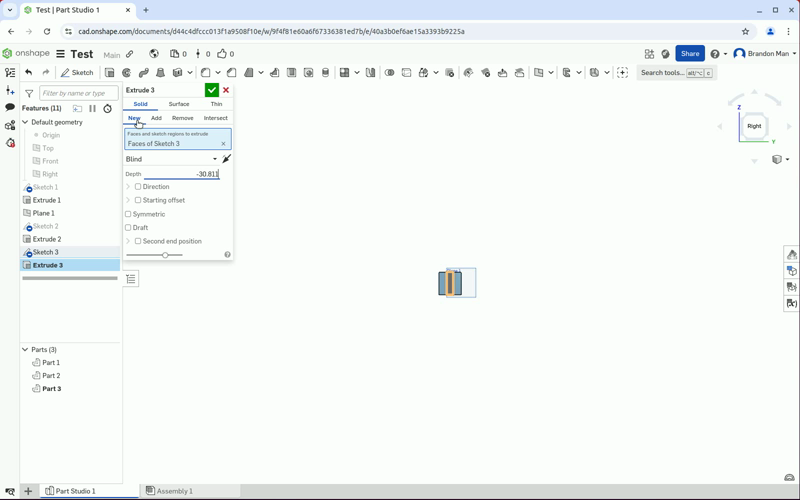
key(enter)
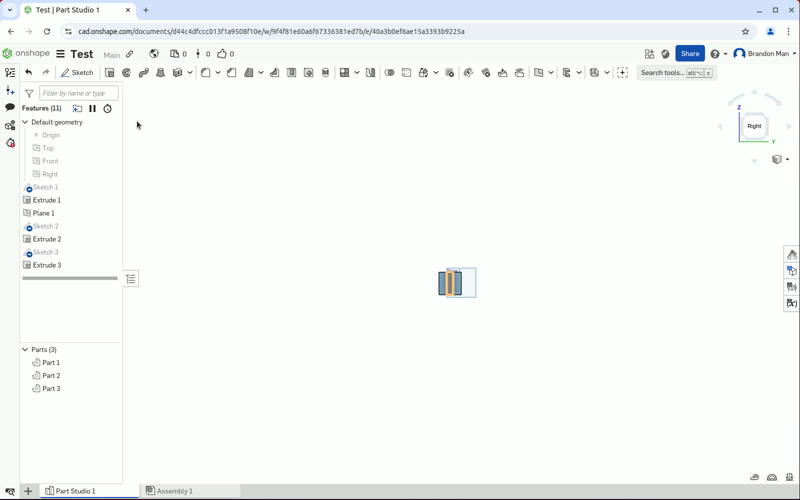
key(shift+h)
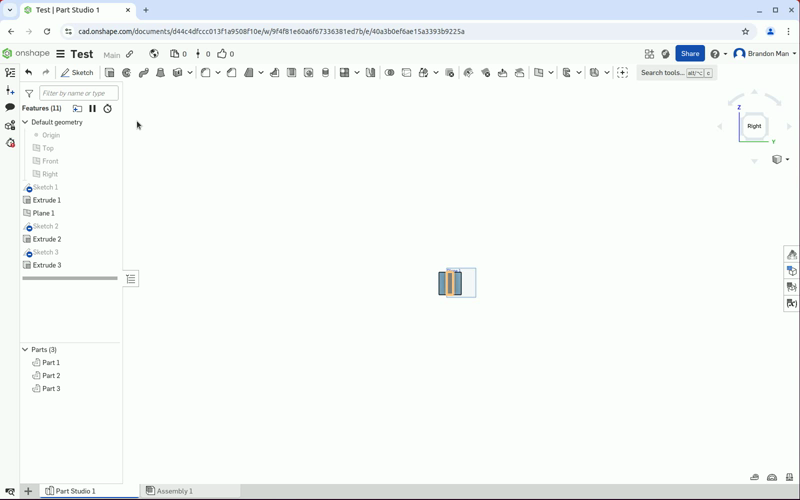
key(shift+h)
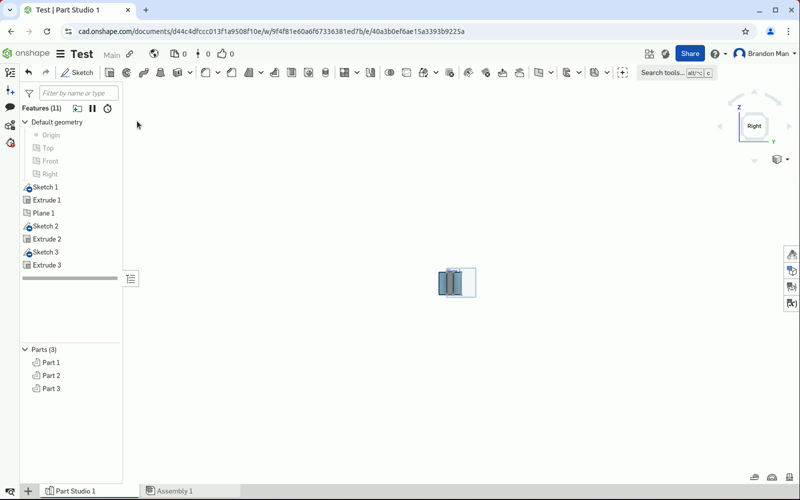
key(shift+7)
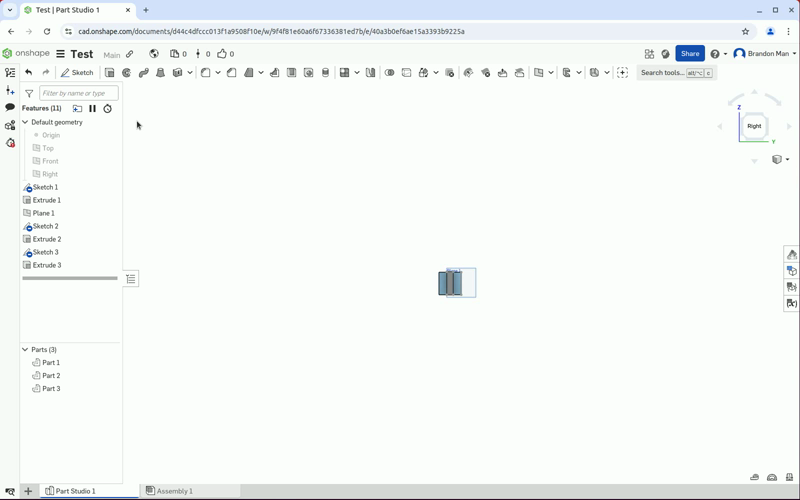
key(right, 2)
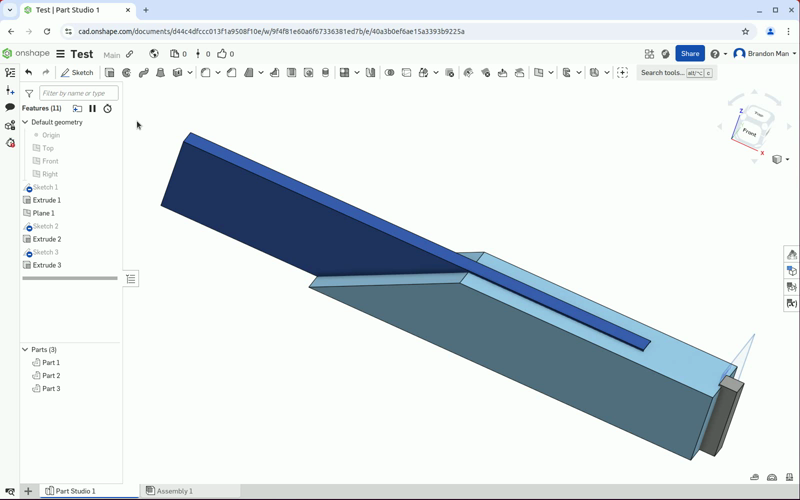
key(down, 2)
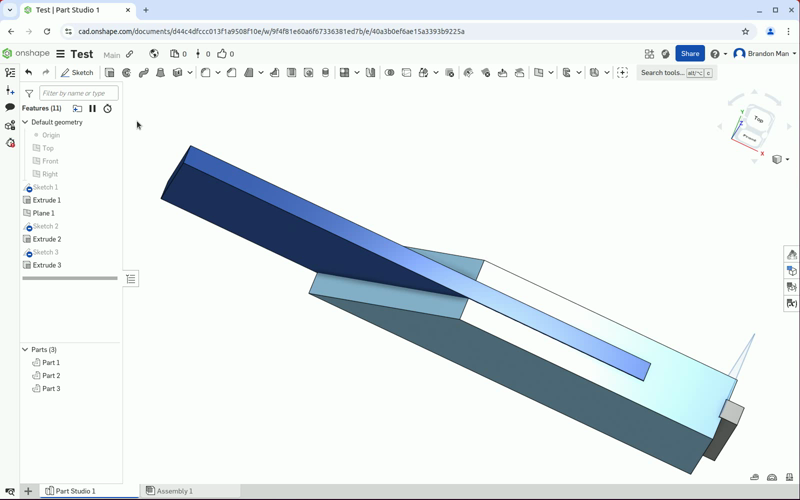
key(up, 2)
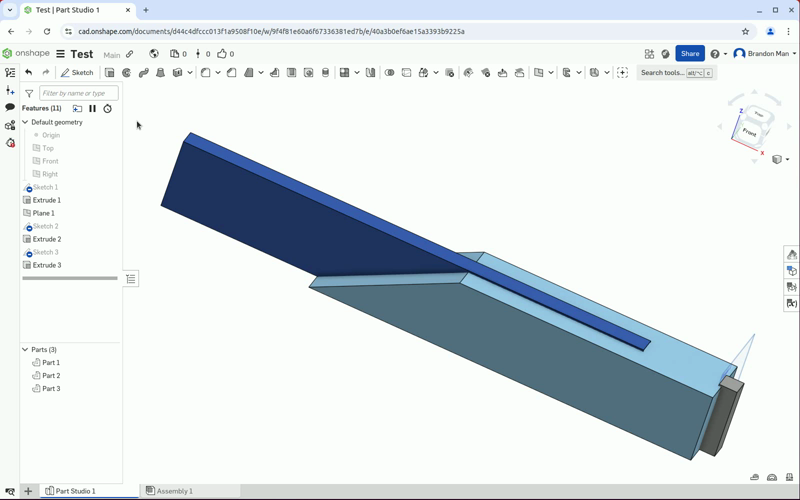
key(left, 2)
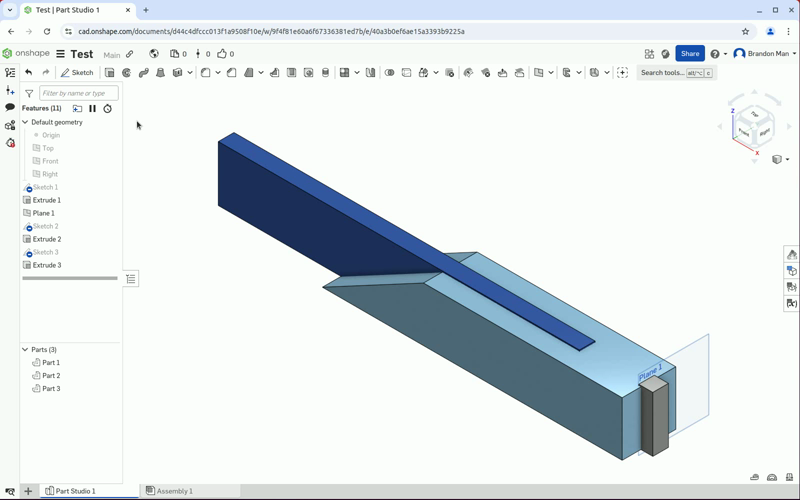
mouse_move(73, 189)
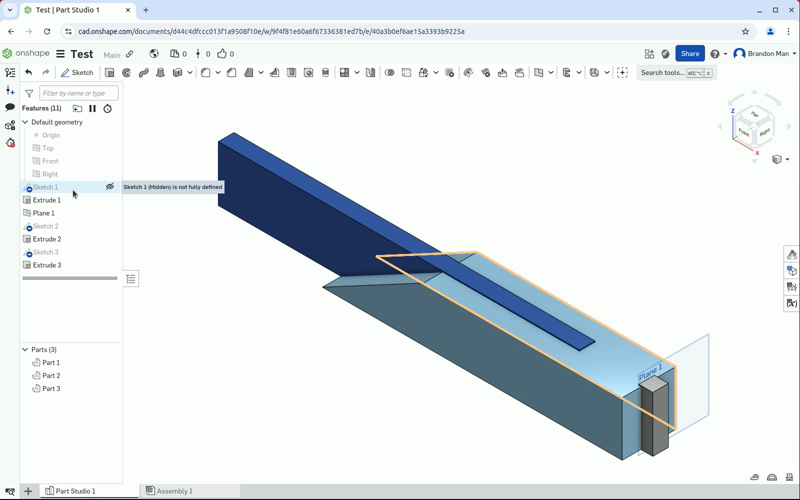
click(73, 189)